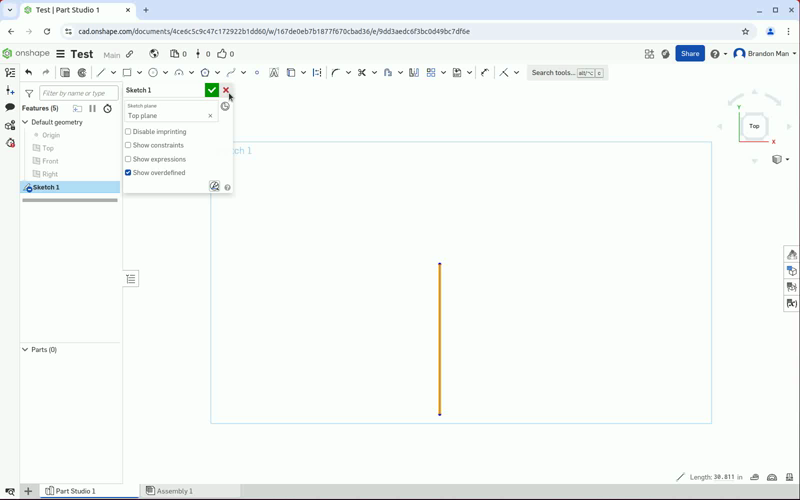
key(shift+h)
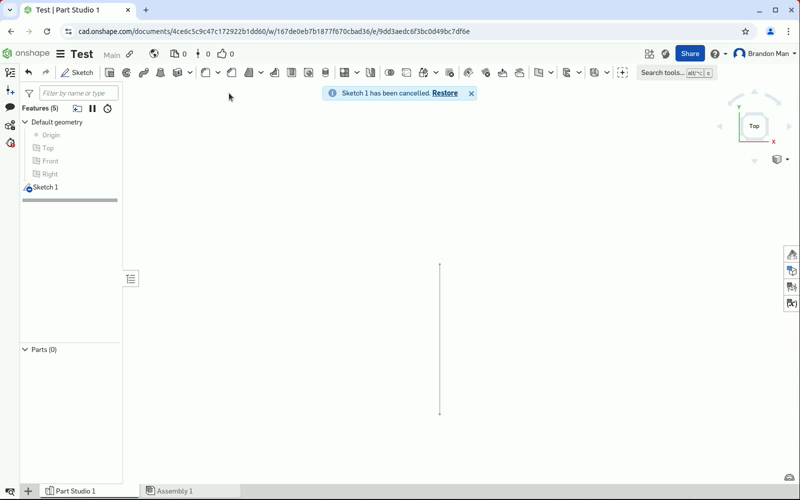
key(shift+s)
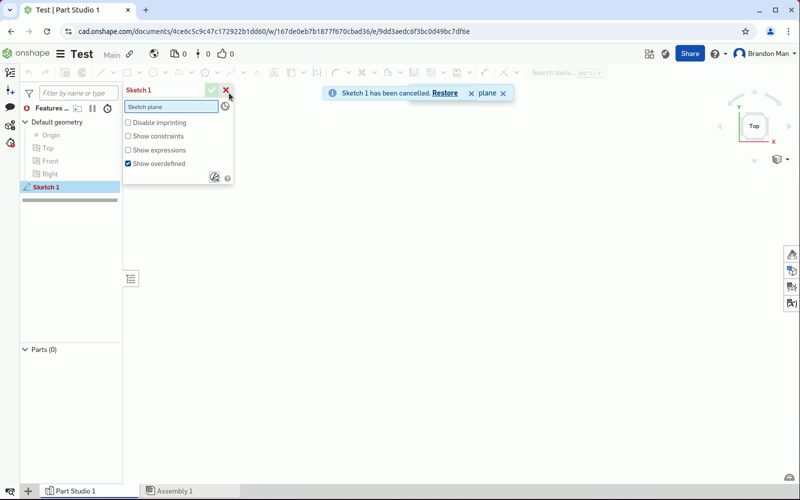
mouse_move(73, 150)
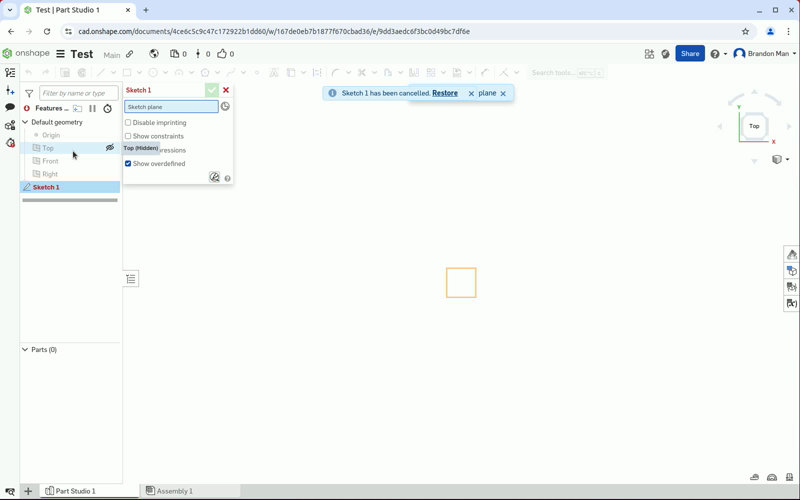
click(73, 150)
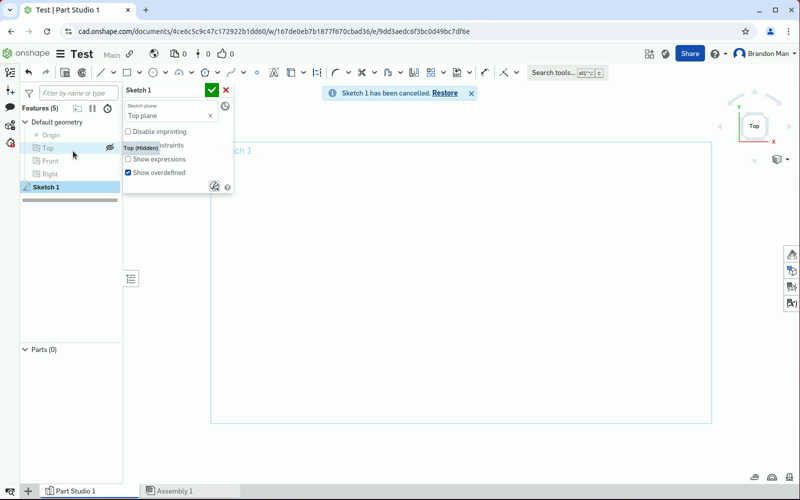
mouse_move(73, 352)
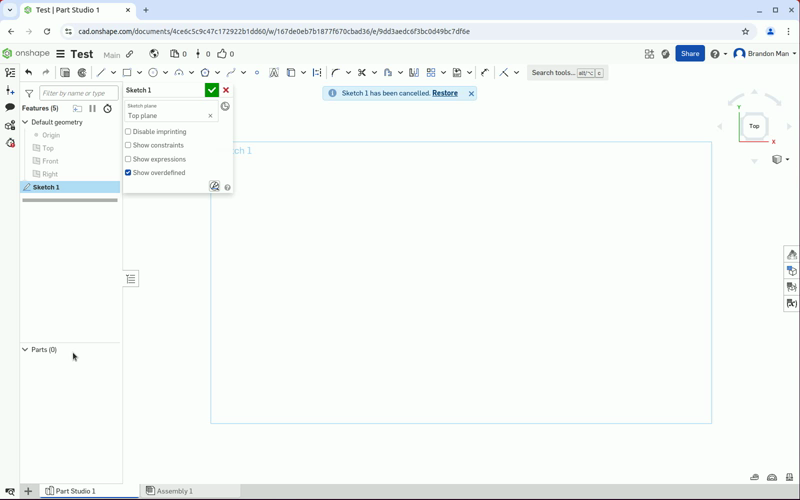
key(y)
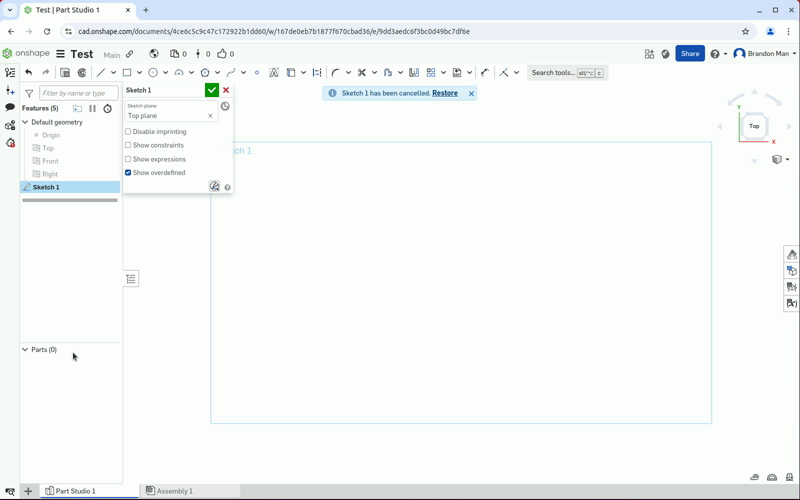
key(l)
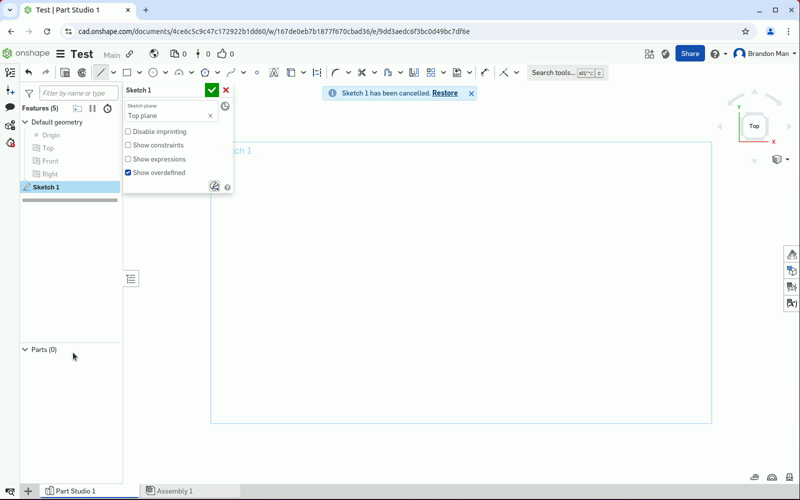
key_down(shift)
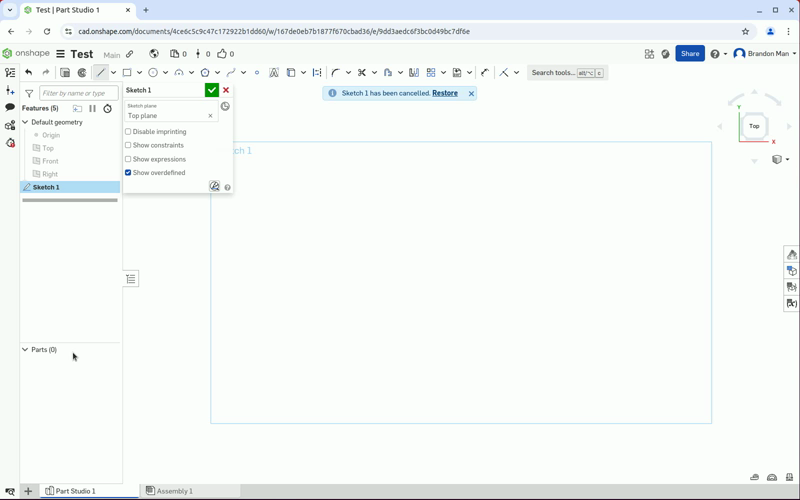
mouse_move(392, 297)
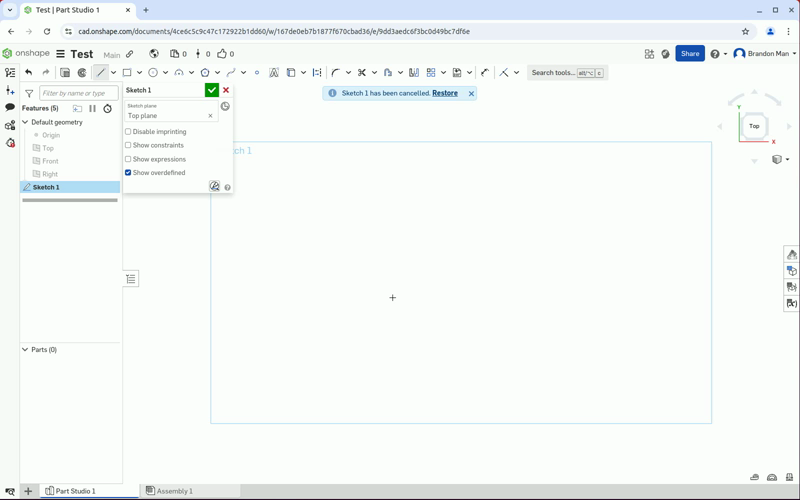
click(392, 297)
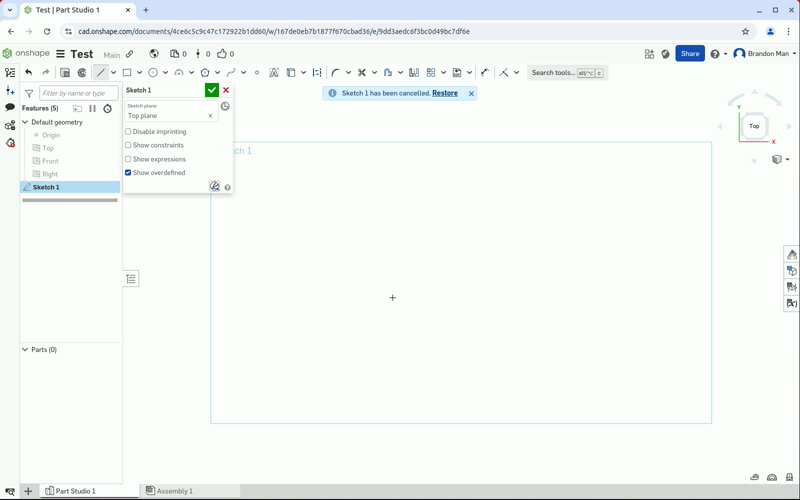
key_up(shift)
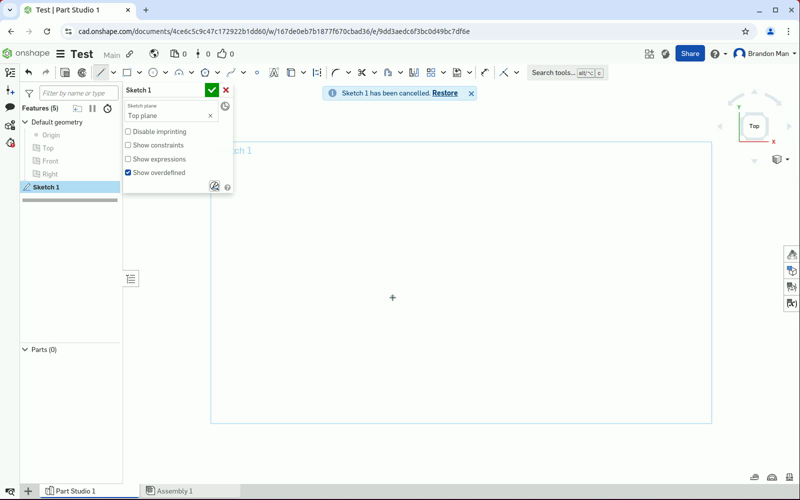
key_down(shift)
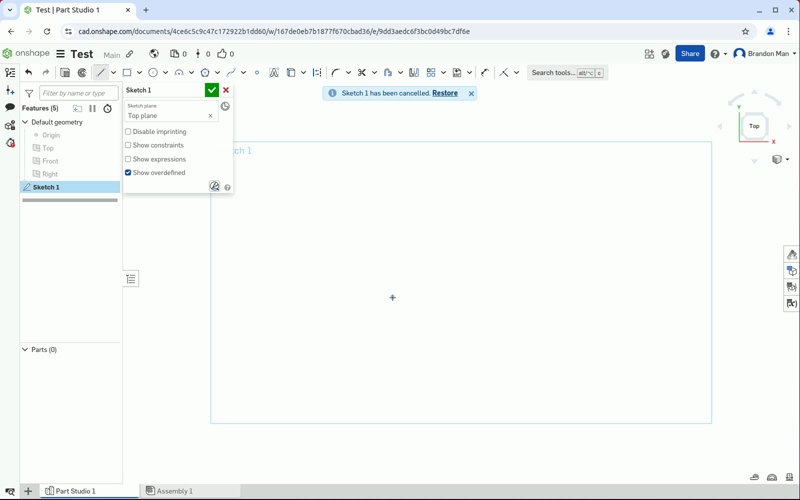
mouse_move(422, 297)
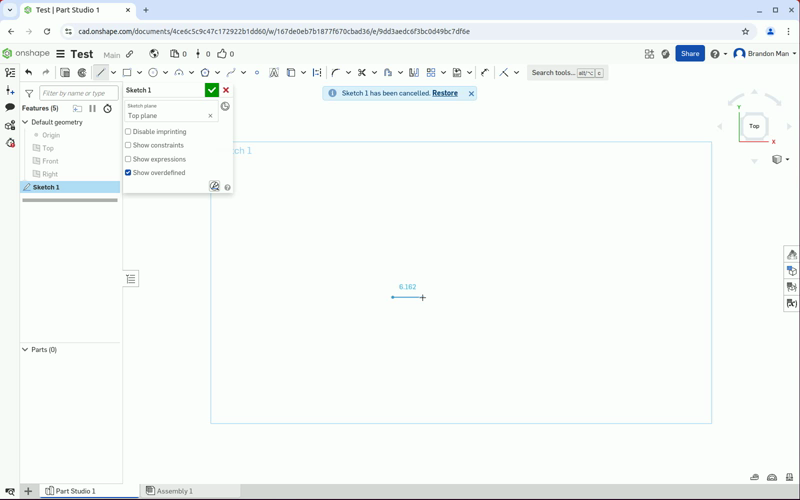
mouse_move(421, 297)
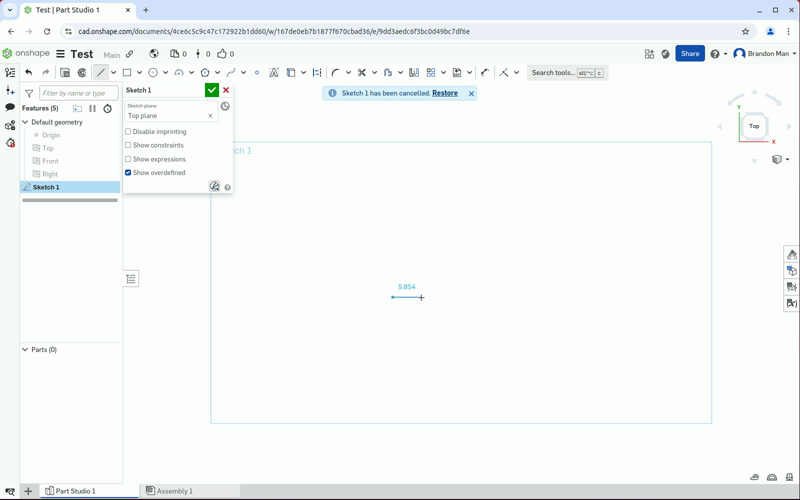
click(421, 297)
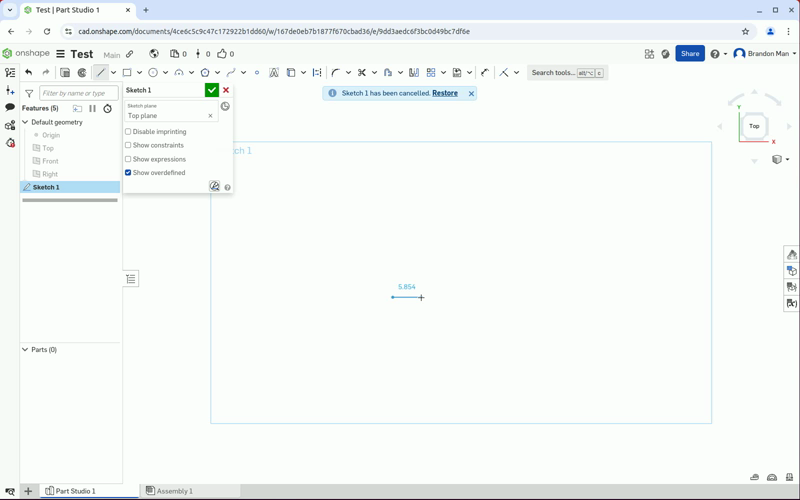
key_up(shift)
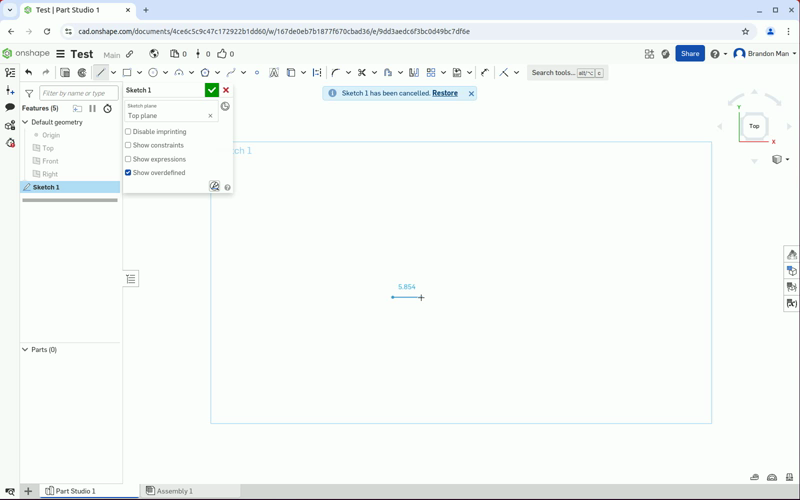
key_down(shift)
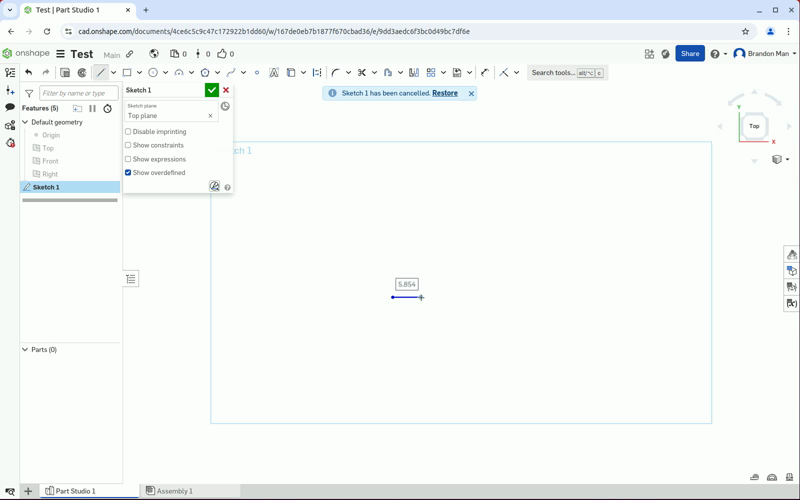
mouse_move(421, 395)
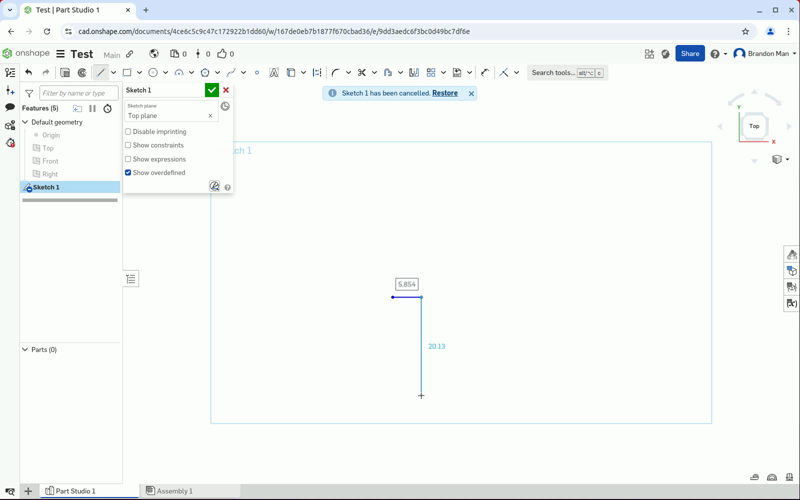
click(421, 395)
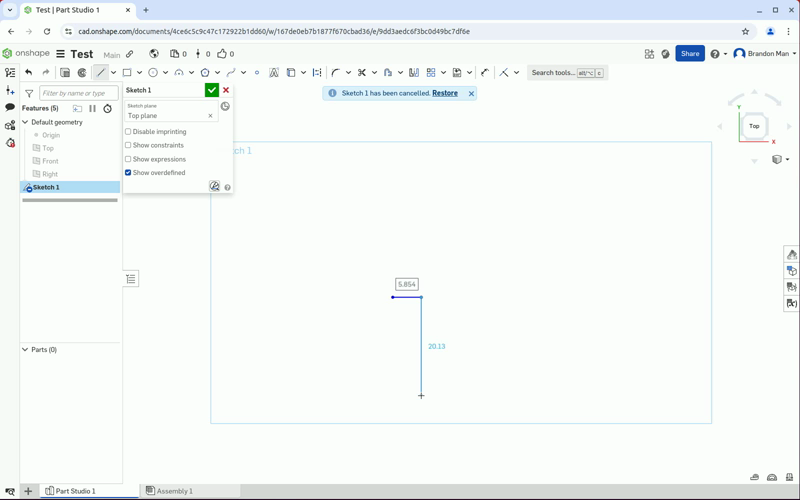
key_up(shift)
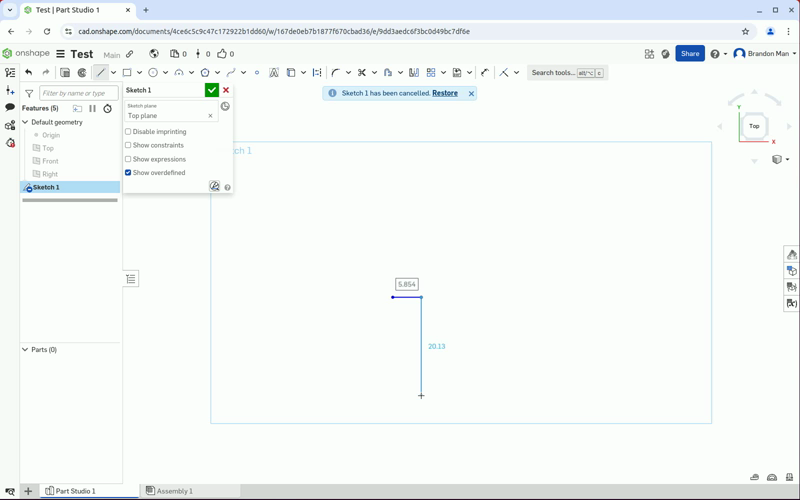
key_down(shift)
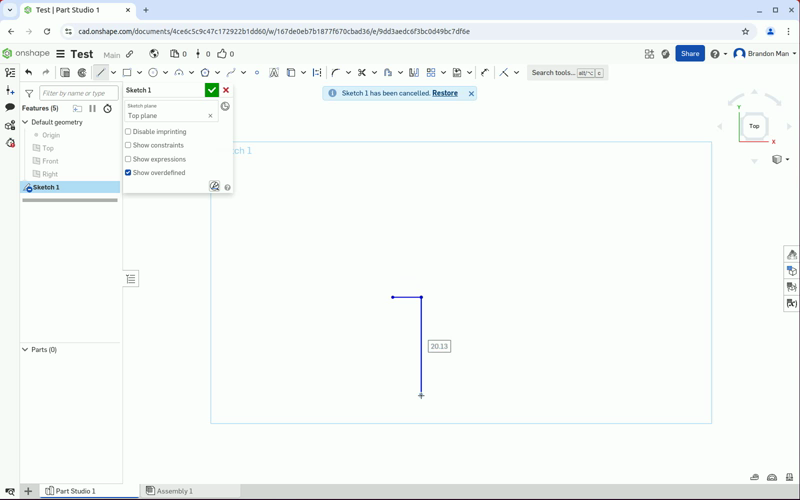
mouse_move(451, 395)
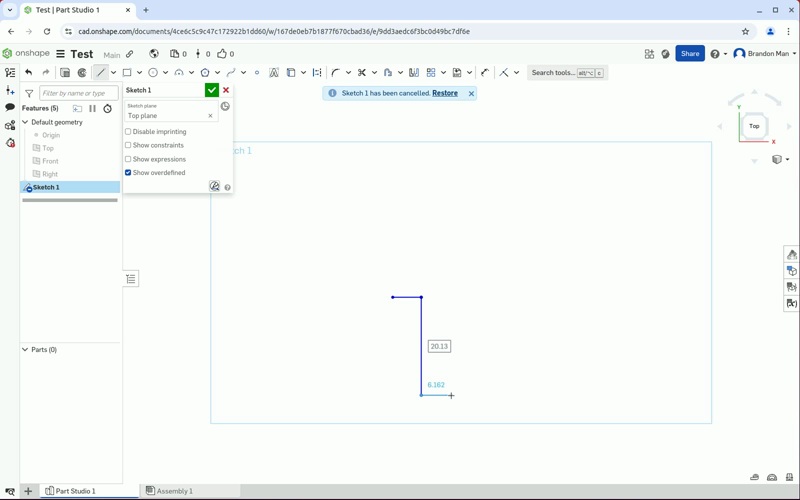
mouse_move(477, 395)
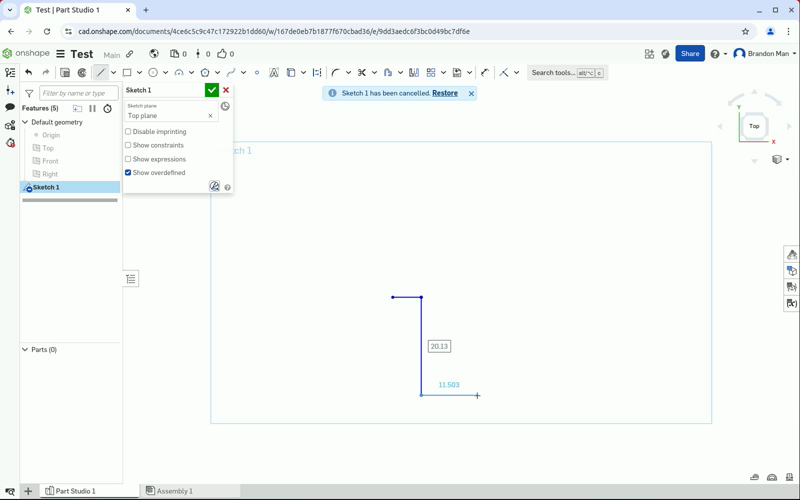
click(477, 395)
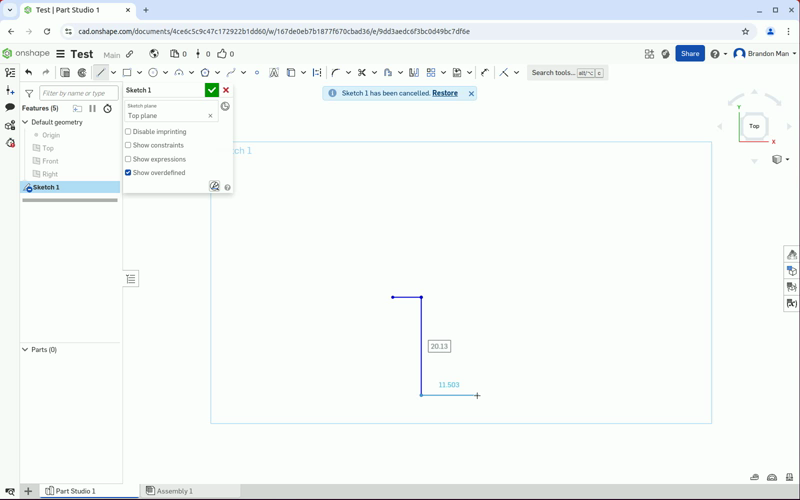
key_up(shift)
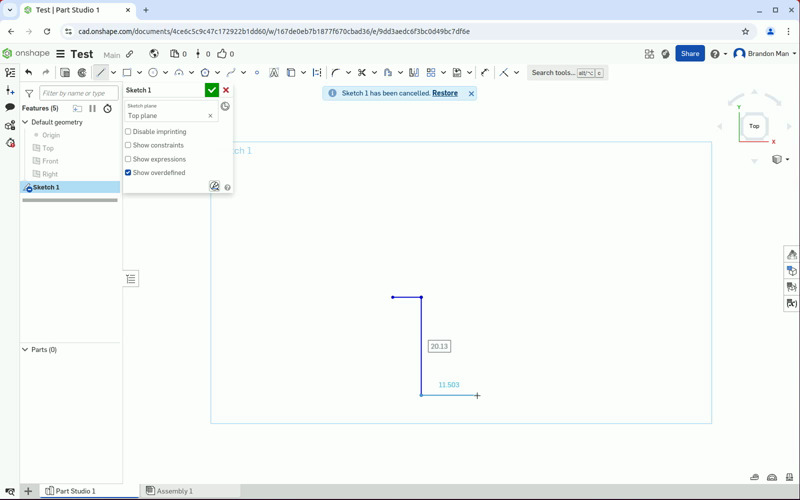
key_down(shift)
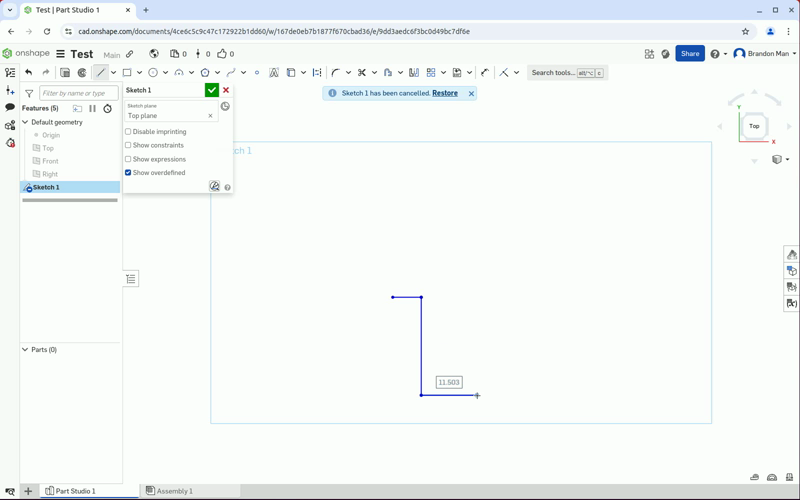
mouse_move(477, 297)
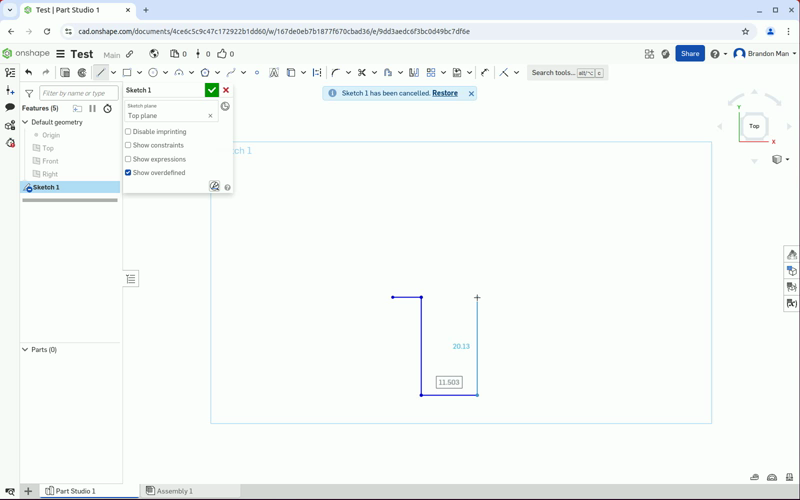
click(477, 297)
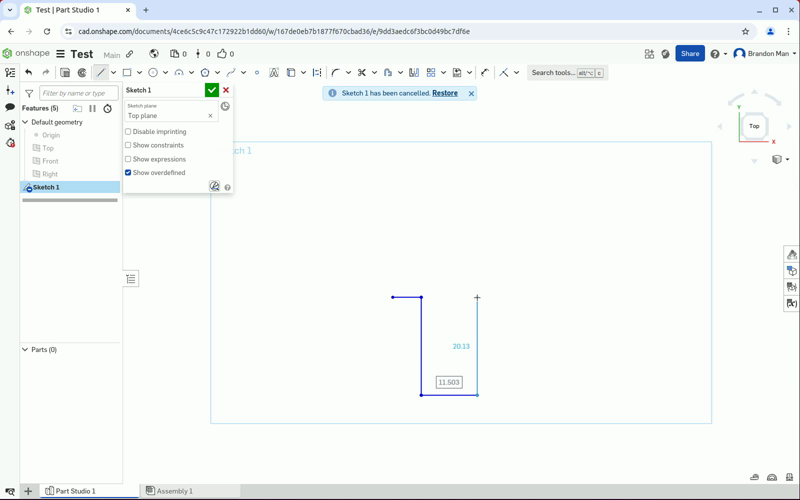
key_up(shift)
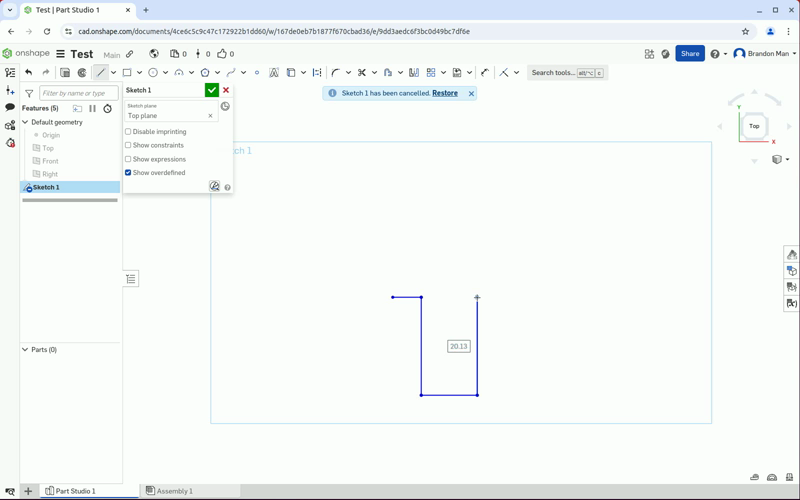
key_down(shift)
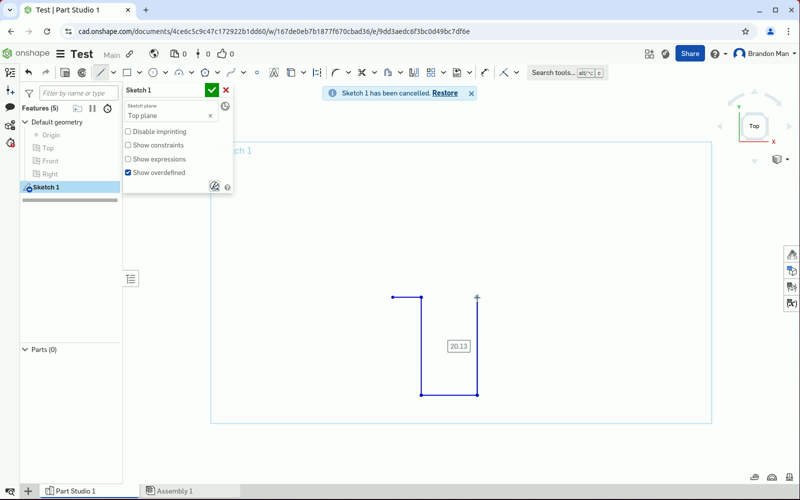
mouse_move(507, 297)
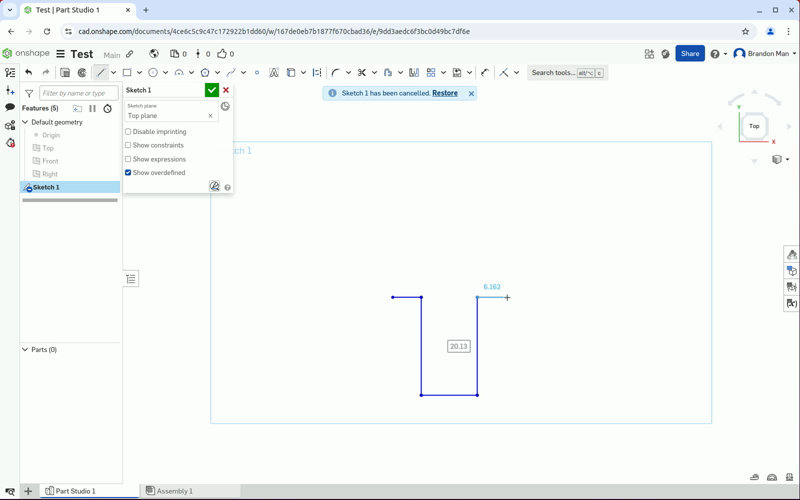
mouse_move(505, 297)
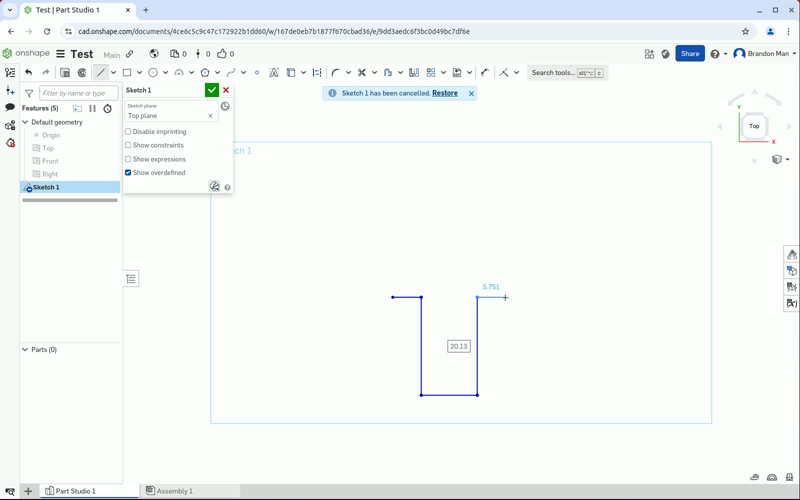
click(505, 297)
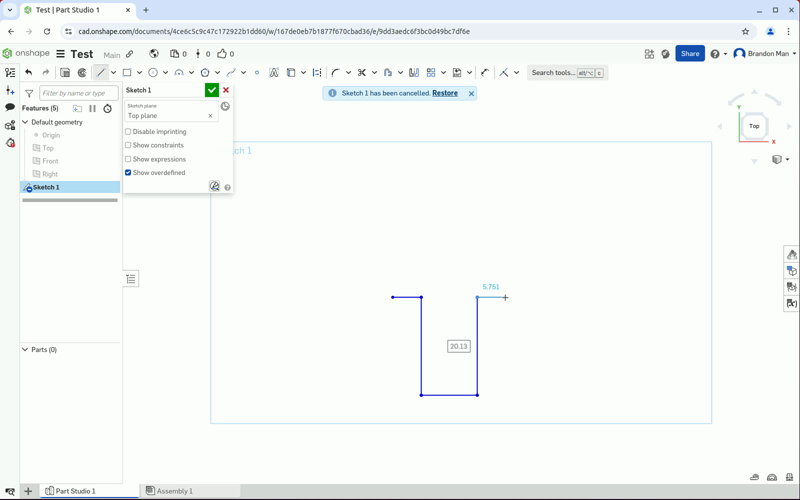
key_up(shift)
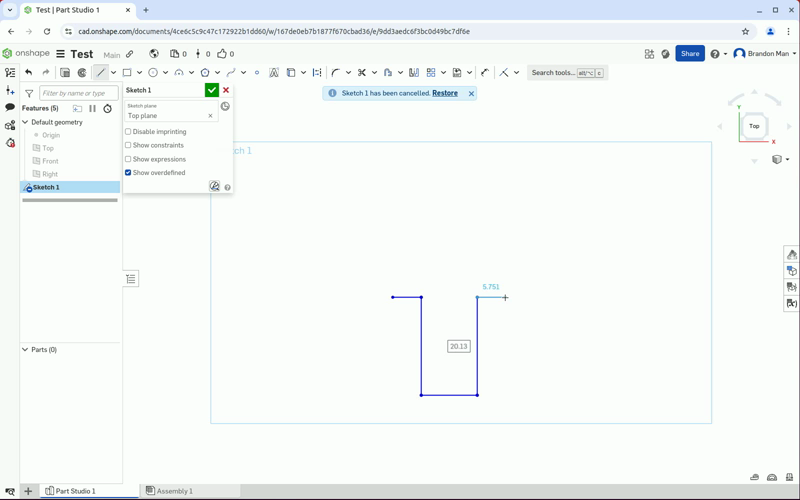
key_down(shift)
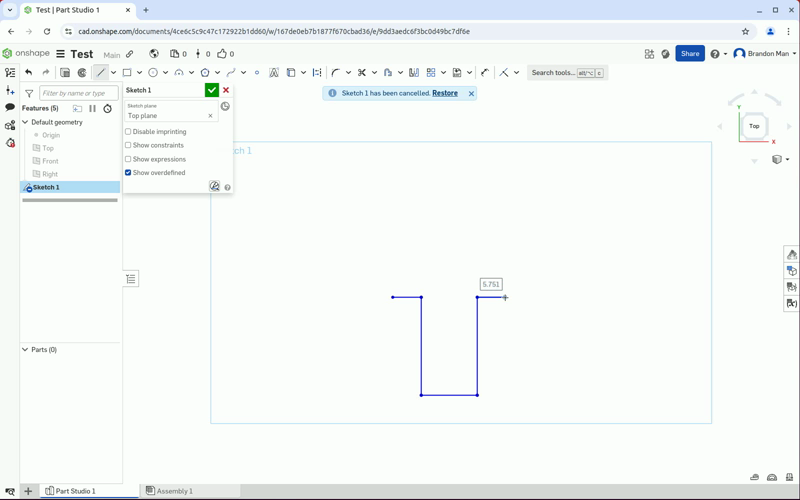
mouse_move(535, 297)
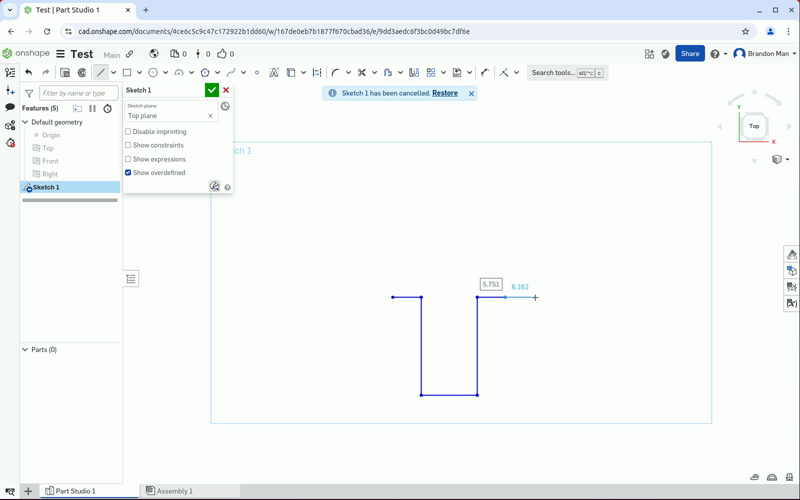
mouse_move(505, 282)
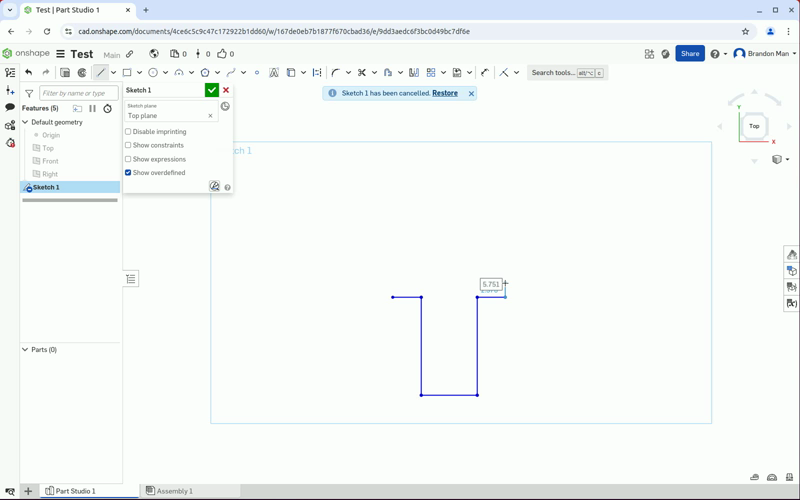
click(505, 282)
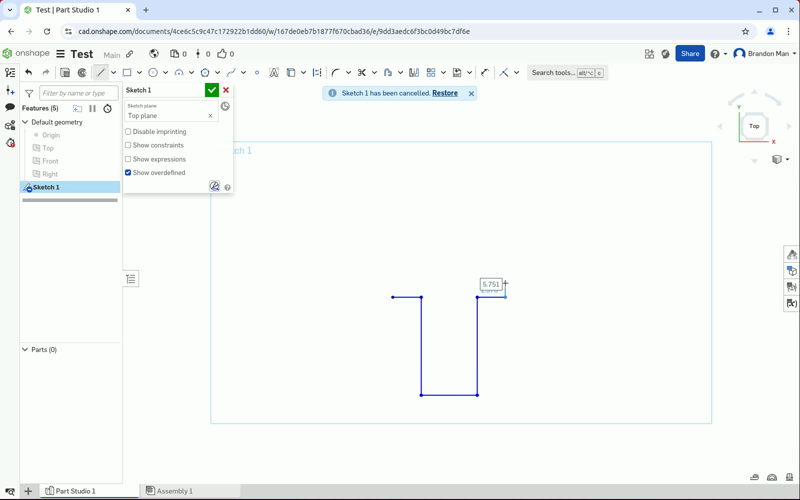
key_up(shift)
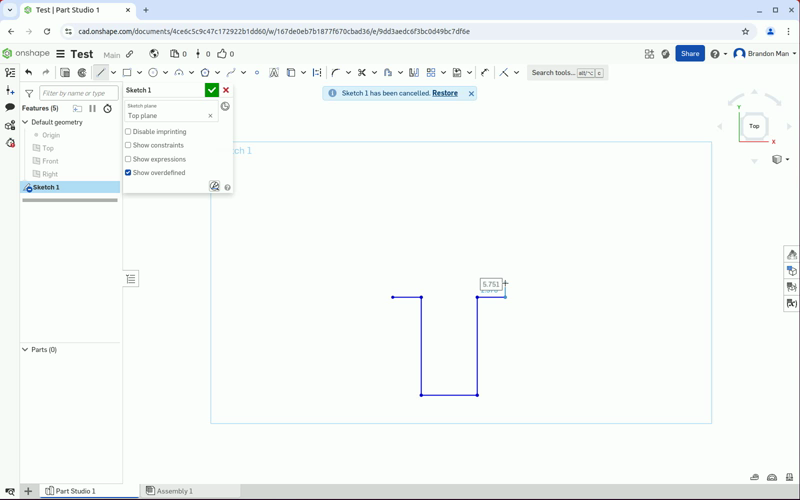
key_down(shift)
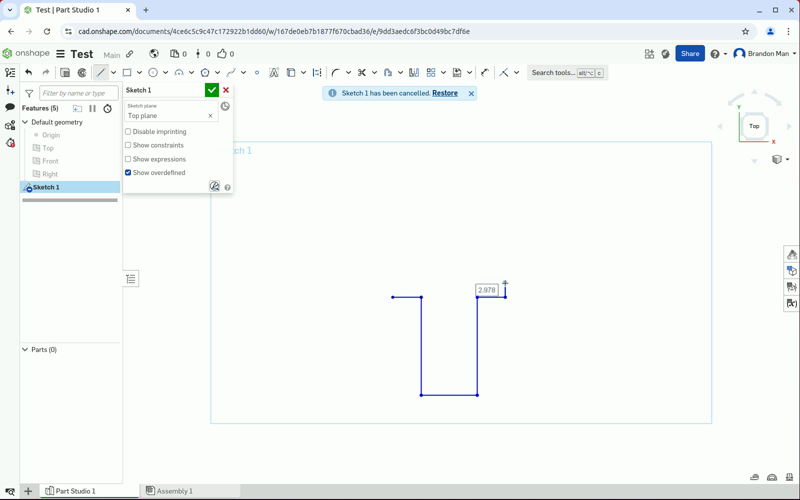
mouse_move(392, 282)
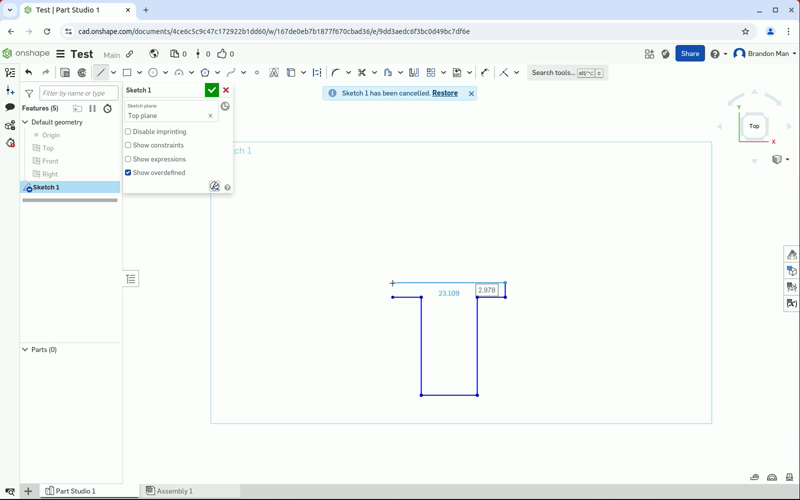
click(392, 282)
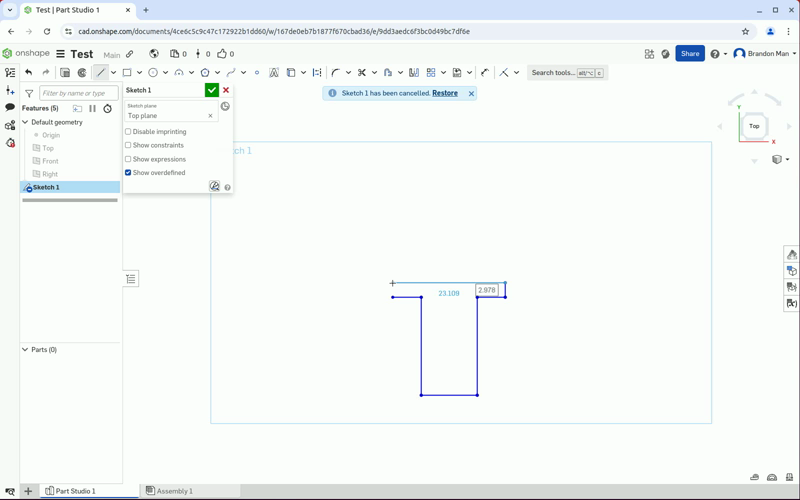
key_up(shift)
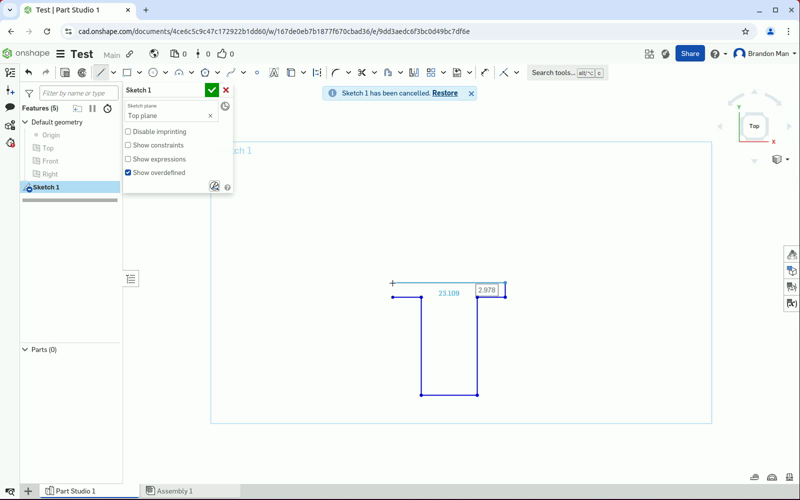
mouse_move(422, 282)
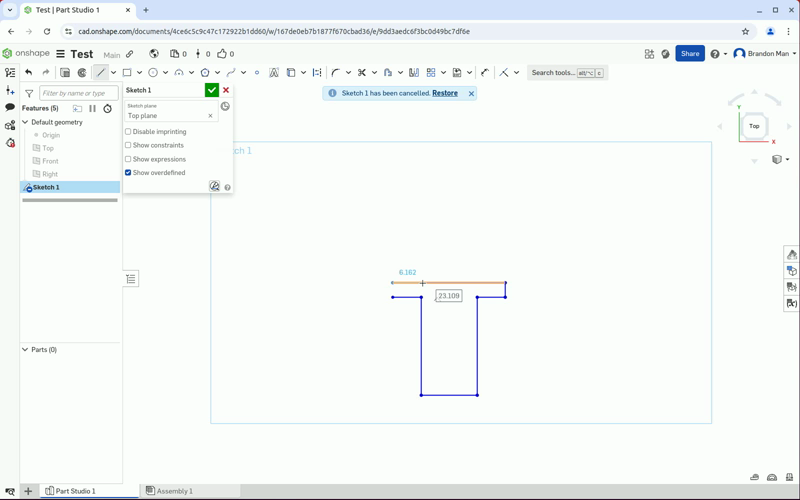
key_down(shift)
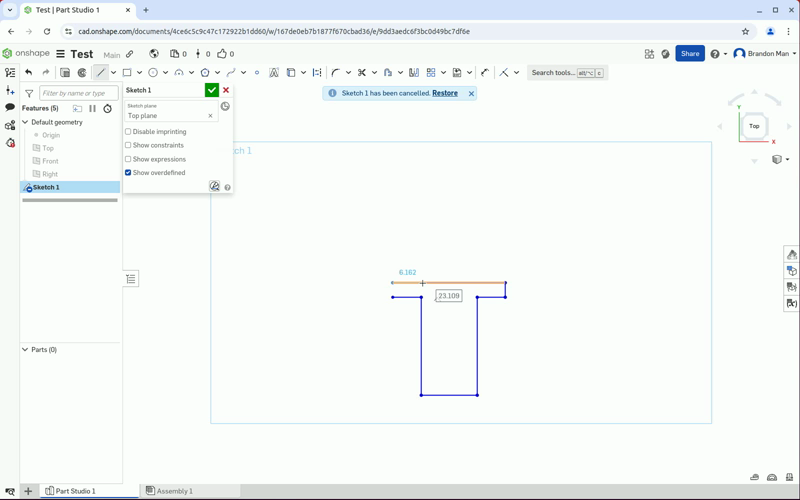
mouse_move(392, 297)
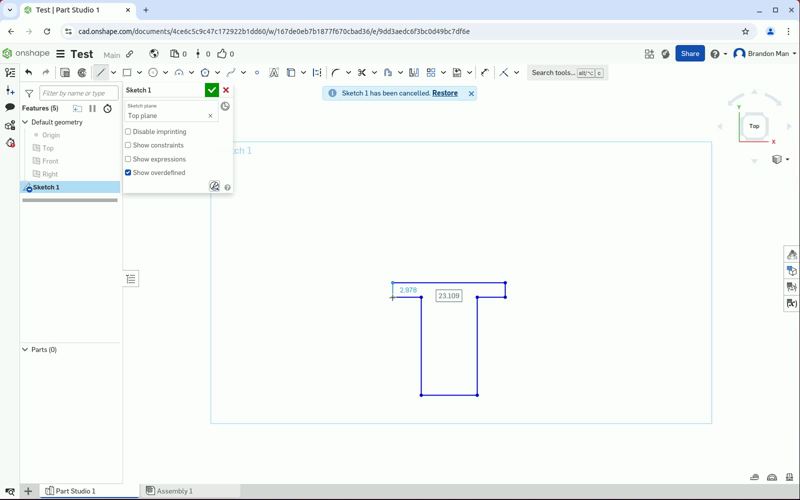
key_up(shift)
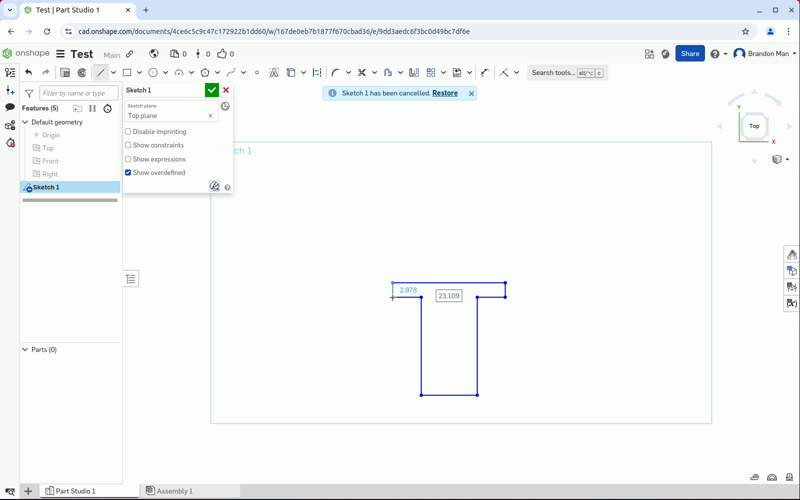
click(392, 297)
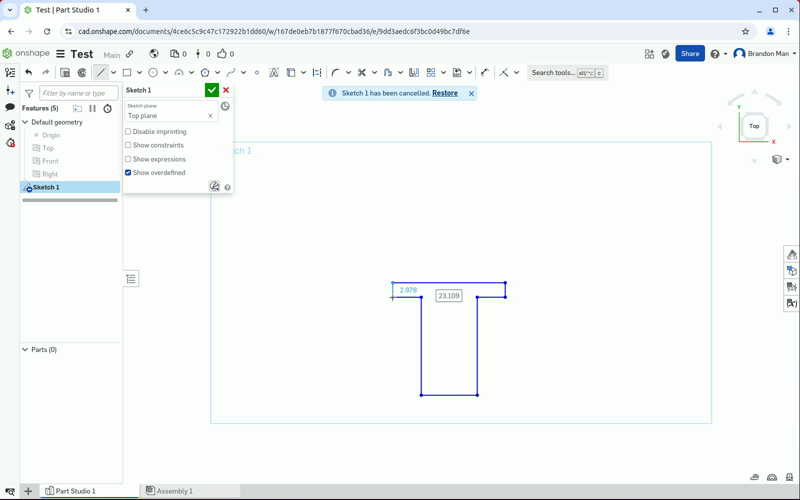
key(esc)
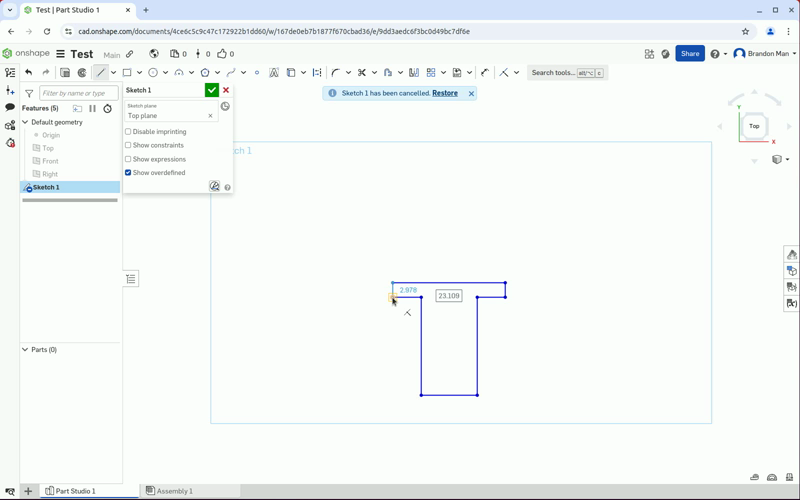
mouse_move(421, 288)
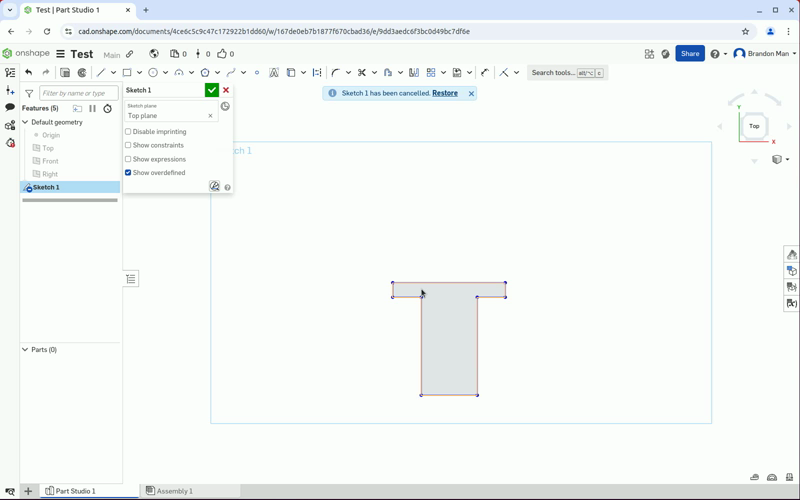
click(421, 288)
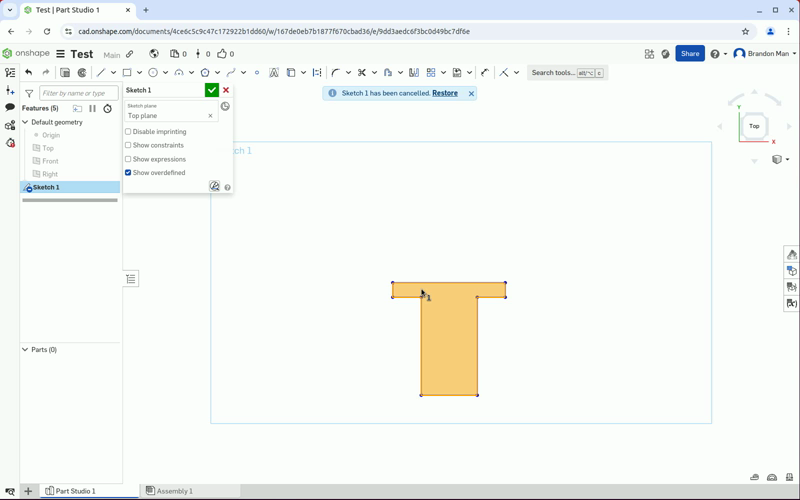
mouse_move(73, 352)
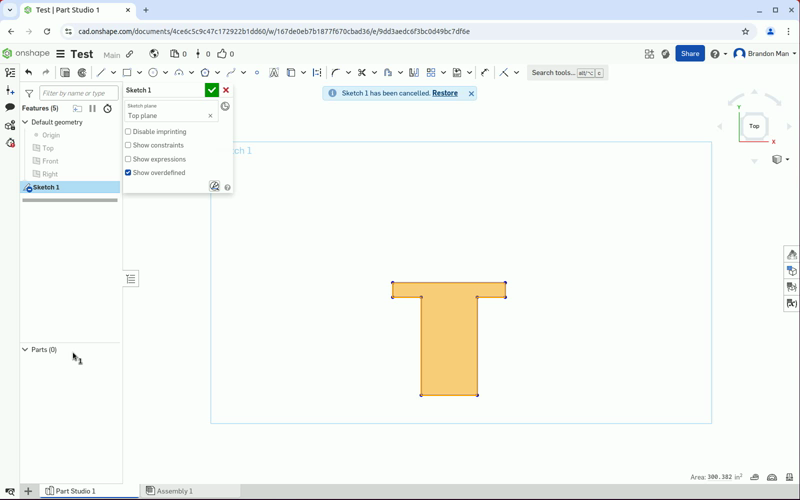
key(shift+y)
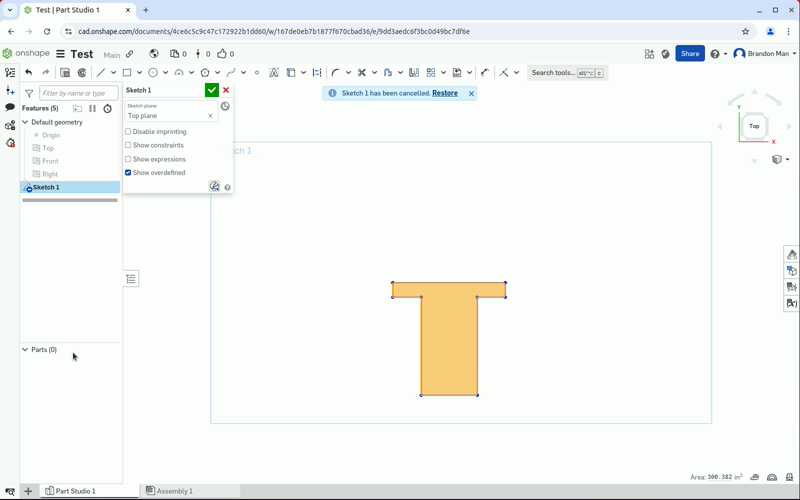
key(shift+e)
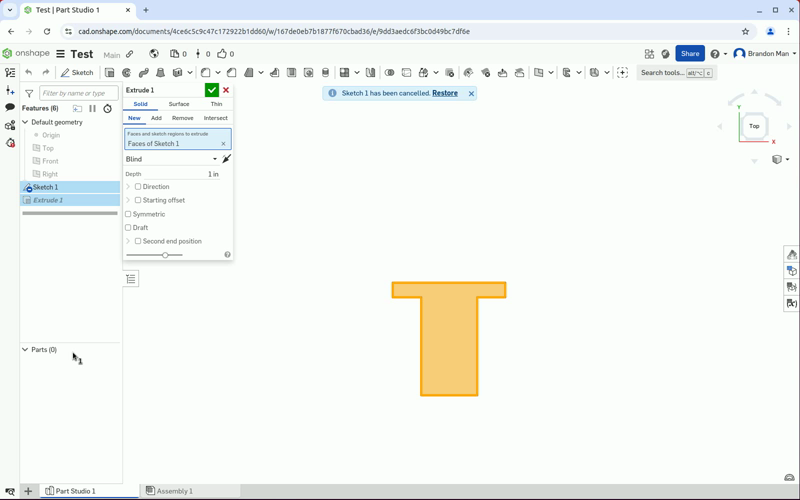
mouse_move(143, 106)
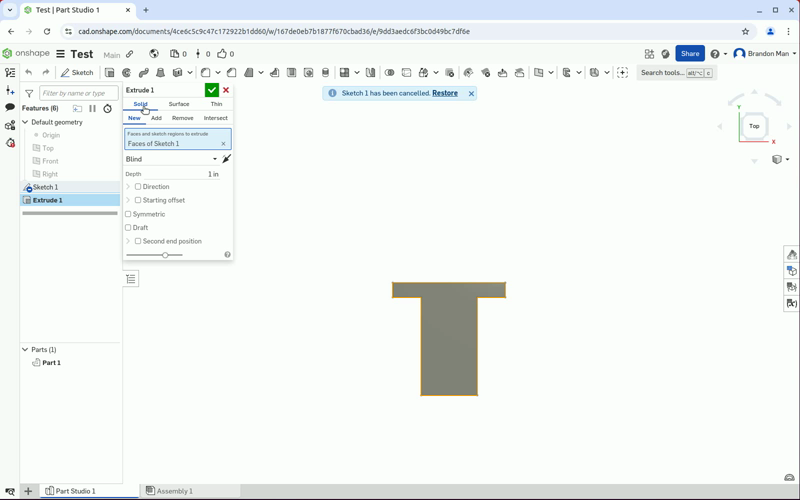
click(143, 106)
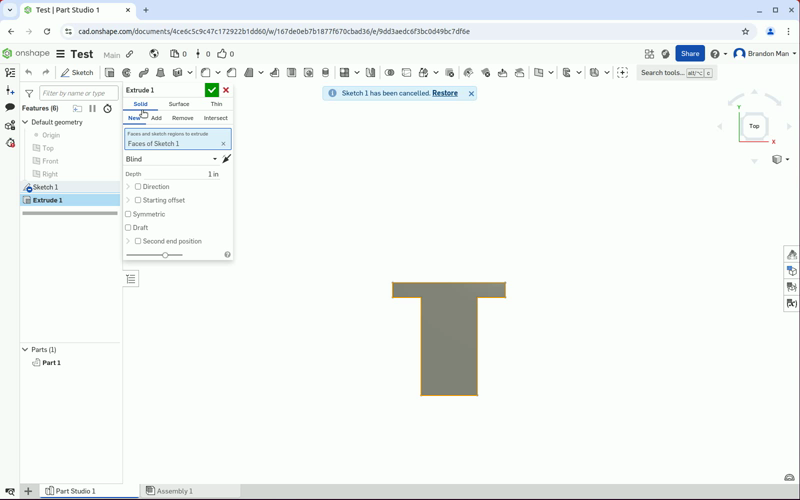
mouse_move(137, 120)
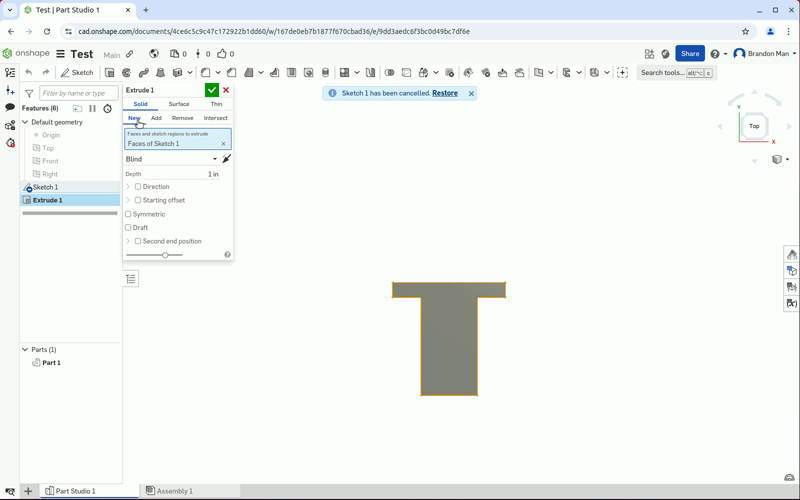
click(137, 120)
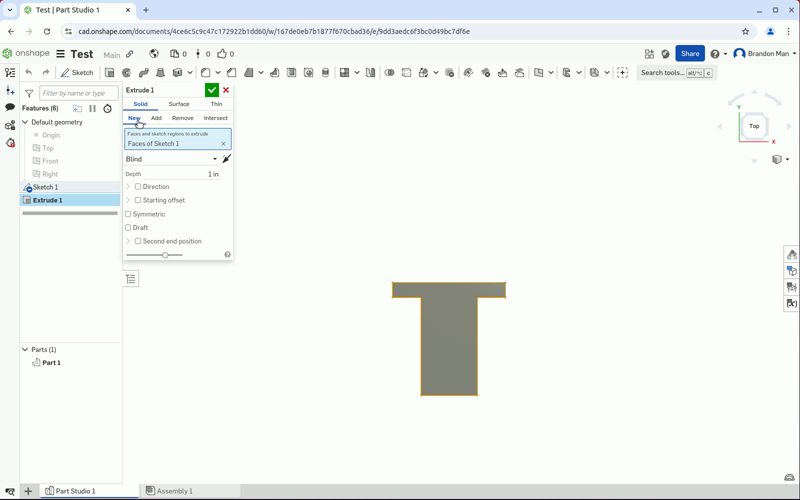
key(tab, 4)
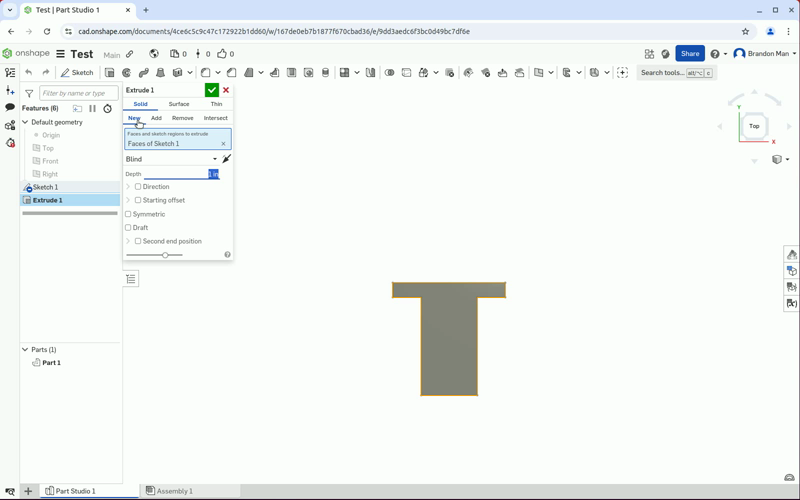
text(23.108)
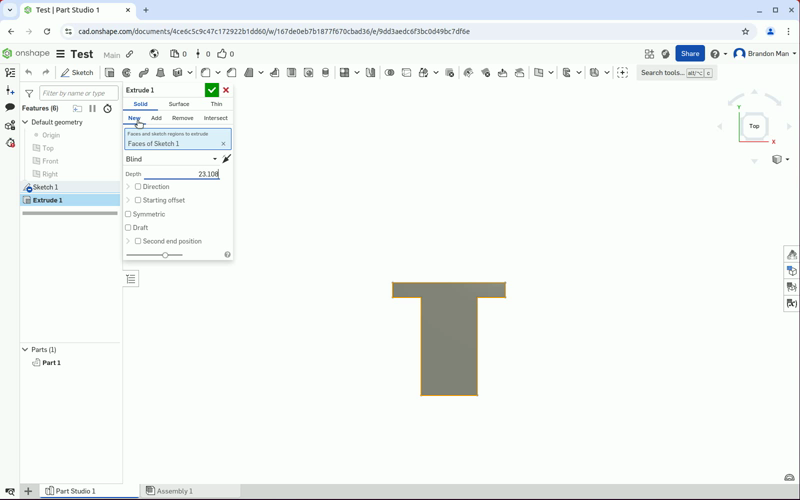
key(enter)
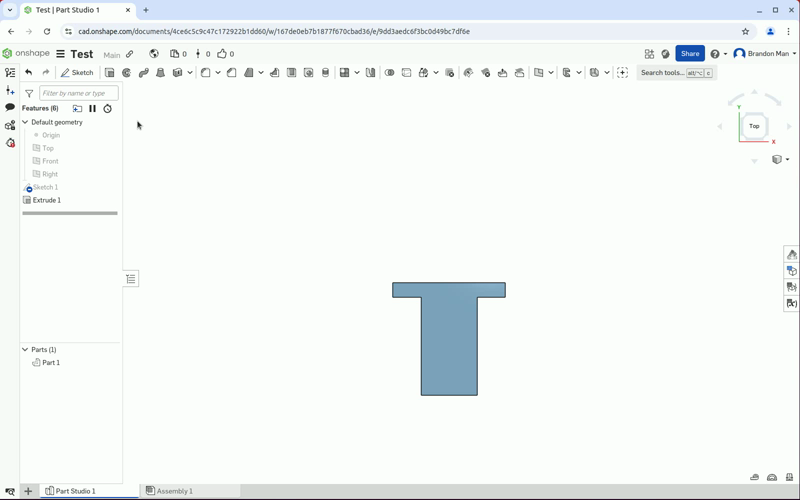
key(shift+h)
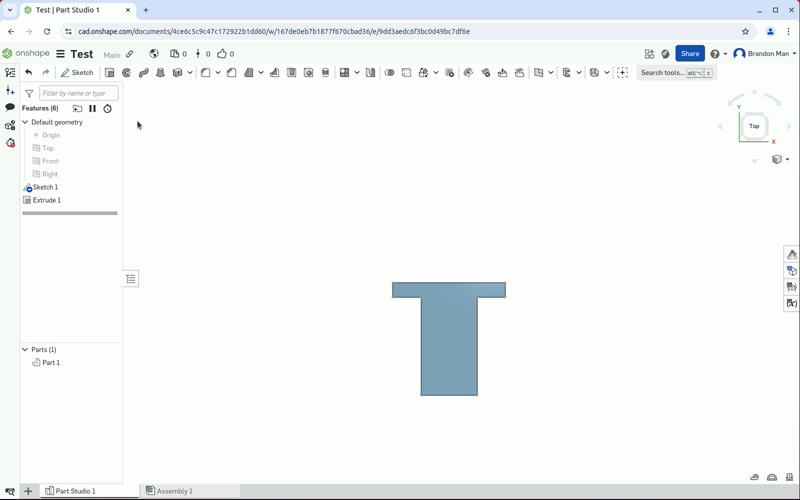
key(shift+h)
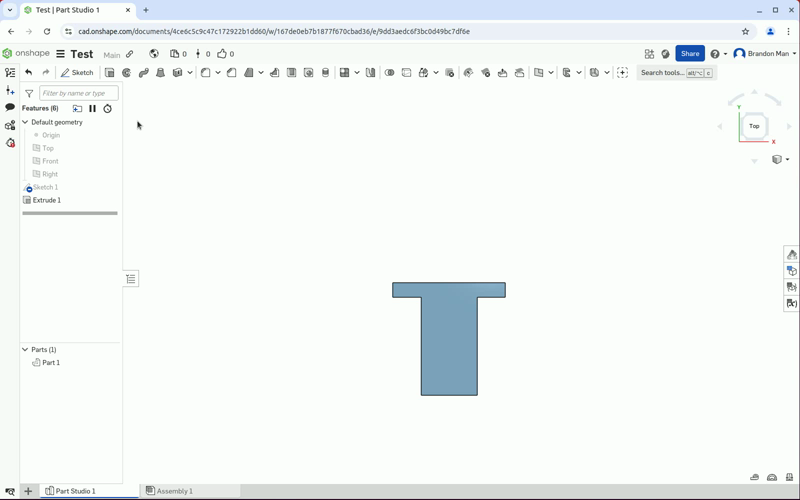
mouse_move(73, 189)
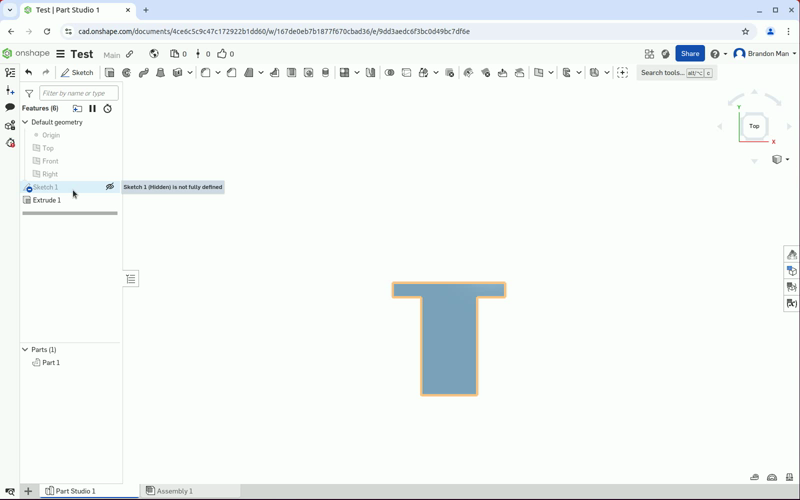
click(73, 189)
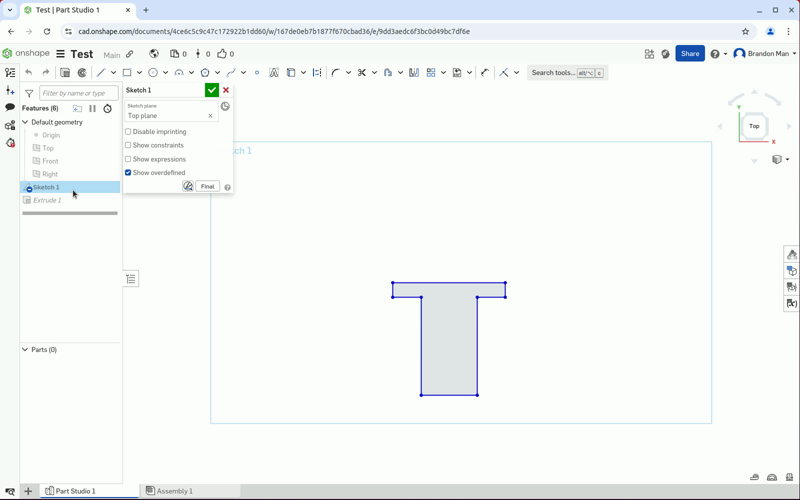
mouse_move(229, 92)
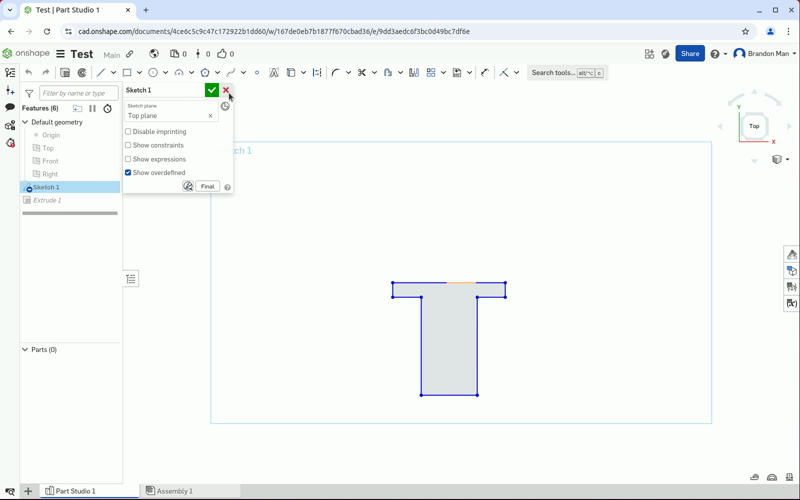
click(229, 92)
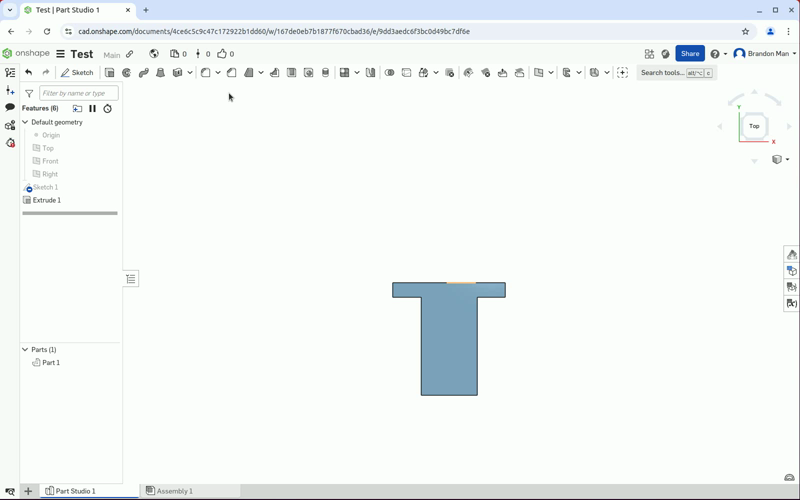
mouse_move(541, 75)
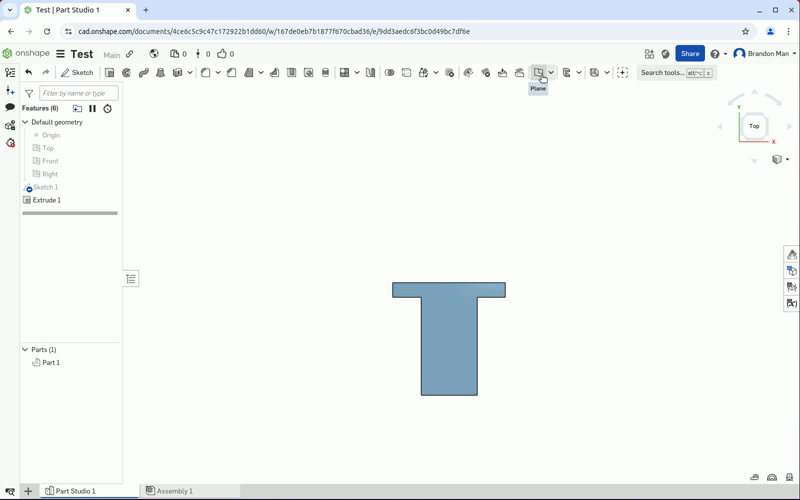
click(541, 75)
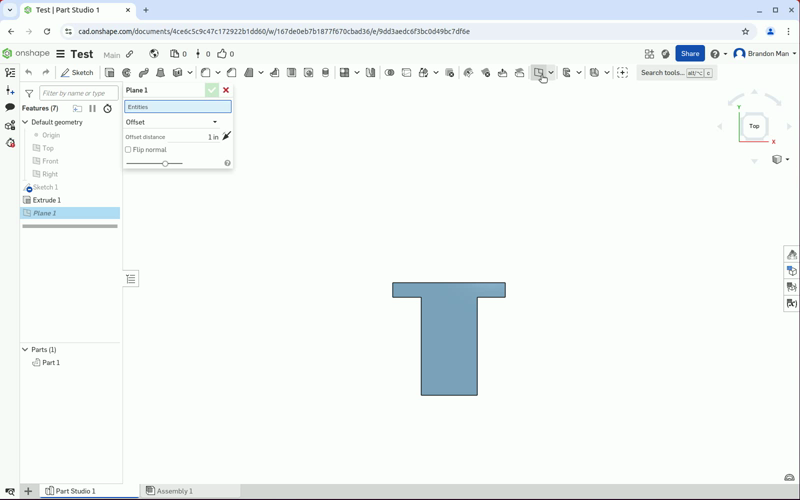
mouse_move(73, 150)
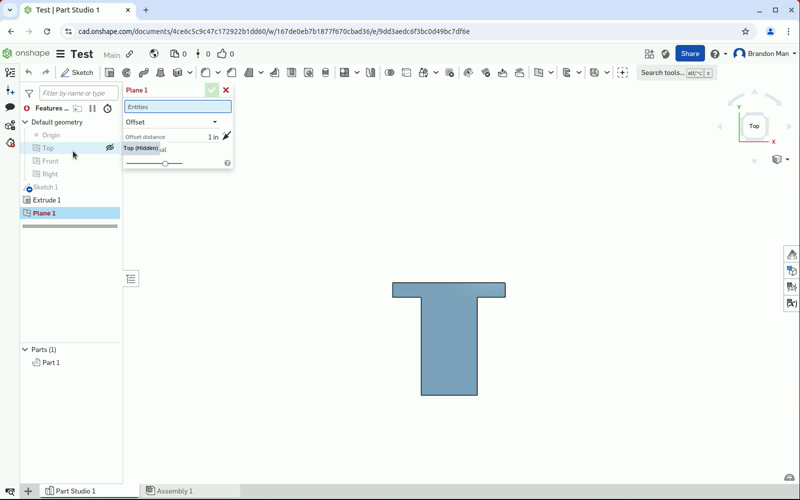
click(73, 150)
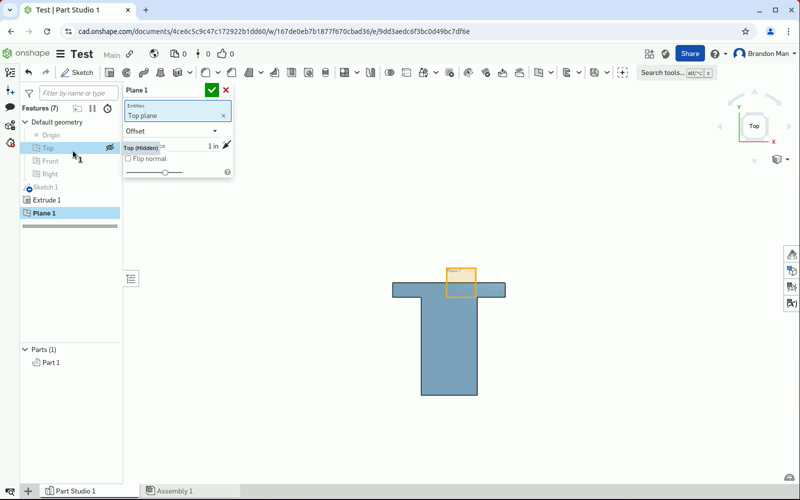
key(tab, 2)
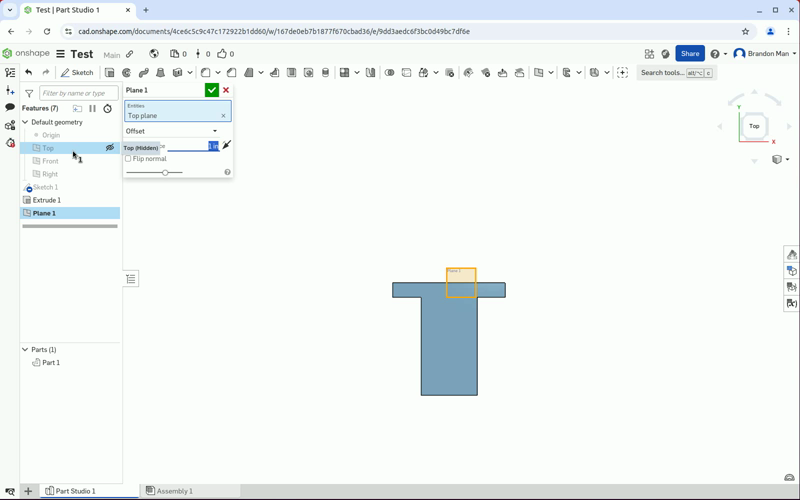
text(23.108)
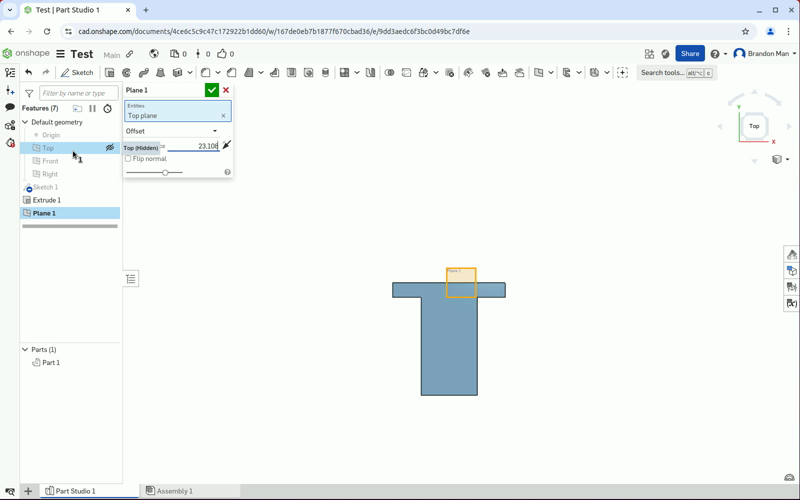
key(enter, 2)
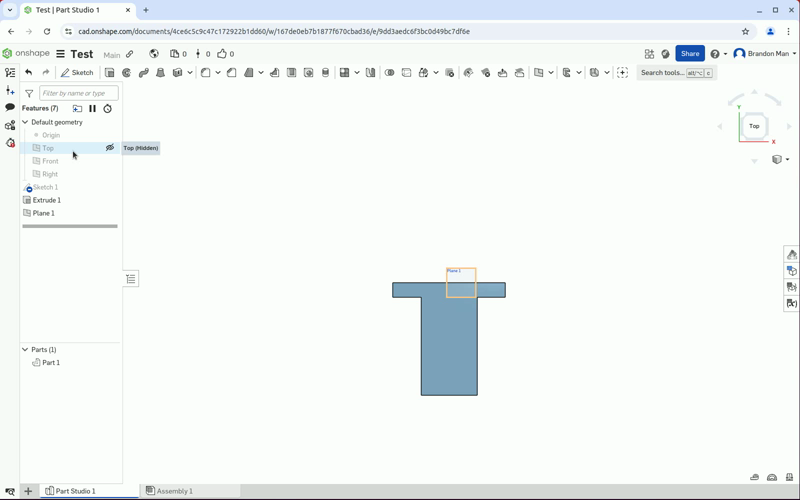
key(shift+s)
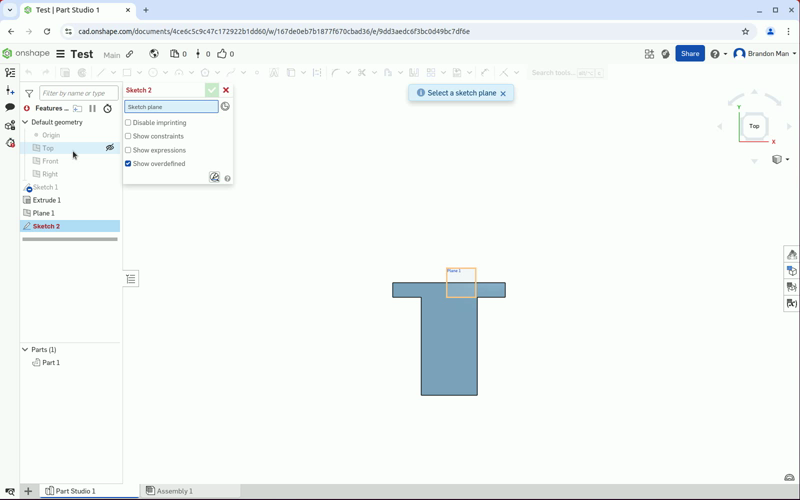
mouse_move(73, 215)
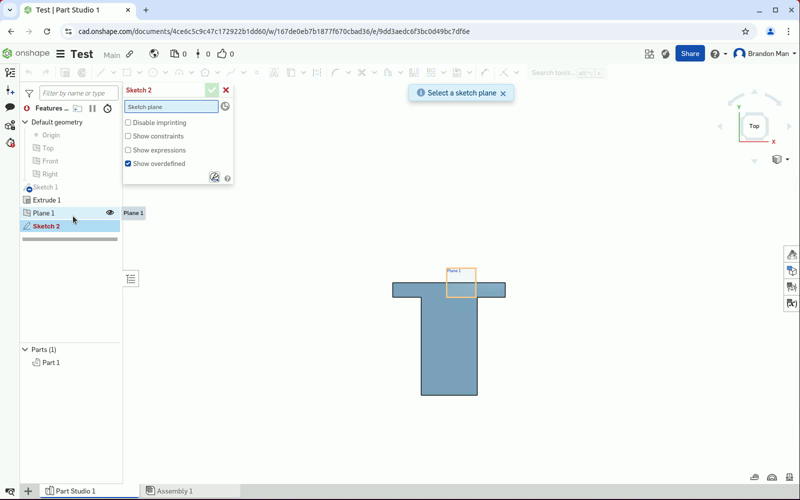
click(73, 215)
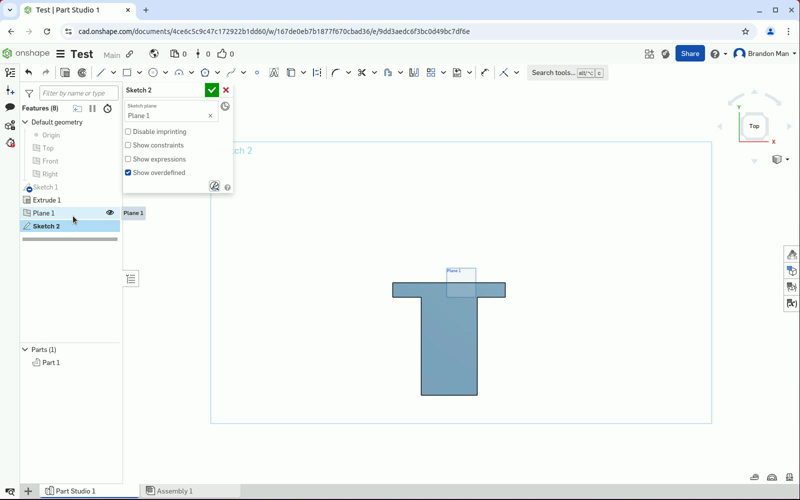
mouse_move(73, 352)
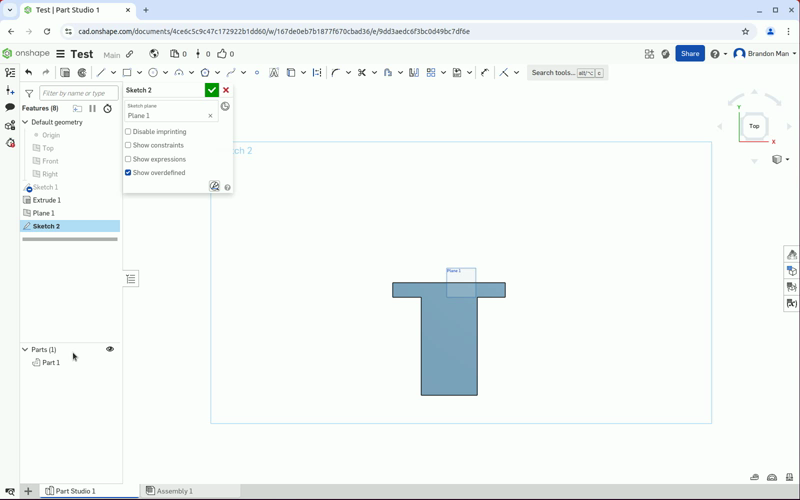
key(y)
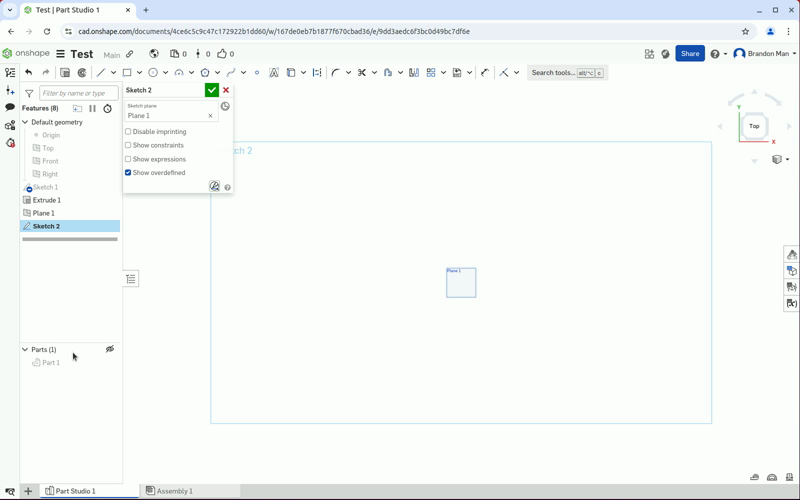
key(c)
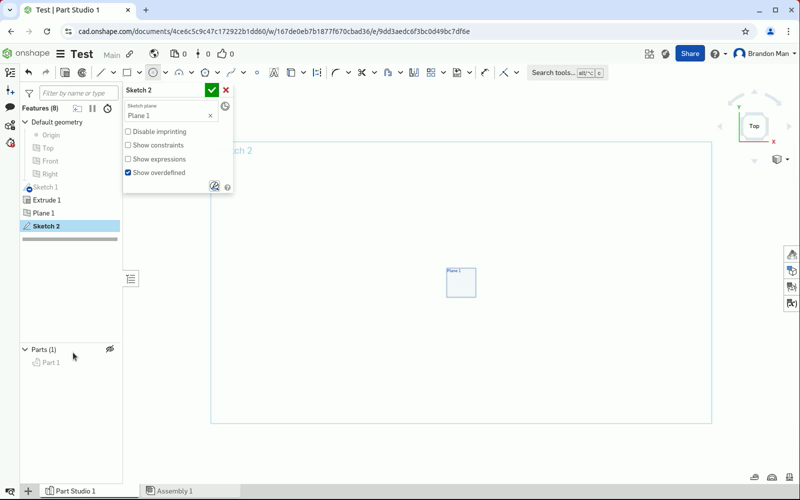
key_down(shift)
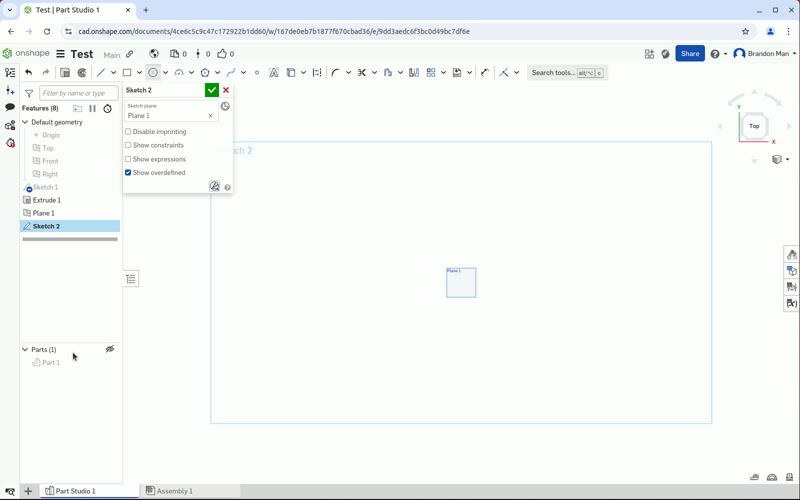
mouse_move(449, 356)
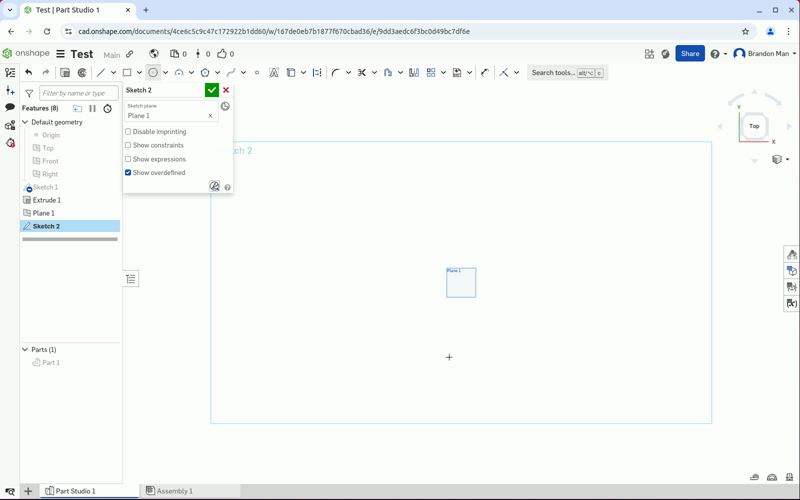
click(449, 356)
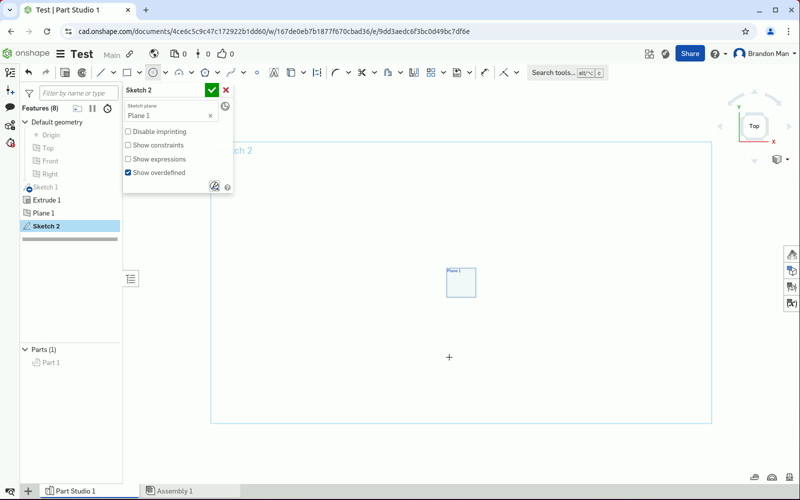
key_up(shift)
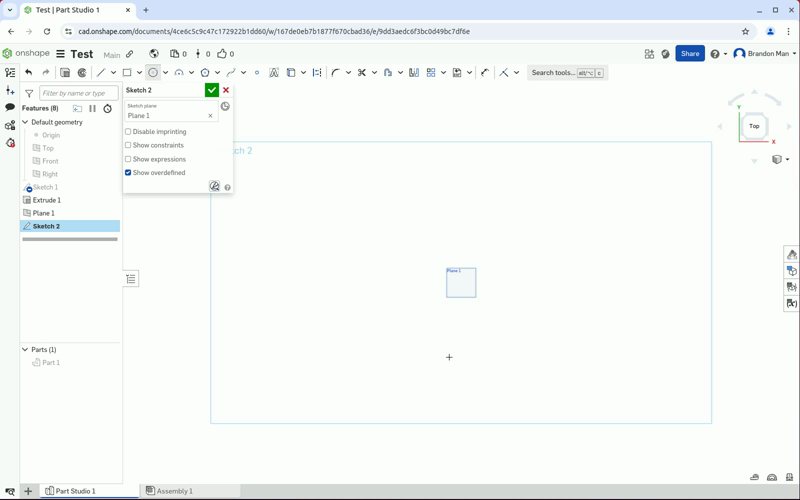
mouse_move(460, 356)
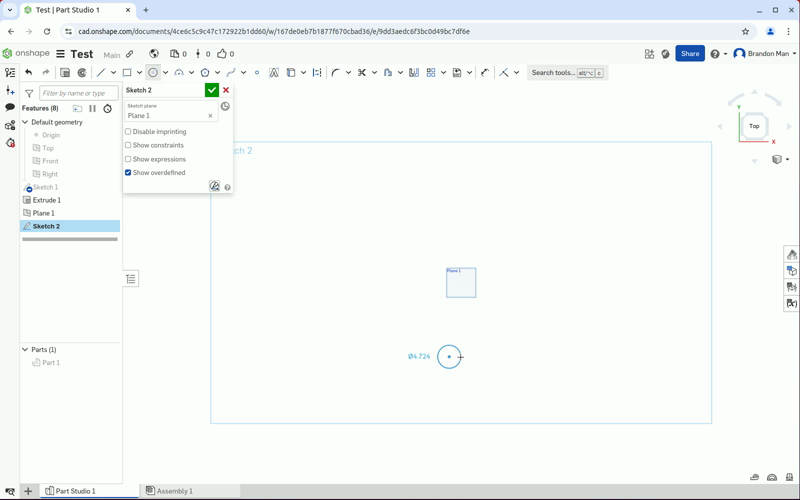
click(460, 356)
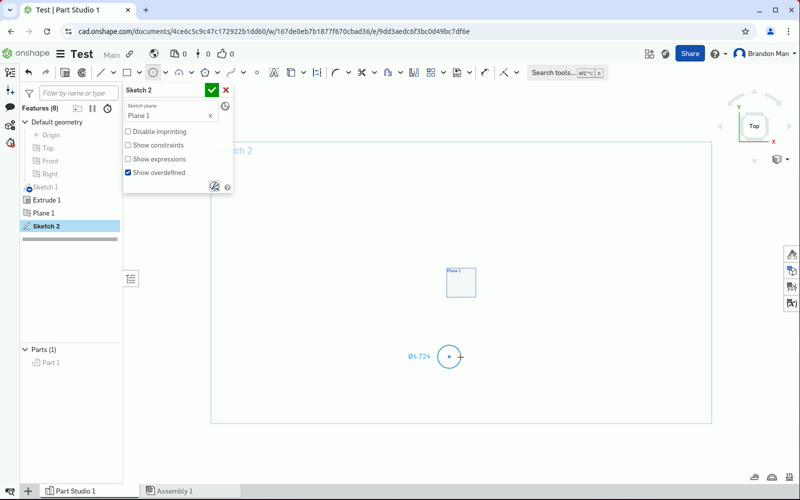
key(esc)
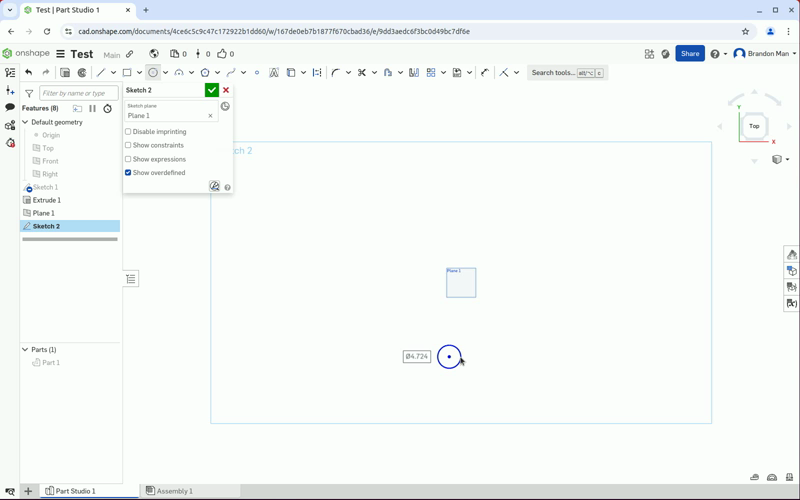
mouse_move(455, 361)
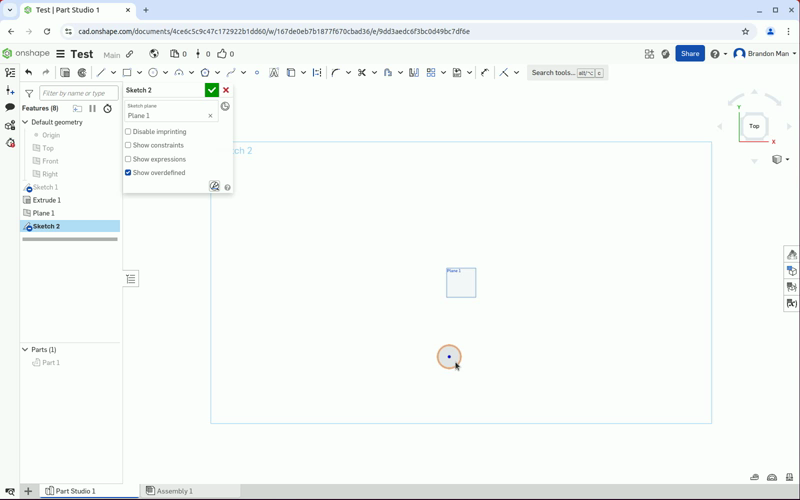
scroll(6)
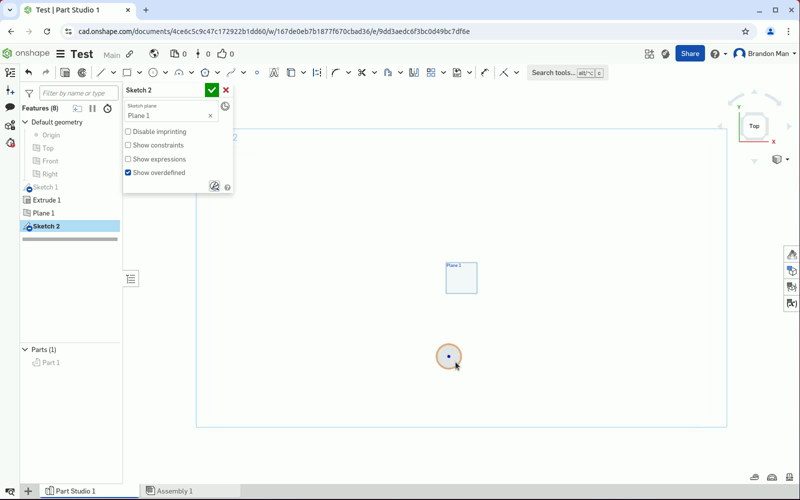
scroll(6)
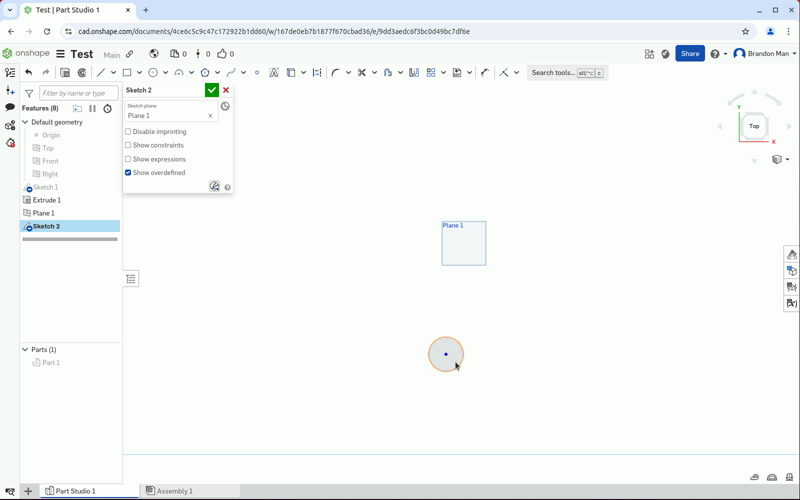
scroll(6)
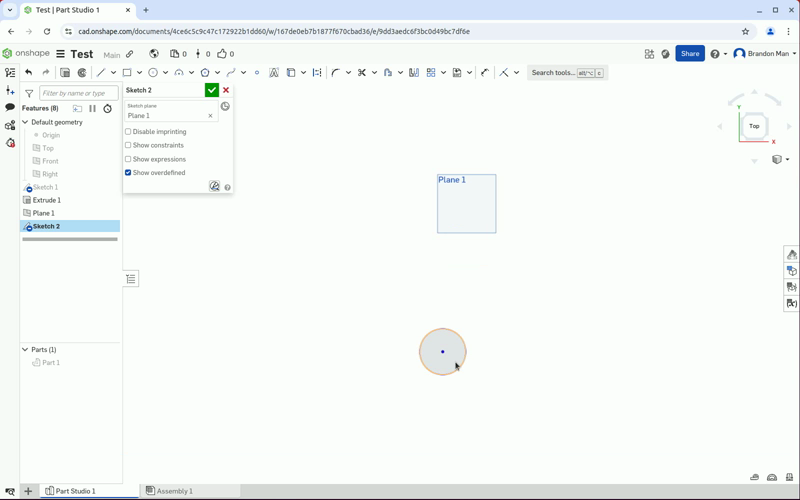
scroll(6)
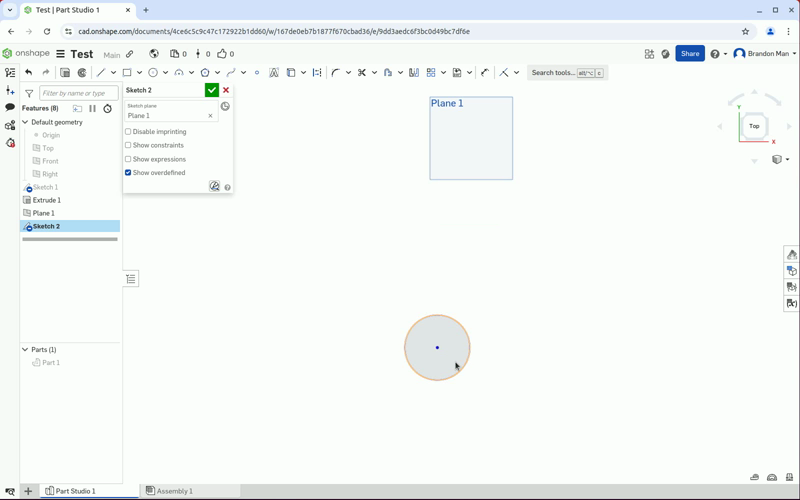
scroll(6)
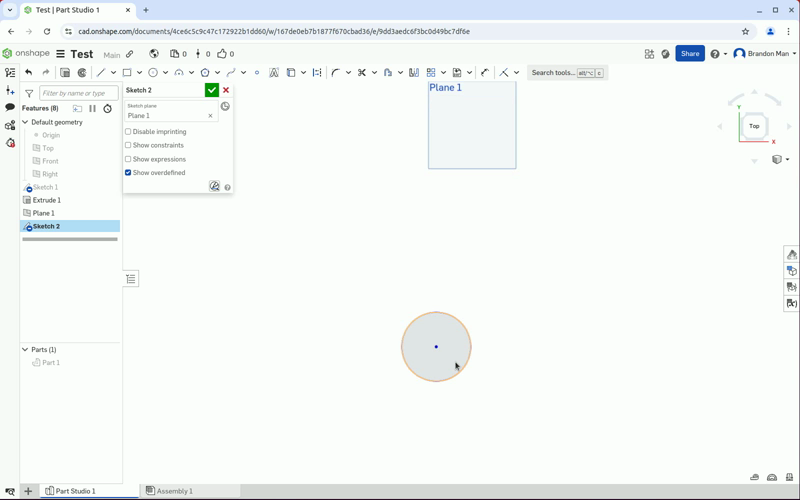
scroll(6)
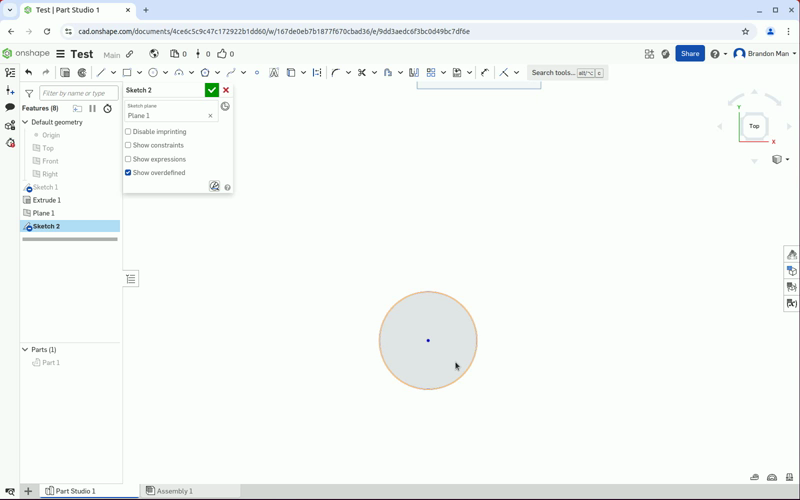
scroll(6)
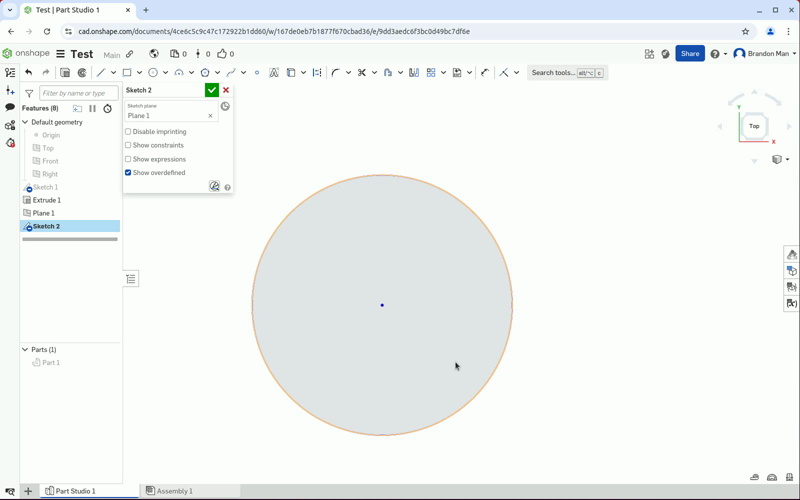
click(455, 361)
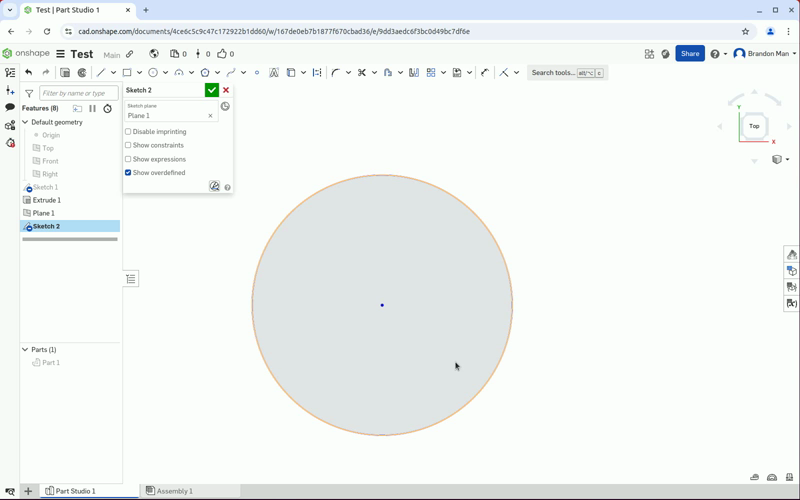
scroll(-6)
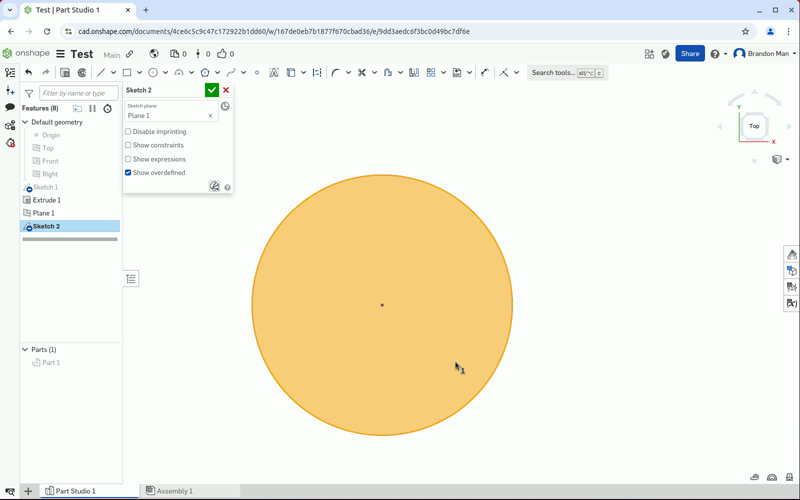
scroll(-6)
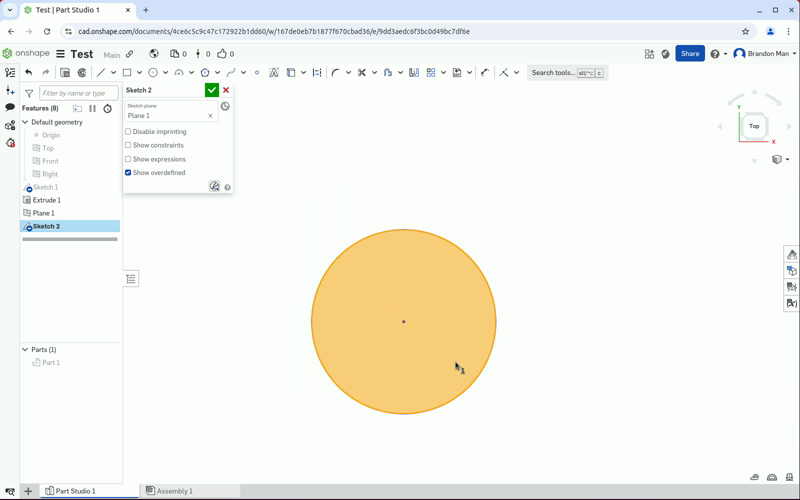
scroll(-6)
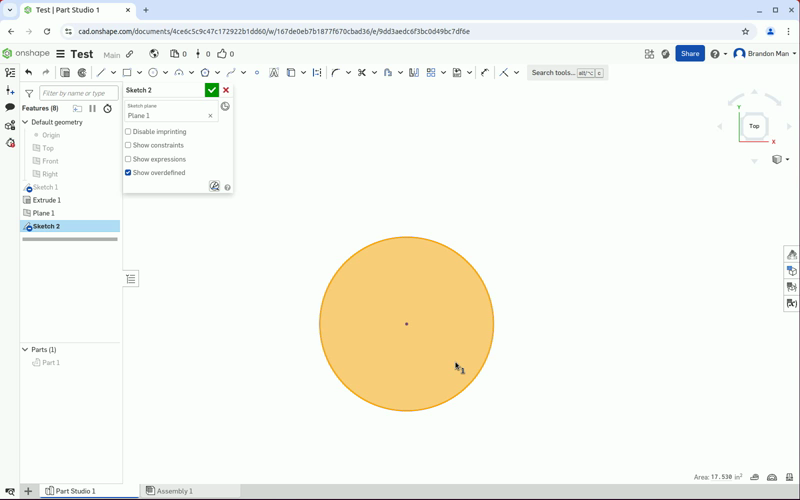
scroll(-6)
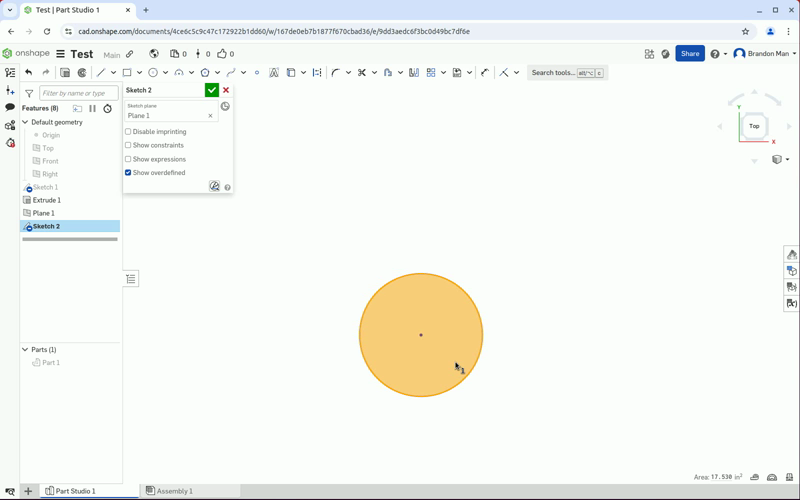
scroll(-6)
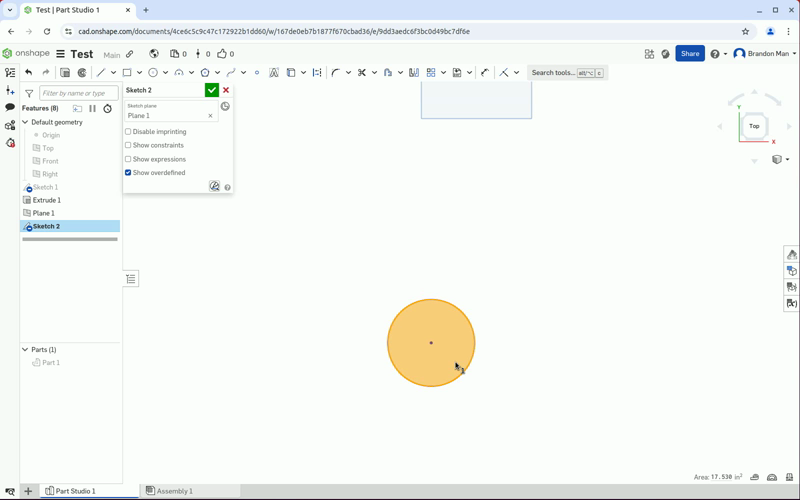
scroll(-6)
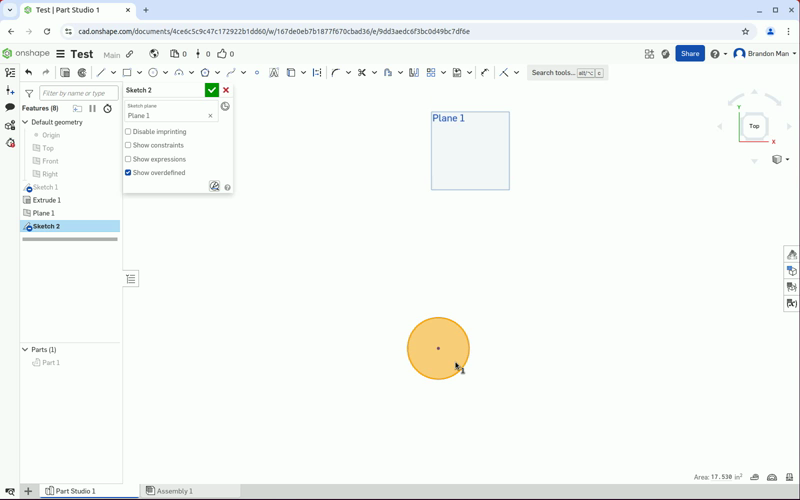
scroll(-6)
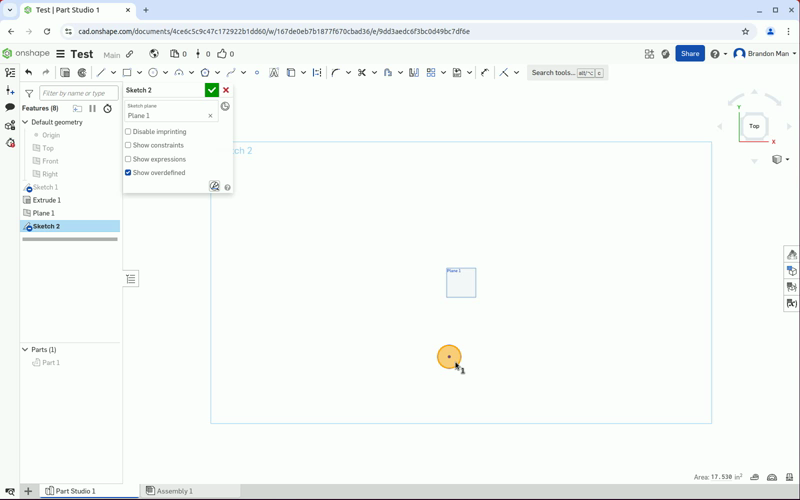
mouse_move(73, 352)
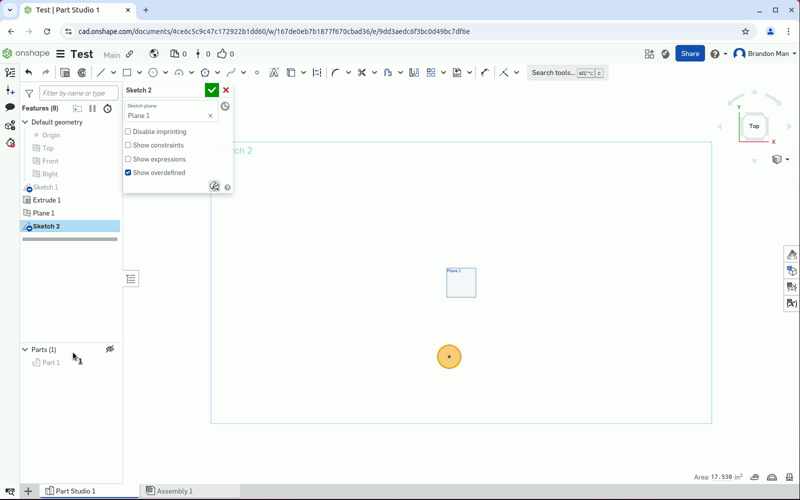
key(shift+y)
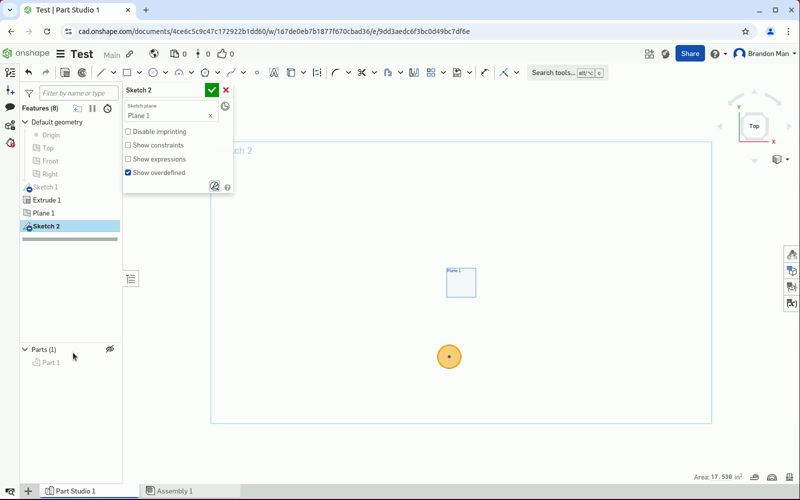
key(shift+e)
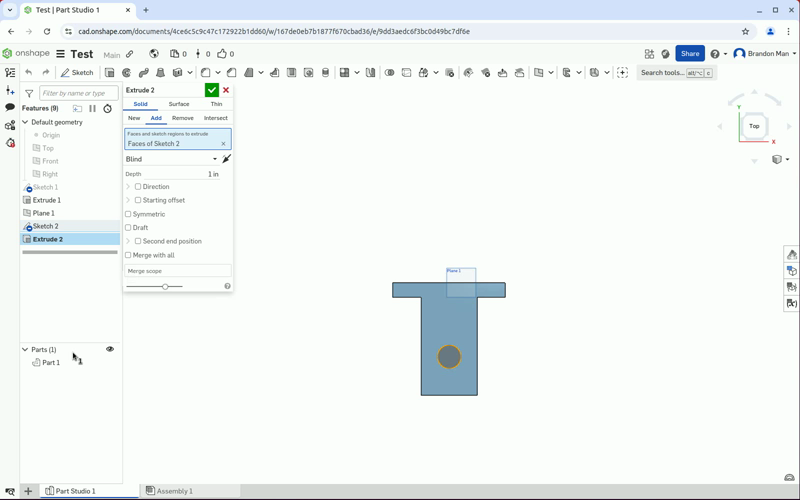
mouse_move(143, 106)
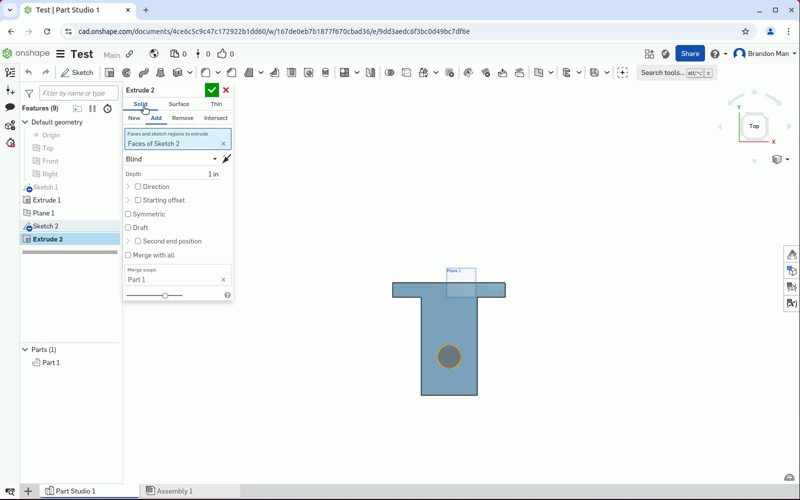
click(143, 106)
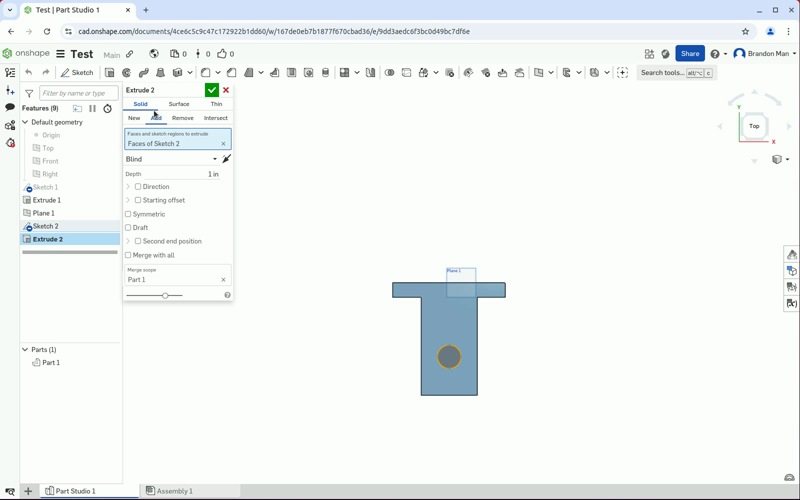
mouse_move(186, 120)
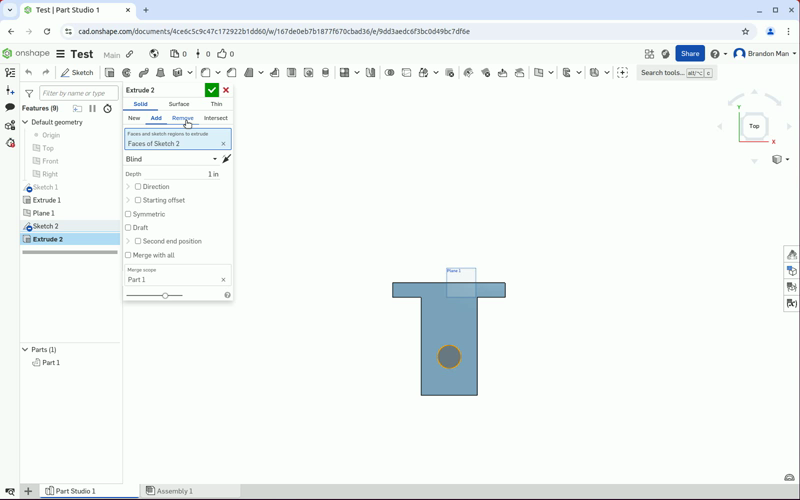
click(186, 120)
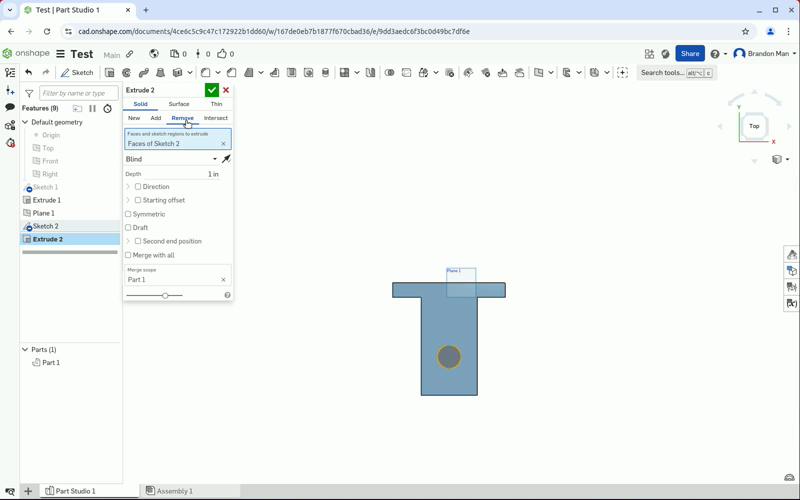
key(tab, 4)
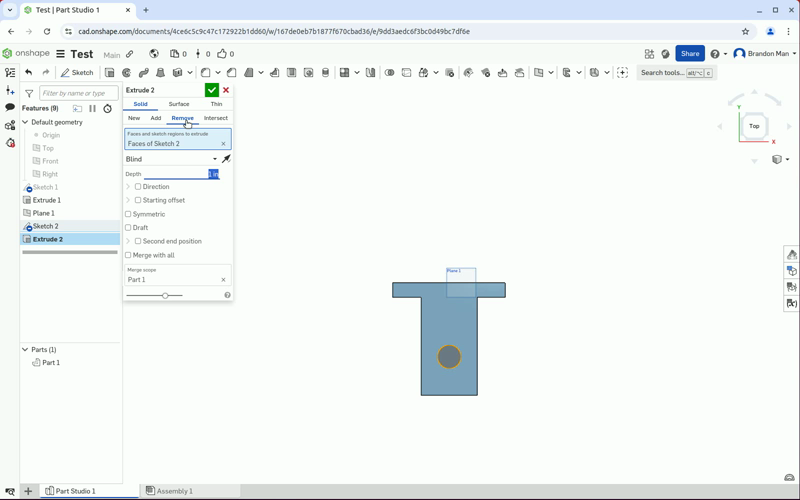
text(23.108)
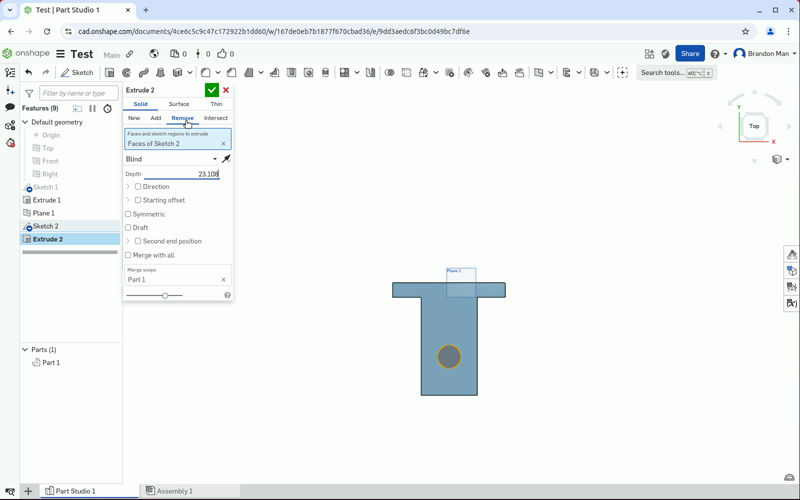
key(tab, 6)
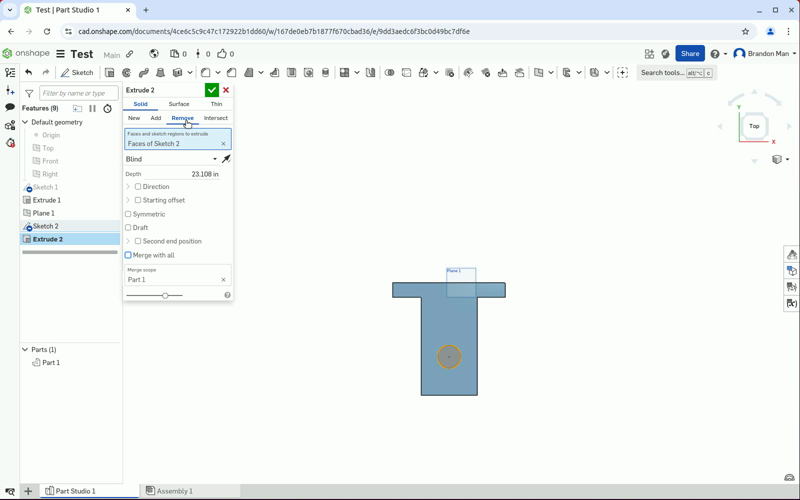
key(space)
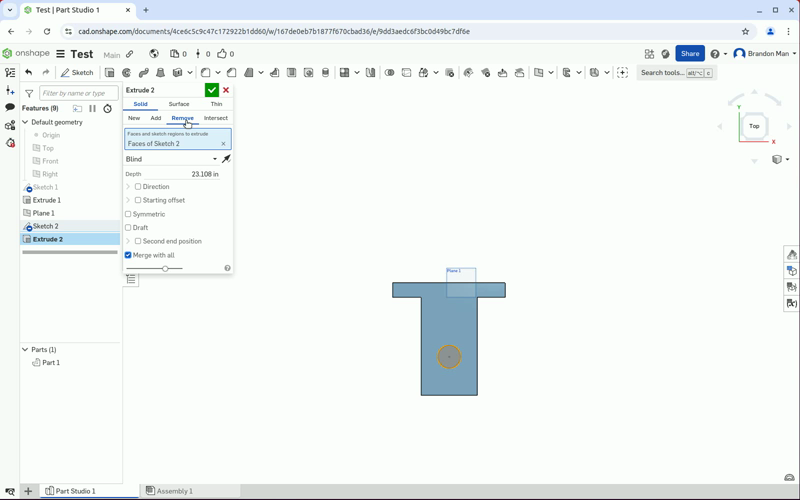
key(enter)
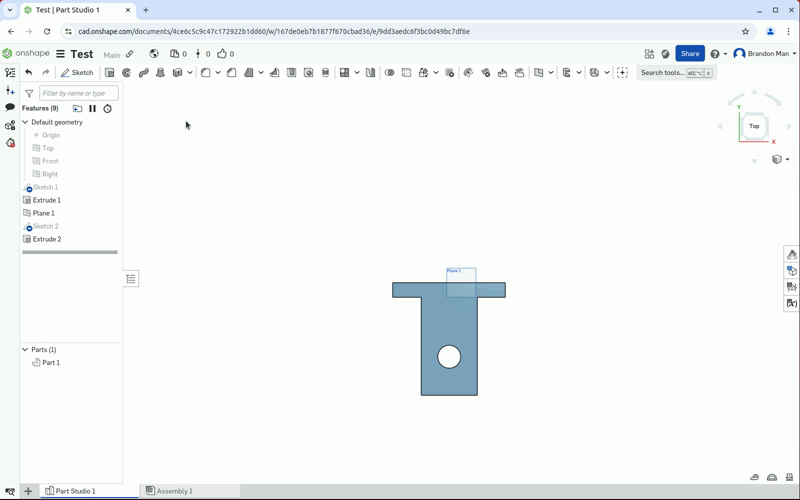
key(shift+h)
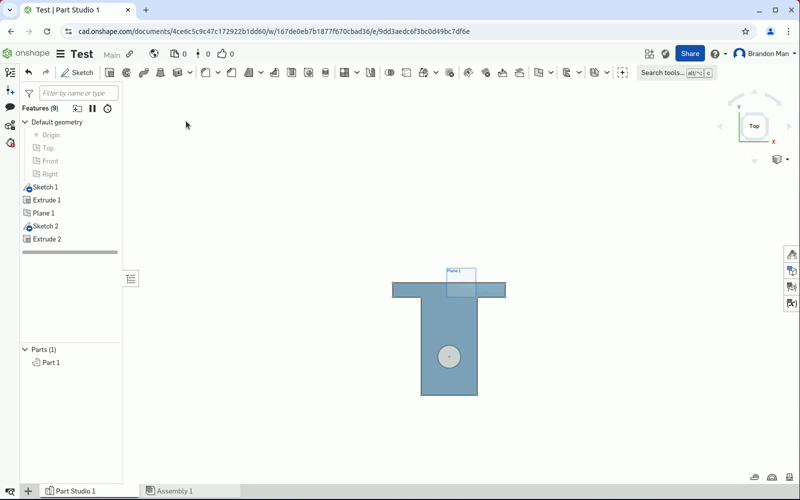
key(shift+h)
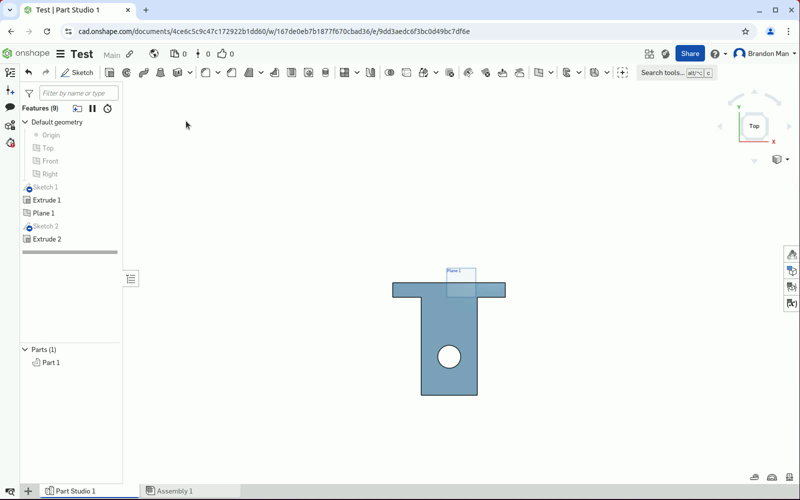
mouse_move(73, 189)
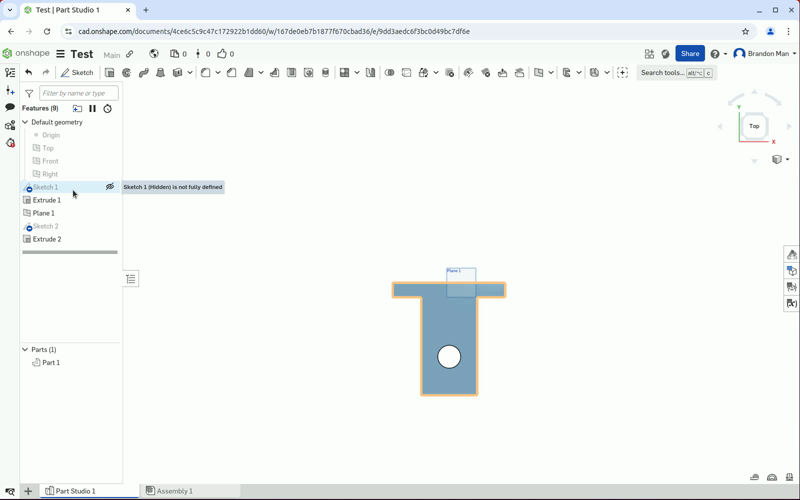
click(73, 189)
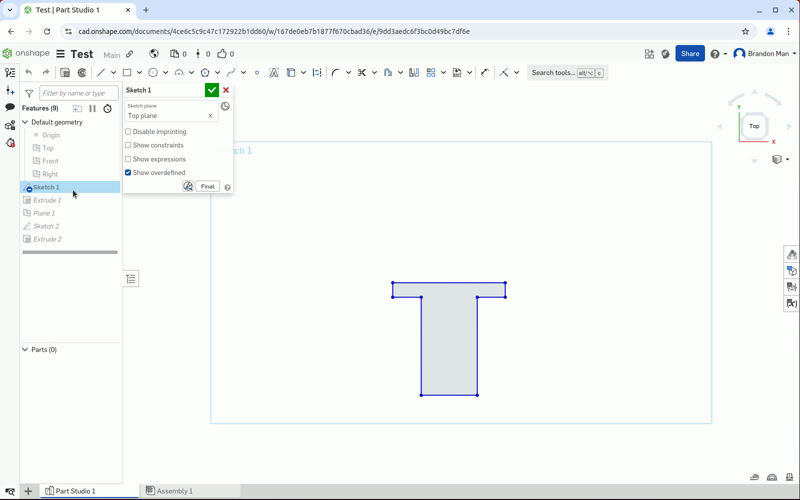
mouse_move(229, 92)
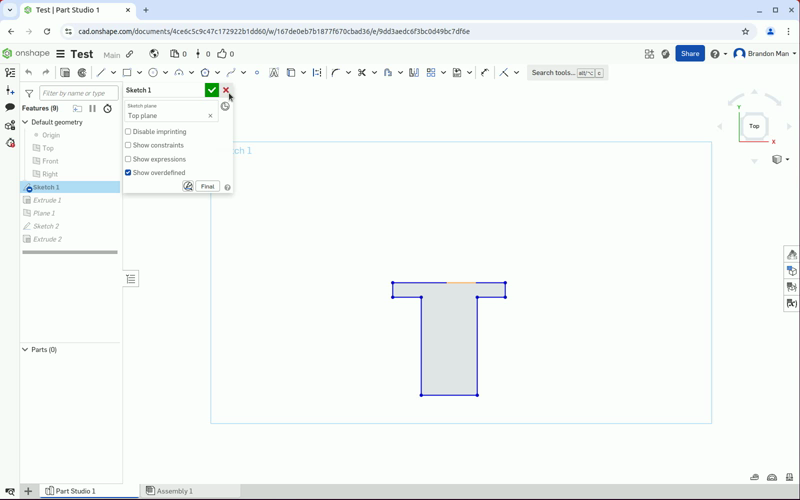
click(229, 92)
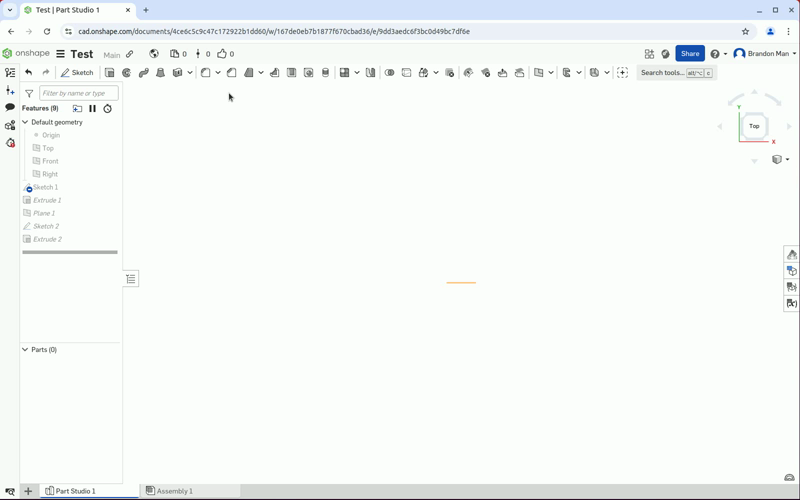
mouse_move(73, 352)
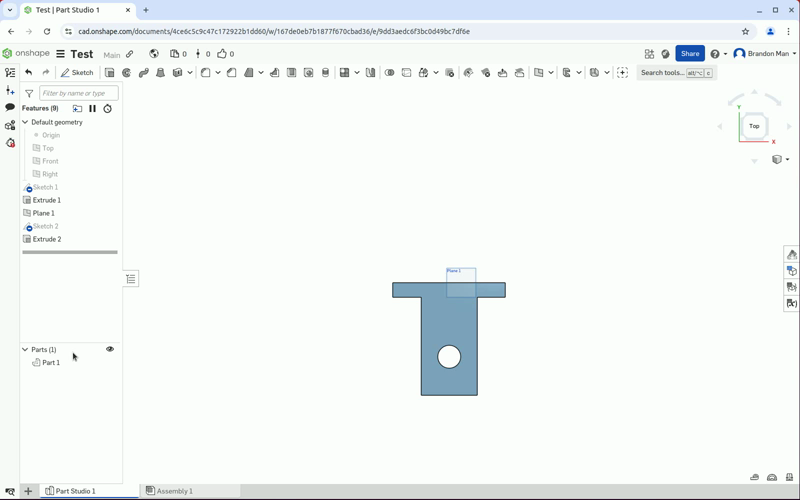
key(y)
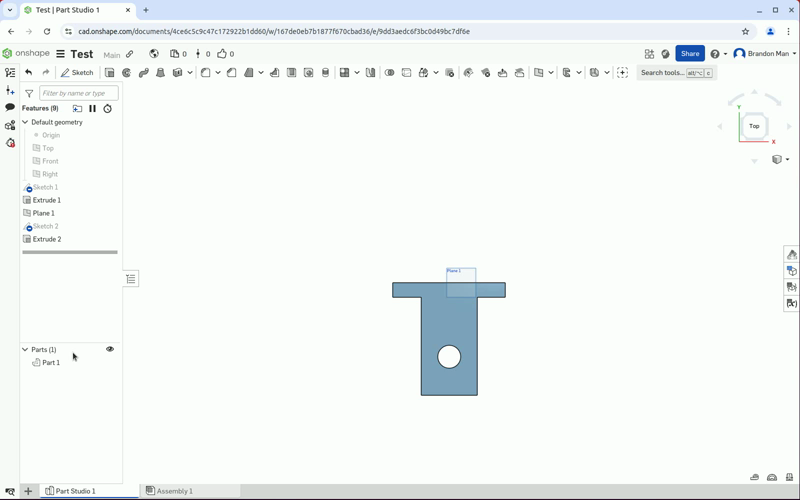
key(shift+p)
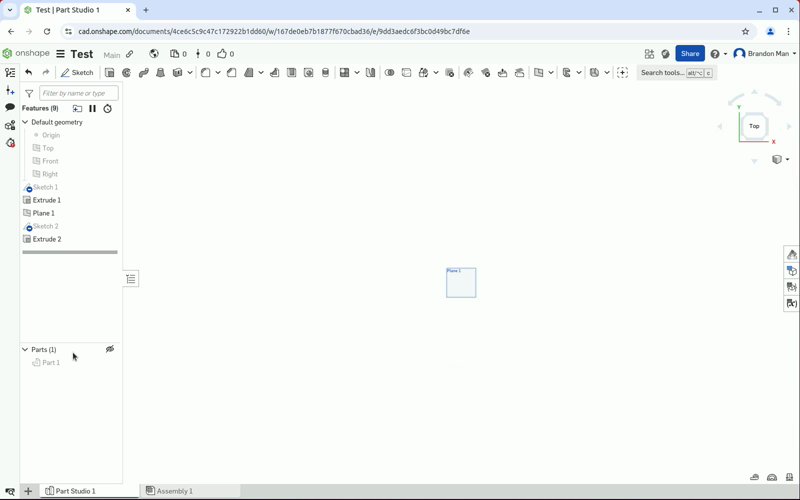
key(space)
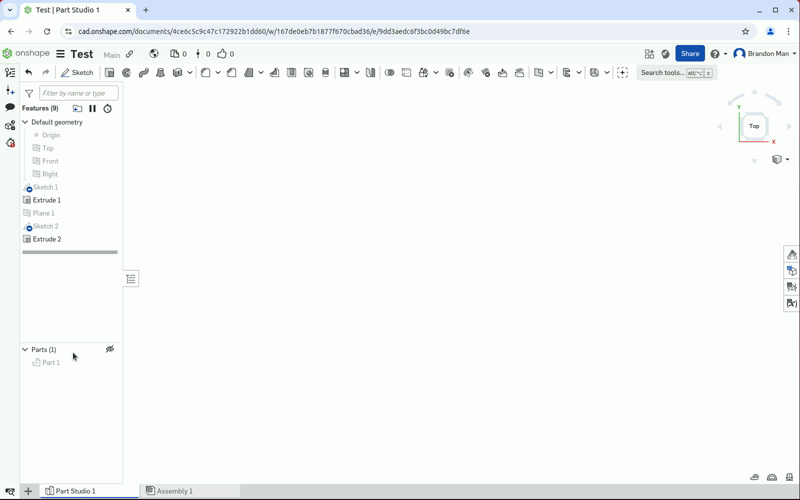
key_down(shift)
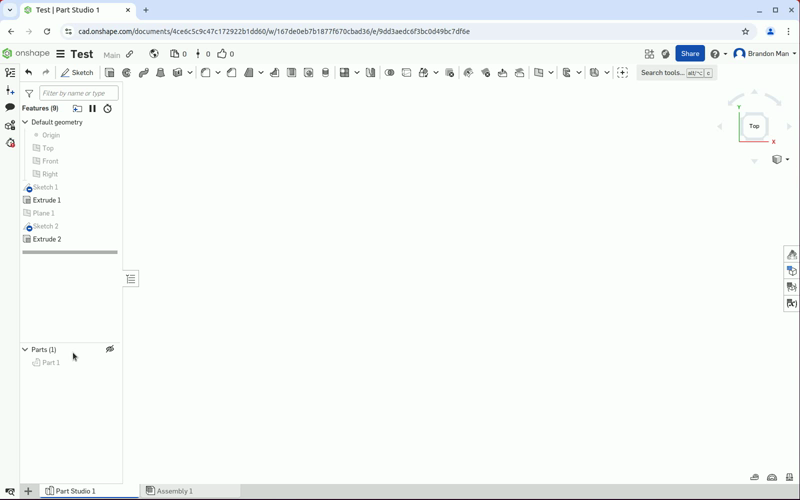
key(up)
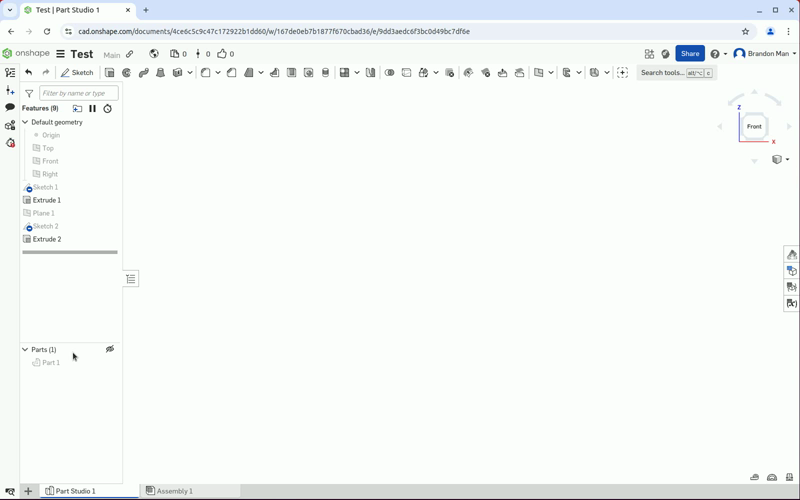
key_up(shift)
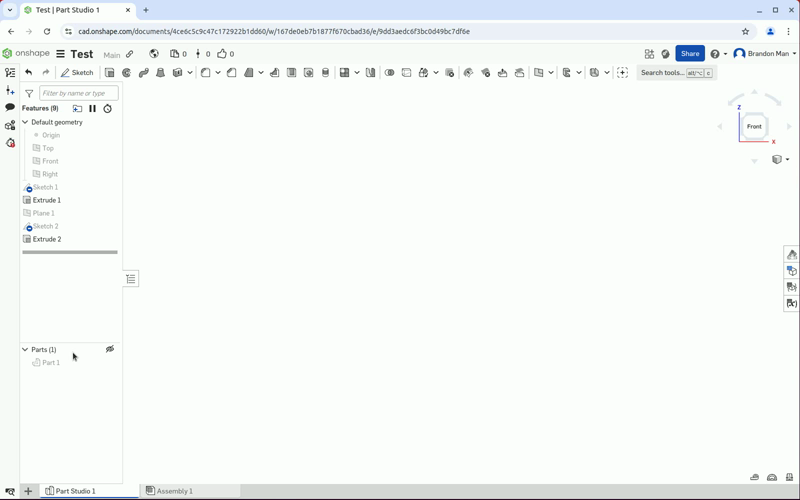
mouse_move(73, 352)
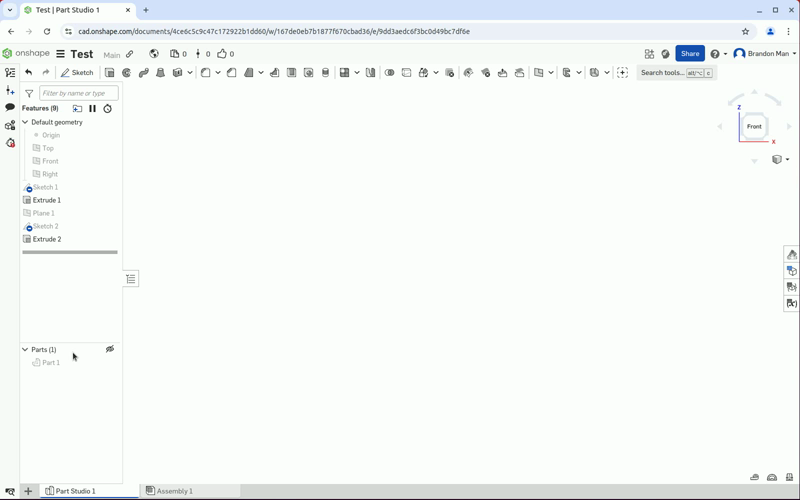
key(shift+y)
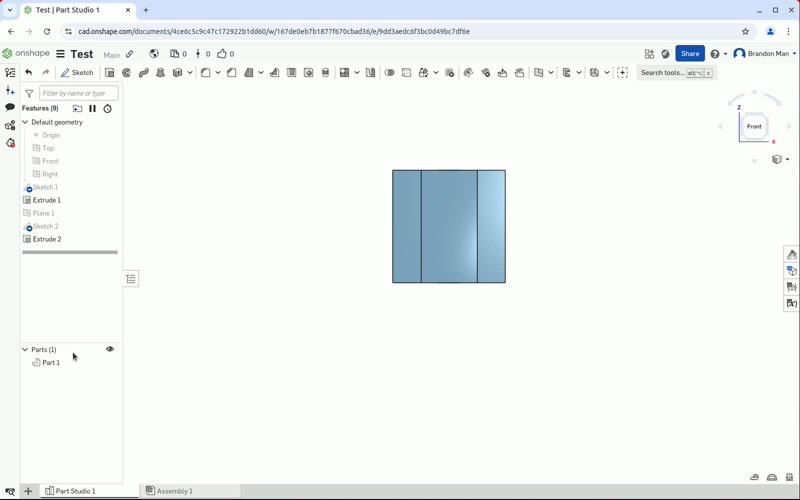
mouse_move(541, 75)
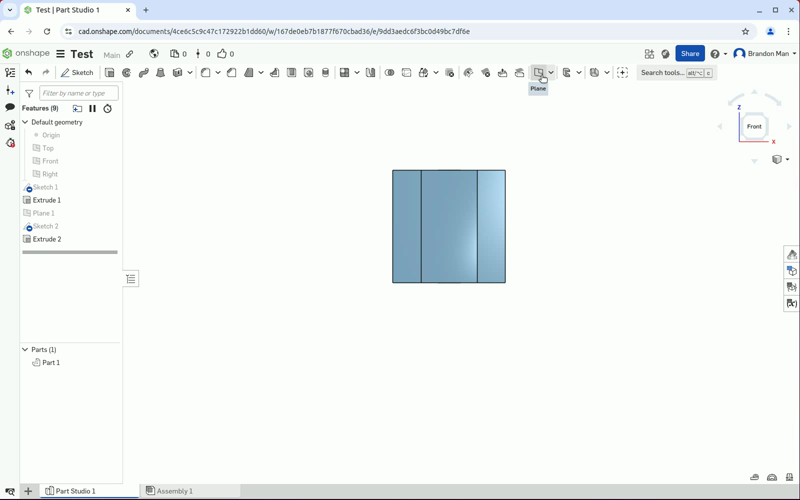
click(541, 75)
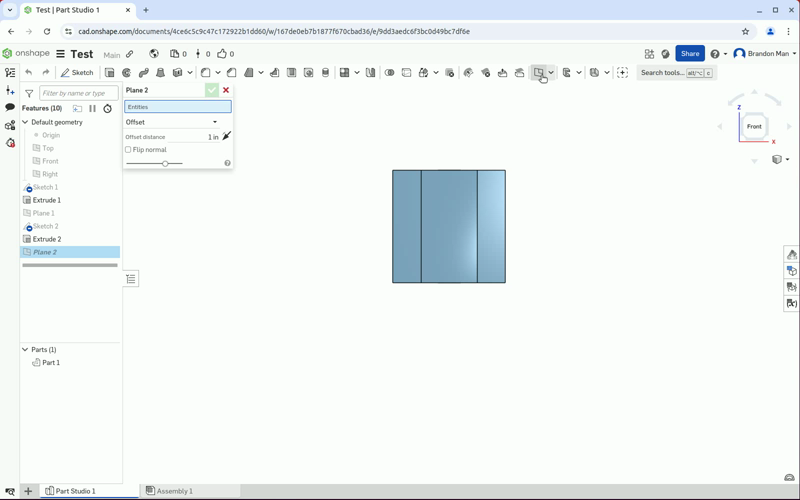
mouse_move(73, 163)
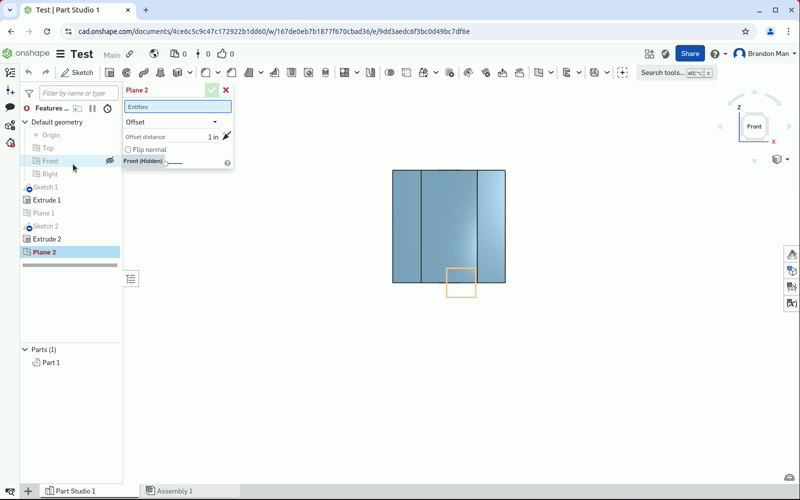
click(73, 163)
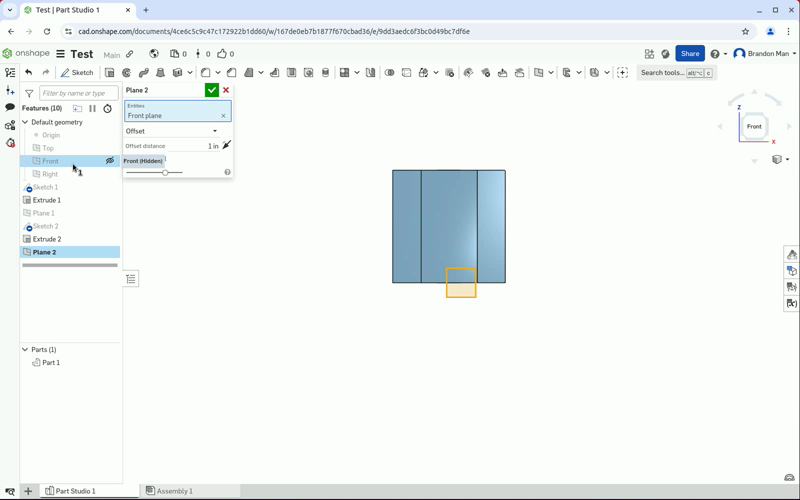
key(tab, 2)
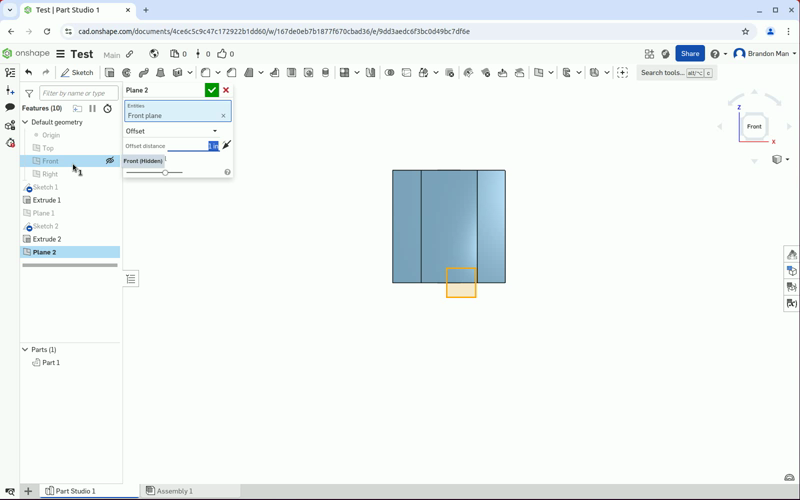
text(2.896)
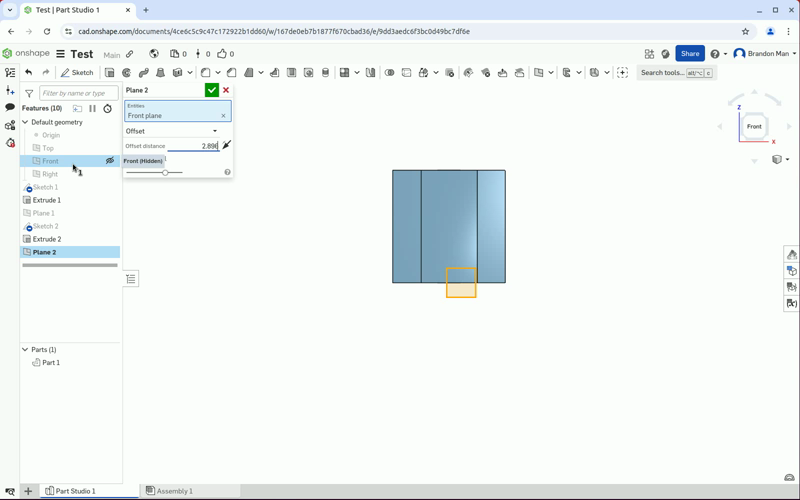
key(enter, 2)
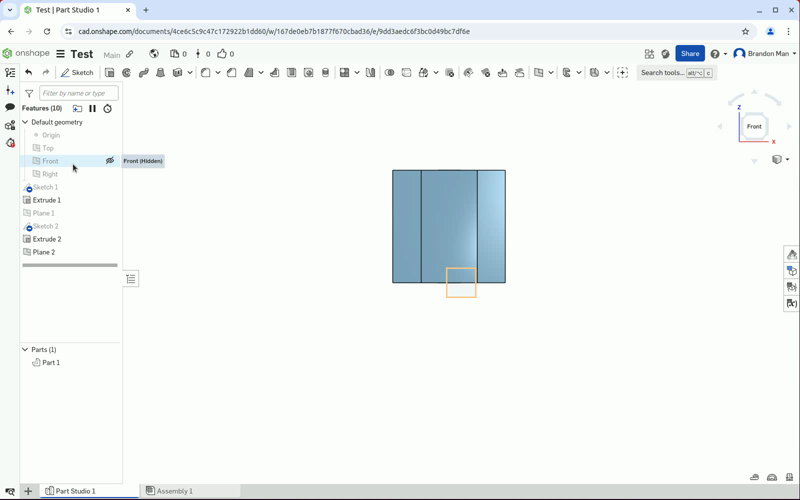
key(shift+s)
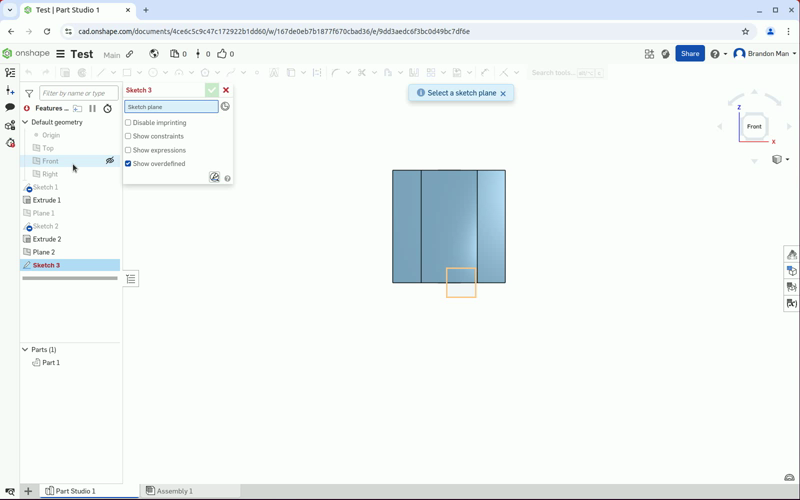
mouse_move(73, 254)
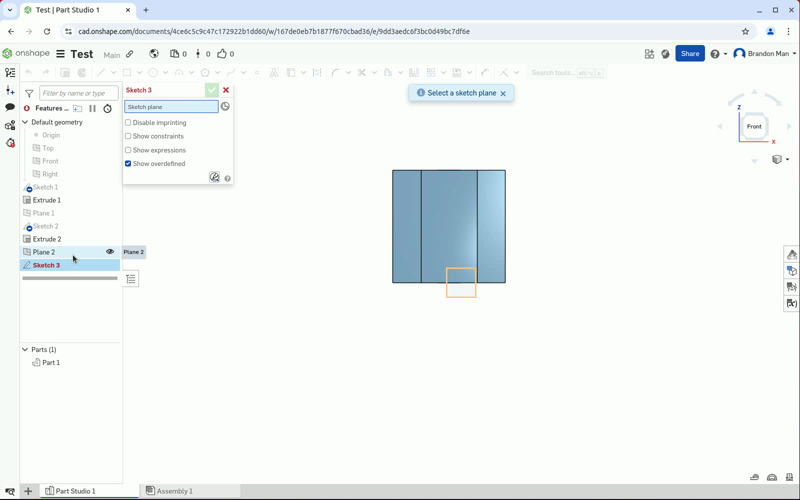
click(73, 254)
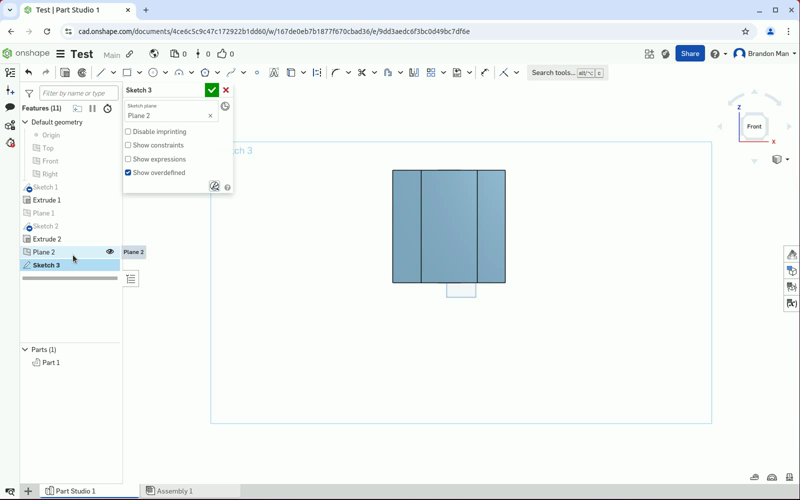
mouse_move(73, 352)
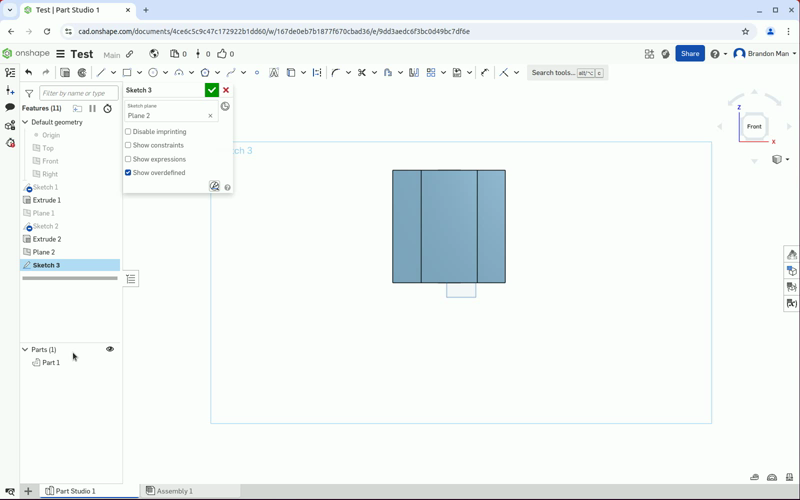
key(y)
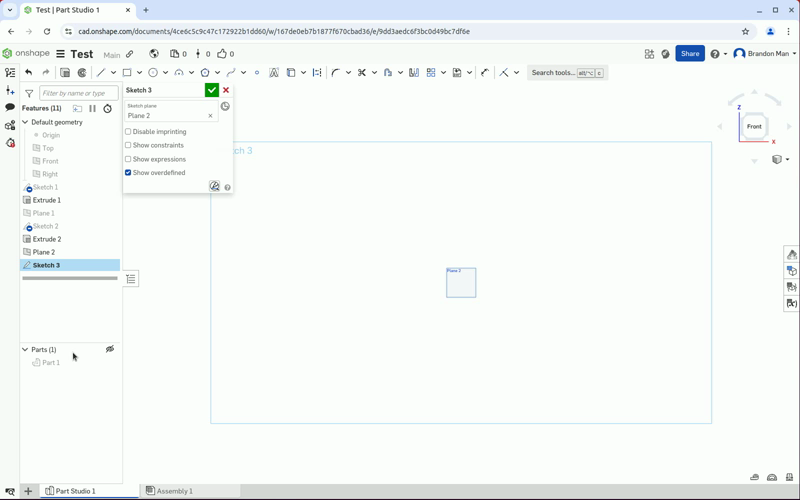
key(c)
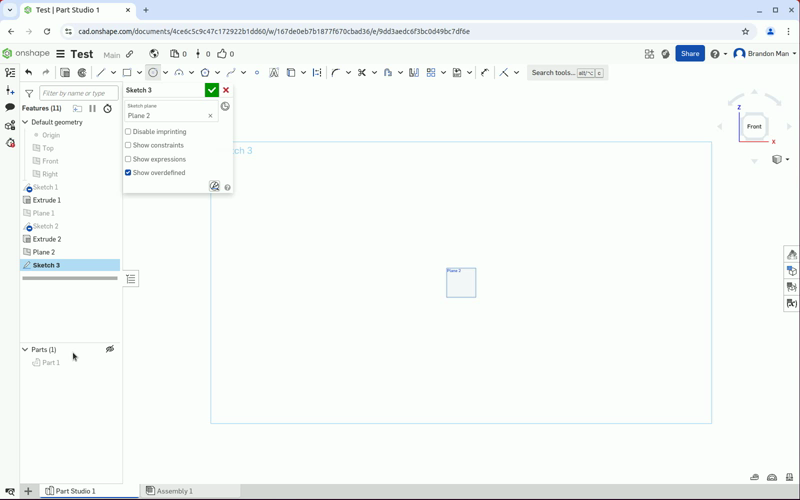
key_down(shift)
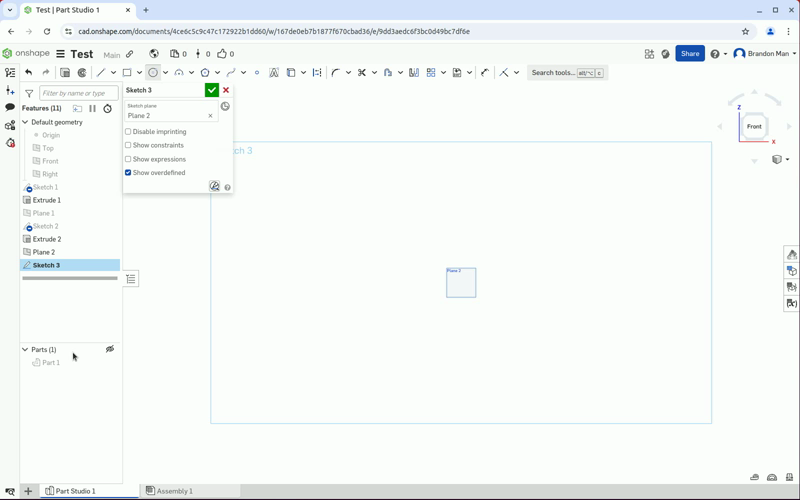
mouse_move(407, 198)
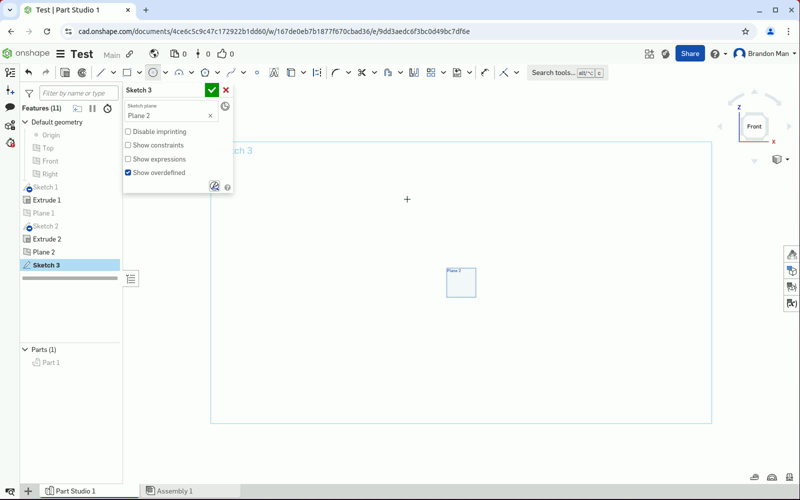
click(407, 198)
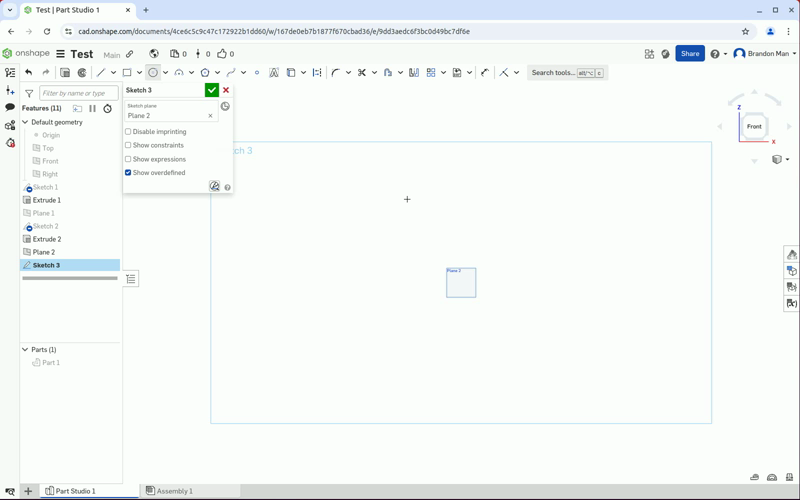
key_up(shift)
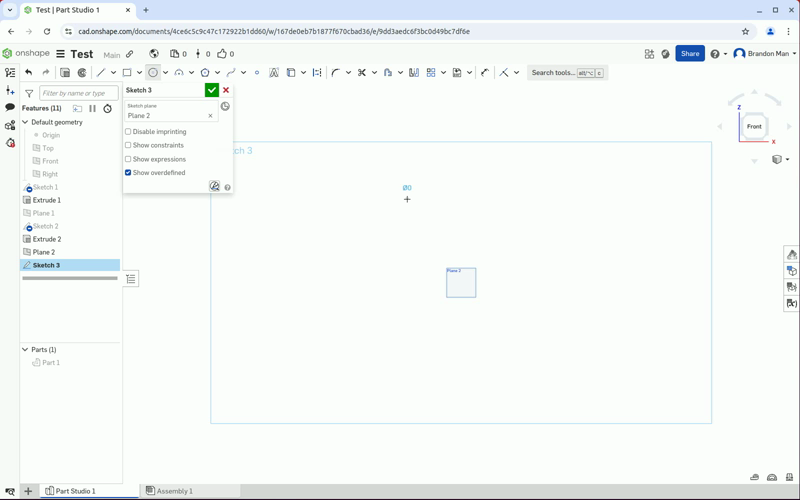
mouse_move(414, 198)
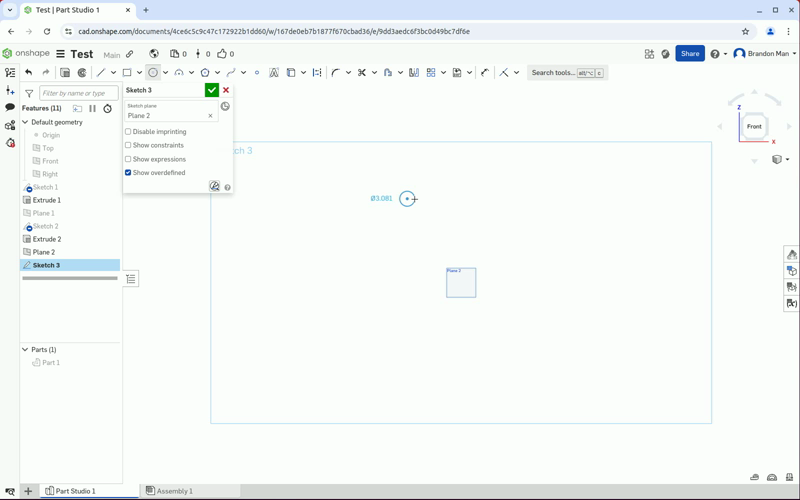
click(414, 198)
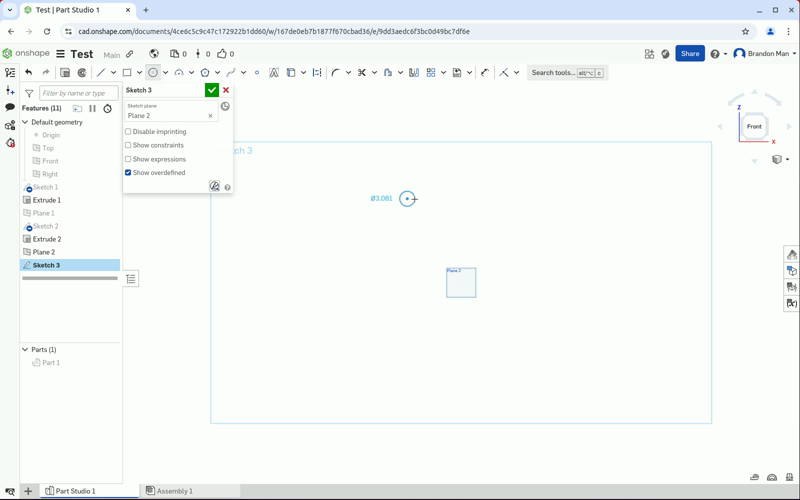
key(esc)
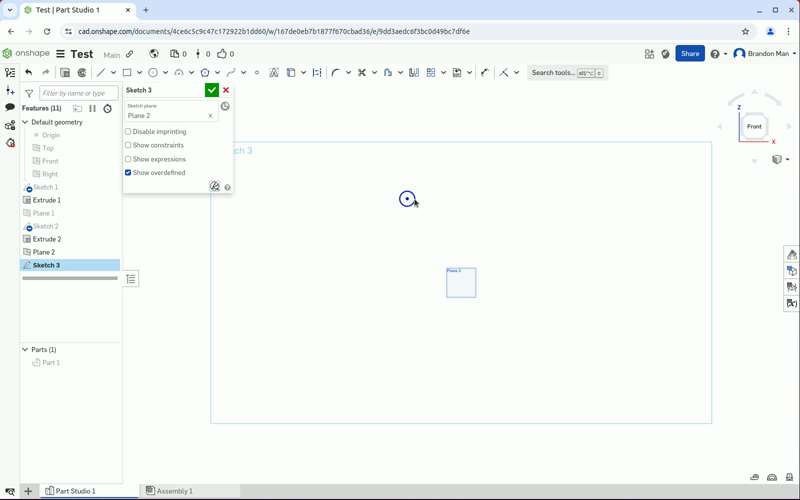
mouse_move(408, 201)
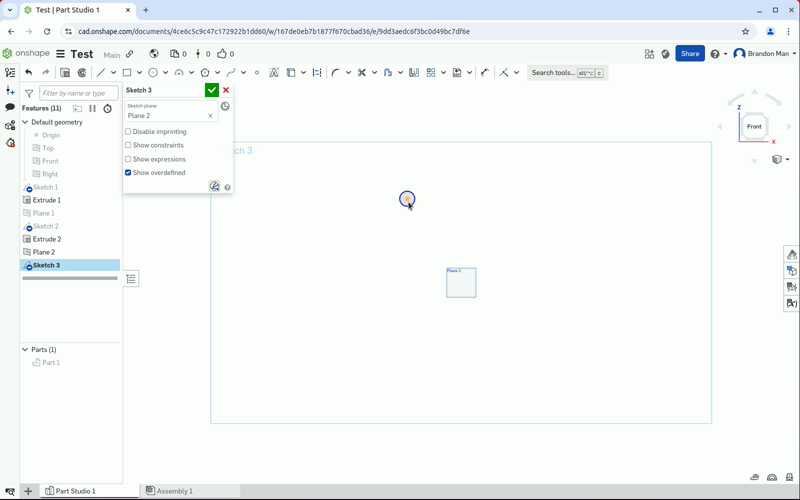
scroll(6)
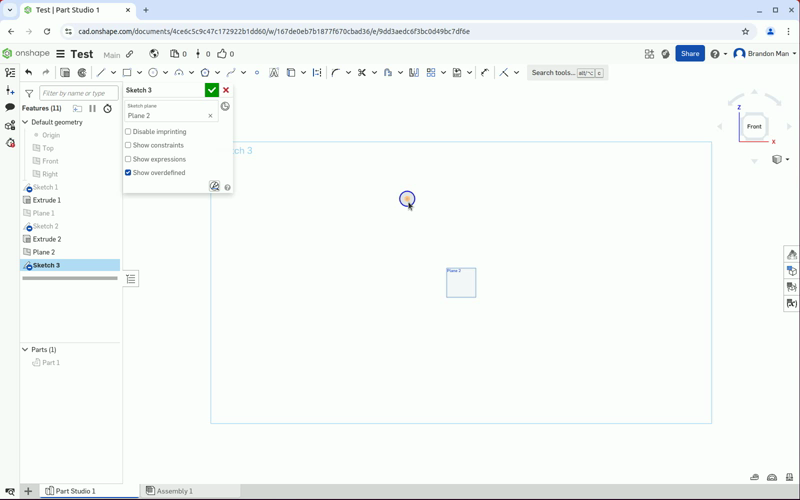
scroll(6)
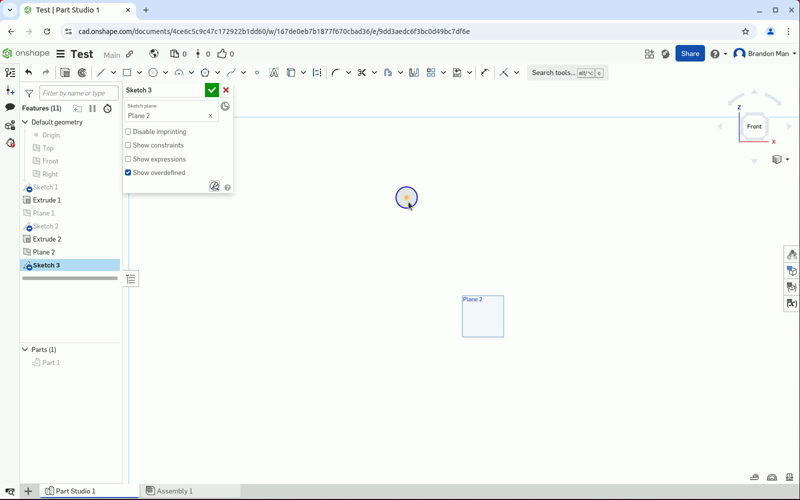
scroll(6)
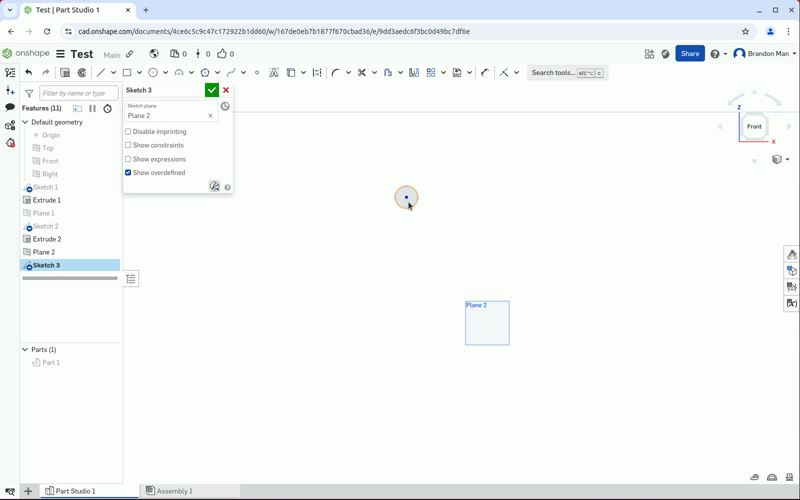
scroll(6)
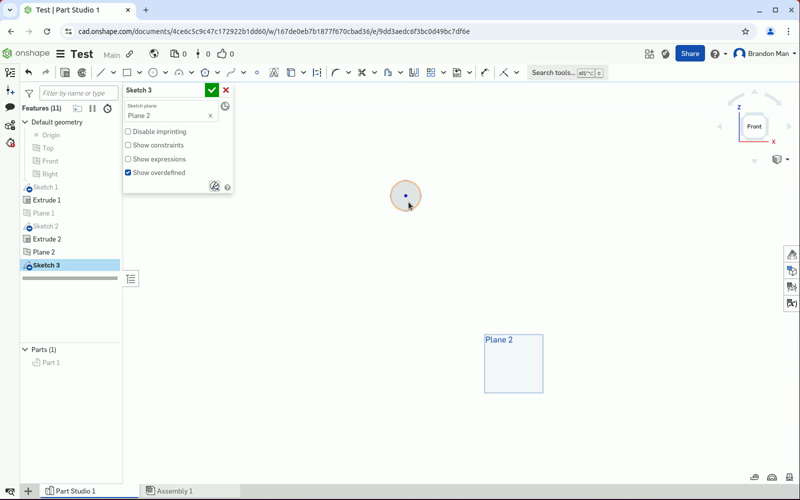
scroll(6)
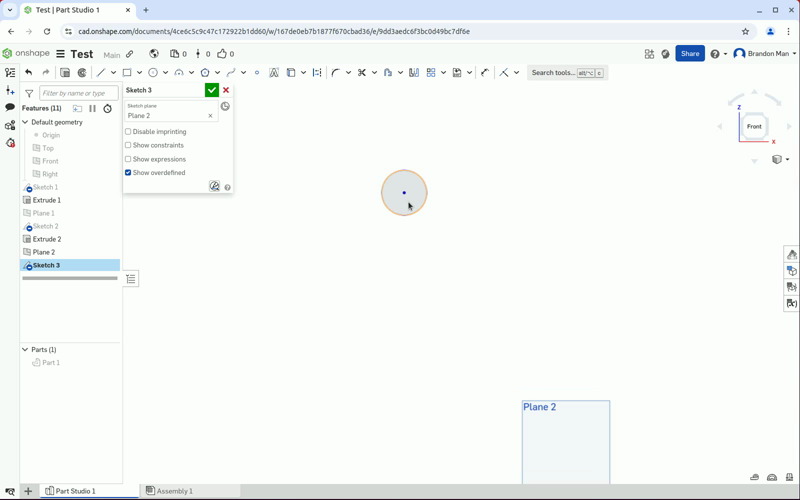
scroll(6)
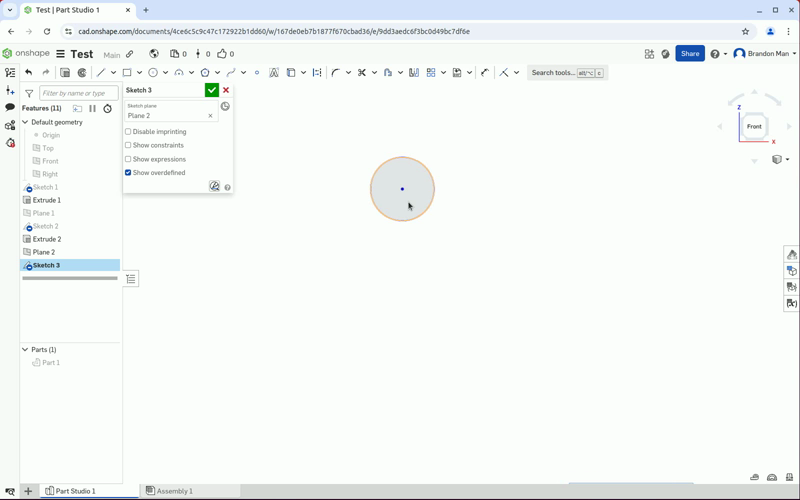
scroll(6)
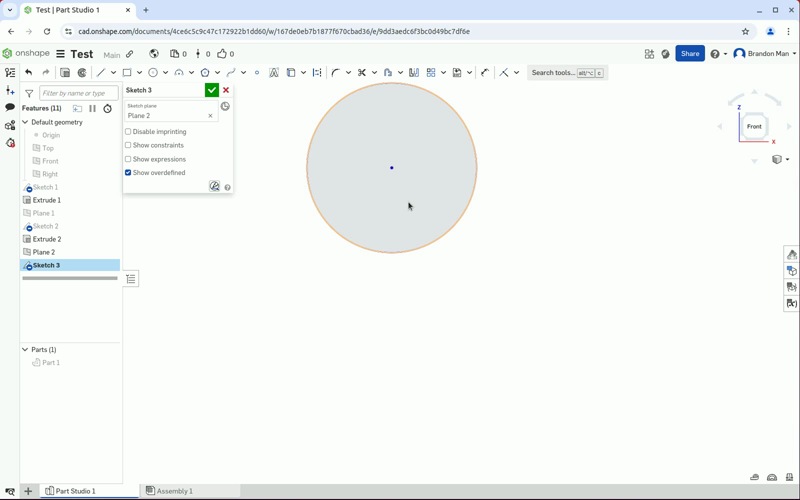
click(408, 201)
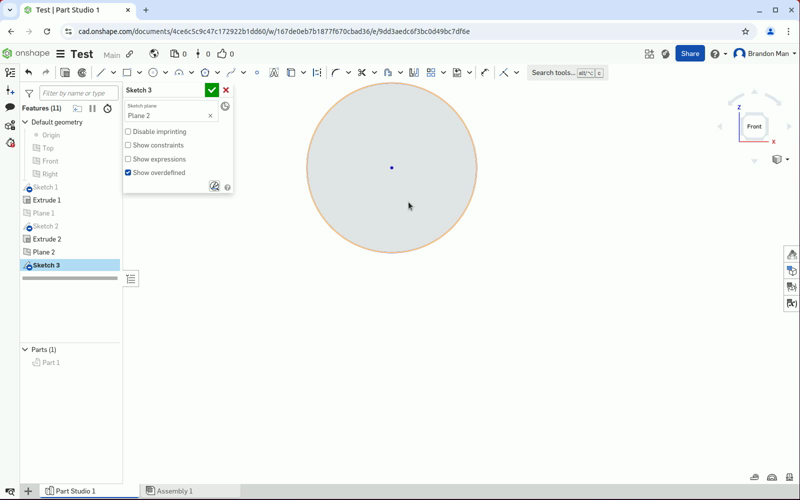
scroll(-6)
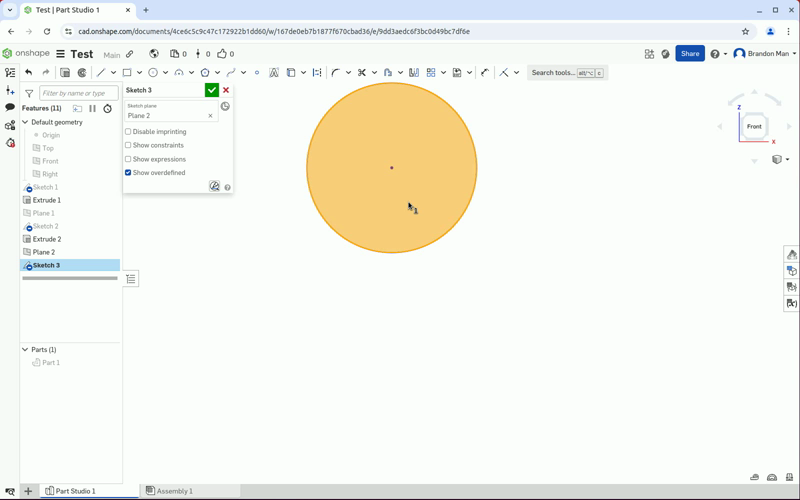
scroll(-6)
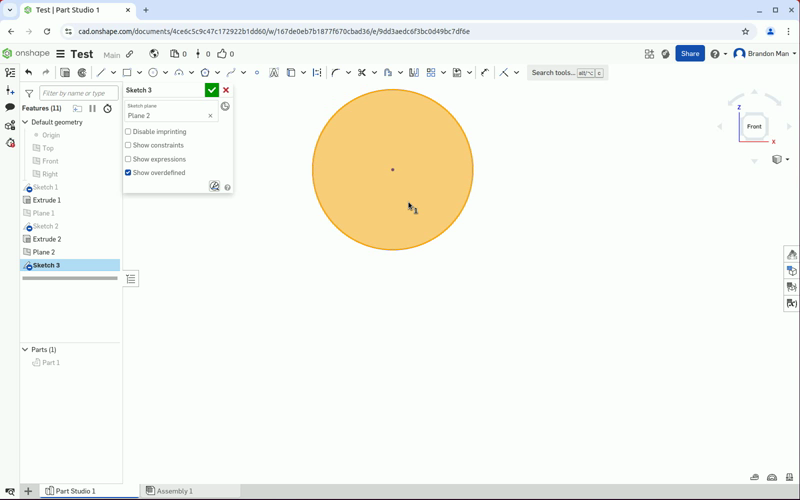
scroll(-6)
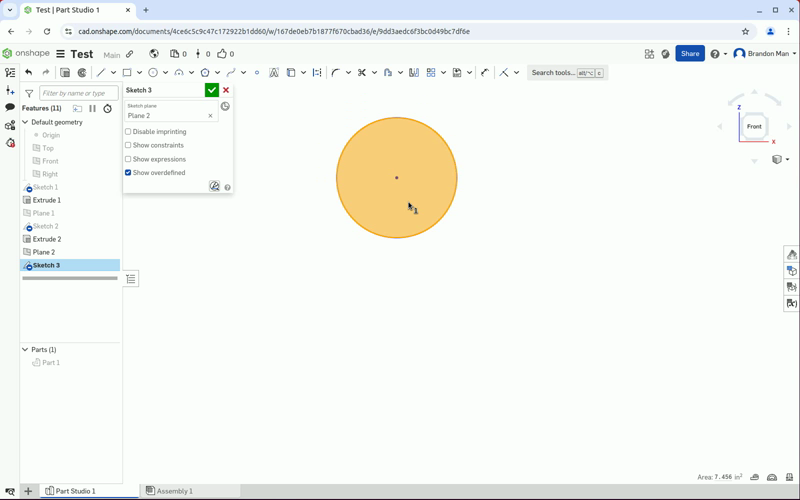
scroll(-6)
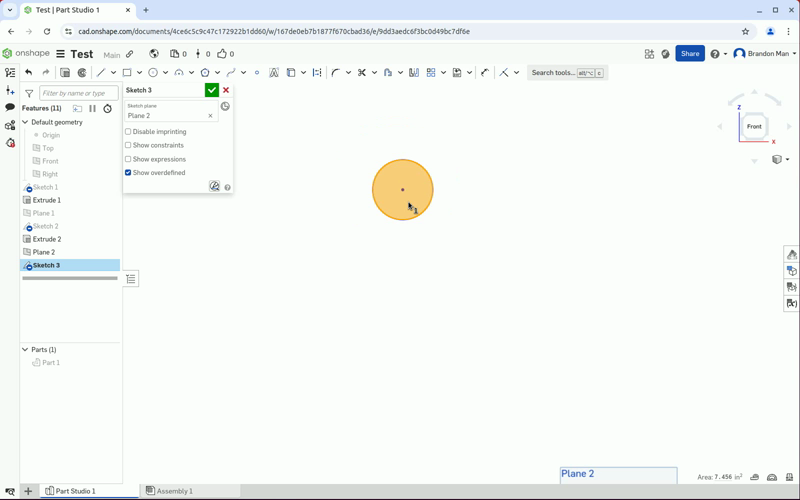
scroll(-6)
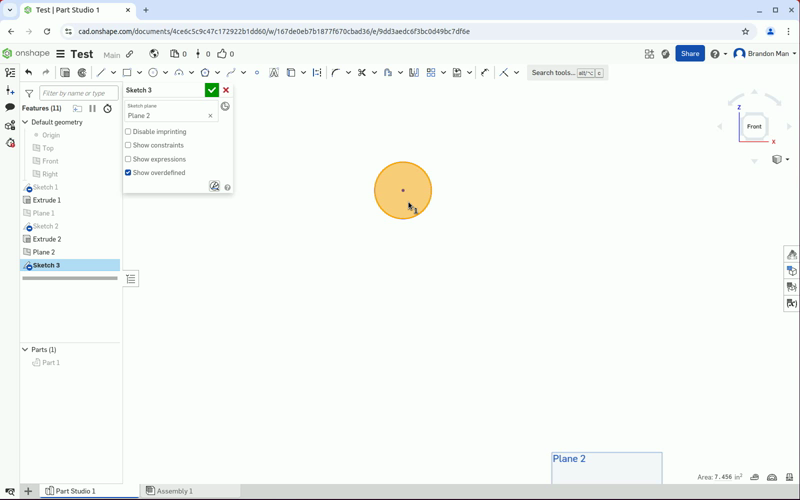
scroll(-6)
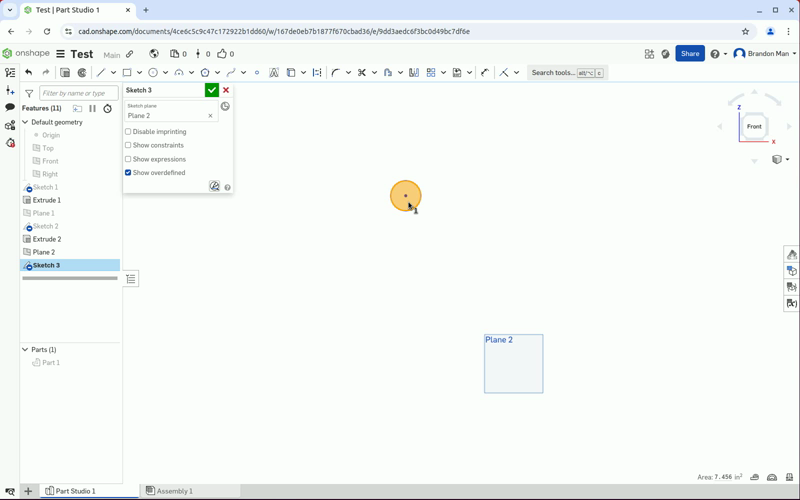
scroll(-6)
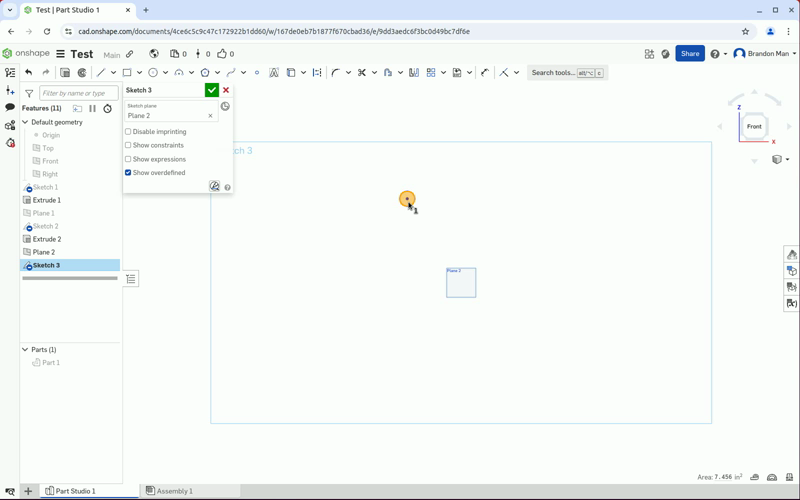
mouse_move(73, 352)
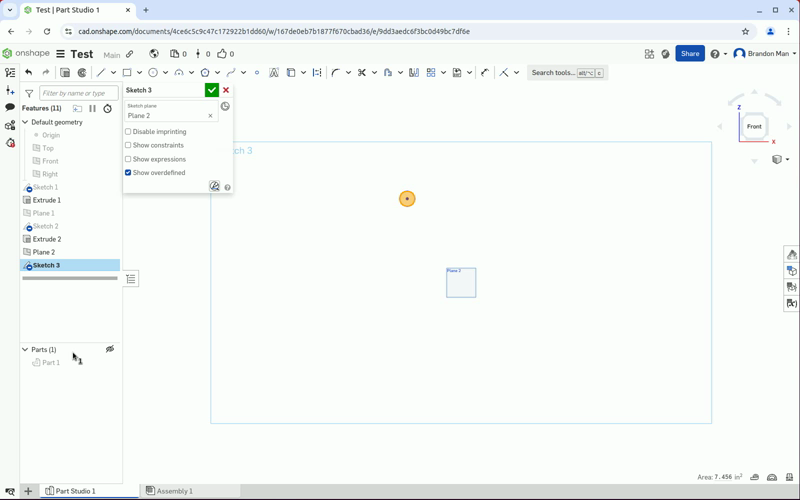
key(shift+y)
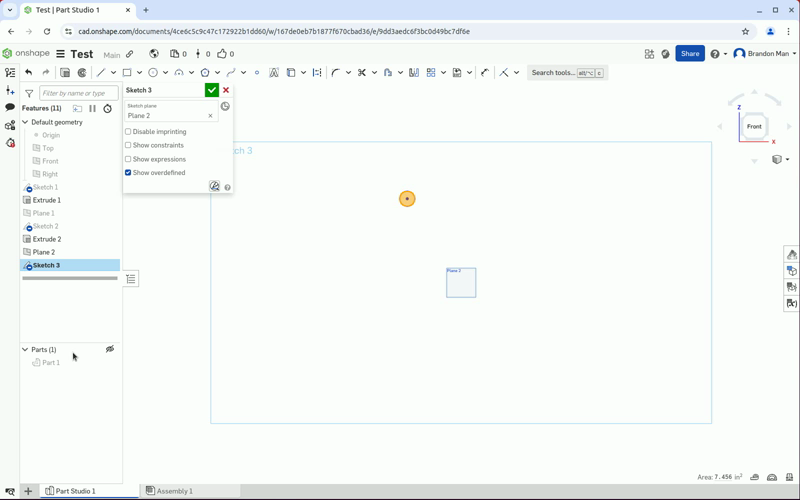
key(shift+e)
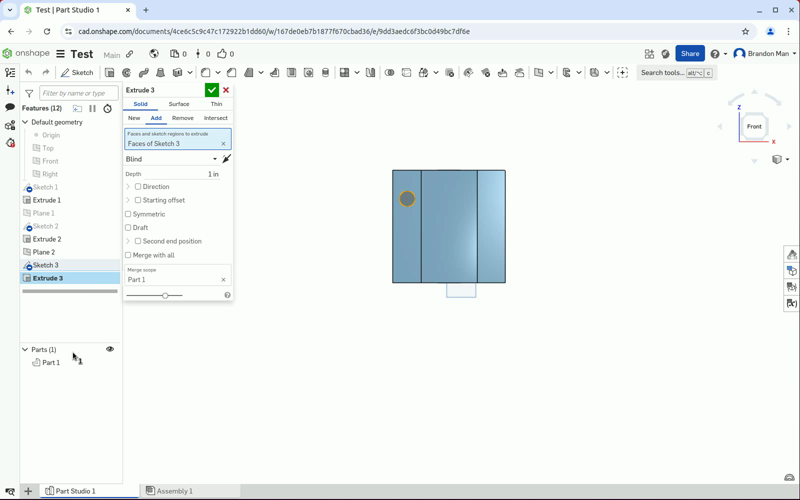
mouse_move(143, 106)
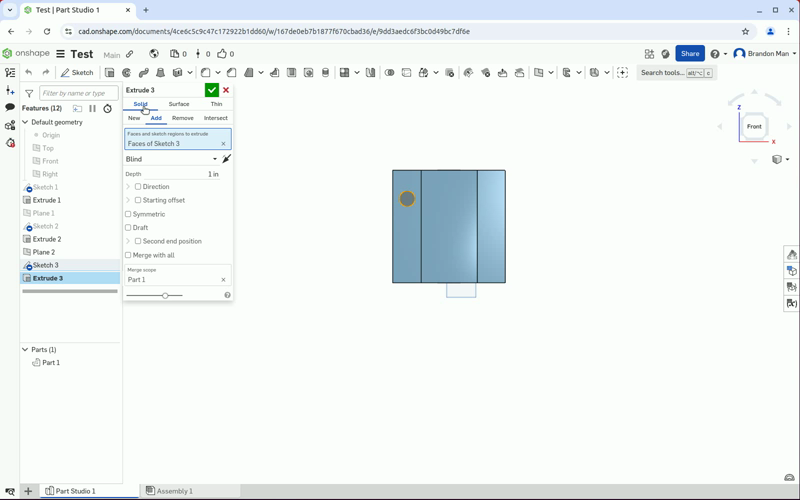
click(143, 106)
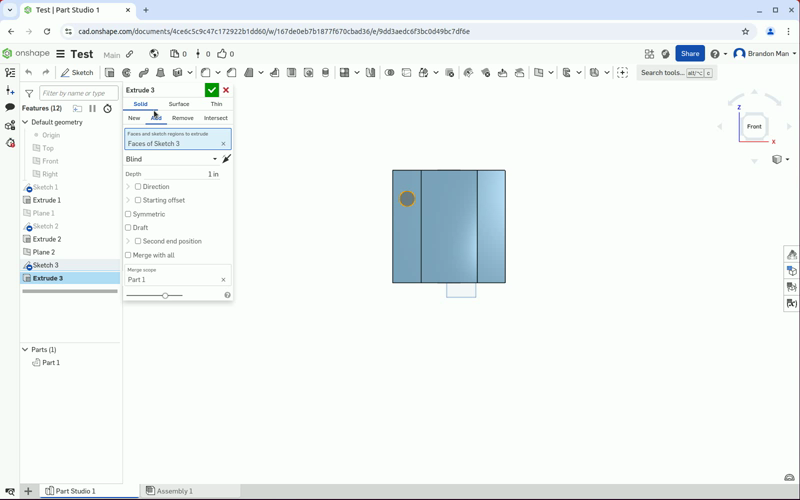
mouse_move(186, 120)
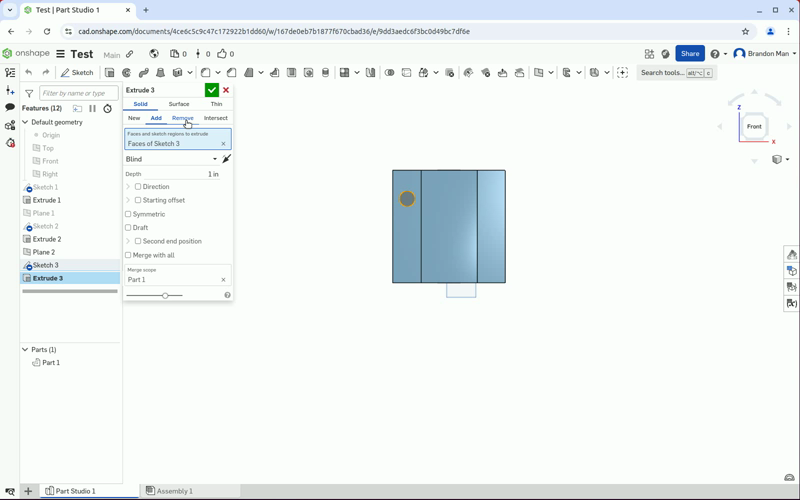
click(186, 120)
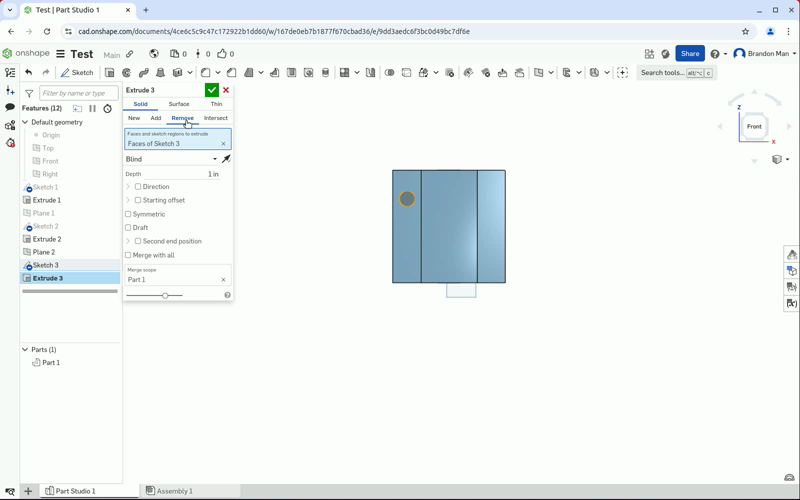
key(tab, 4)
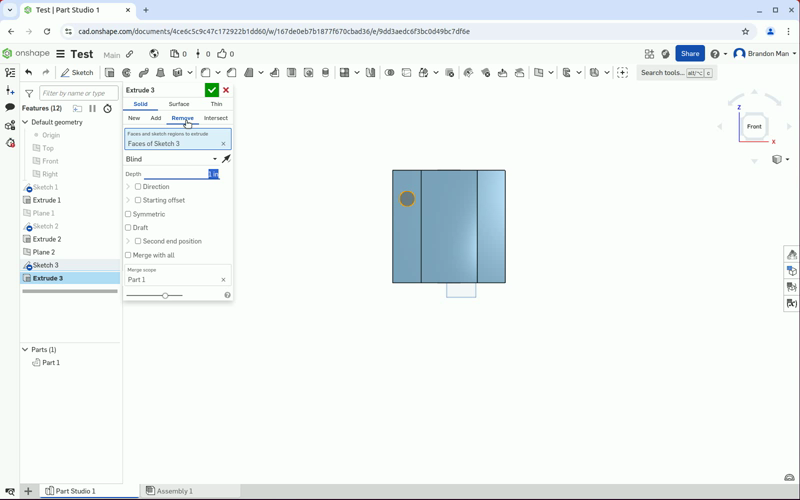
text(11.554)
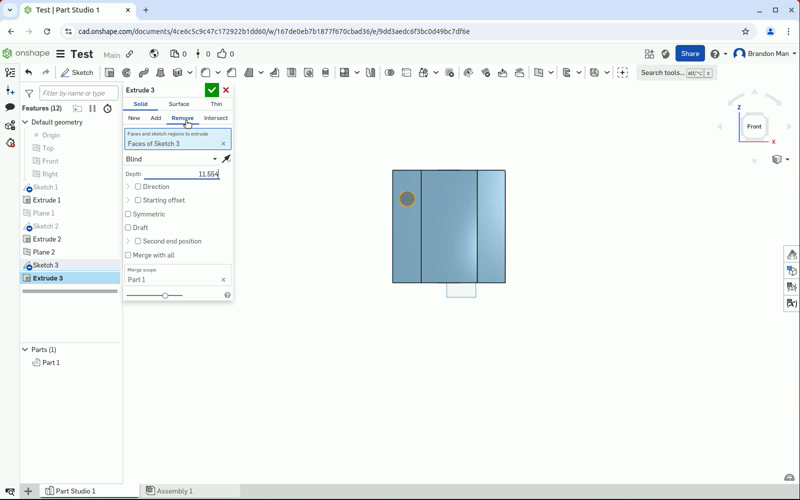
key(tab, 6)
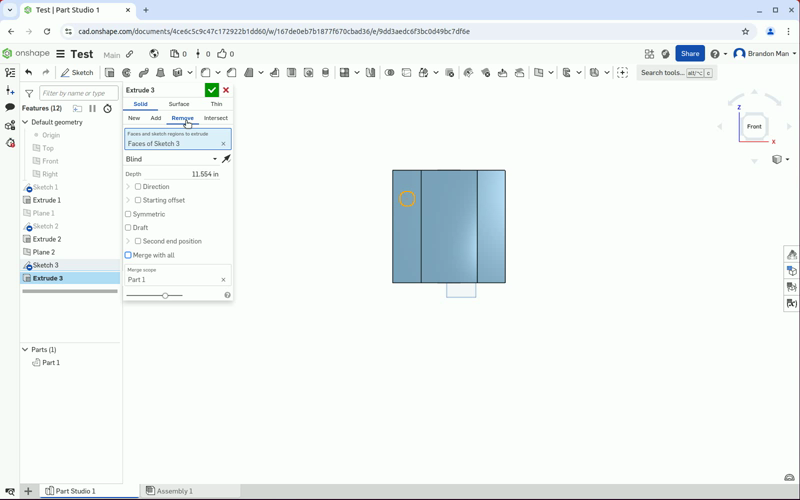
key(space)
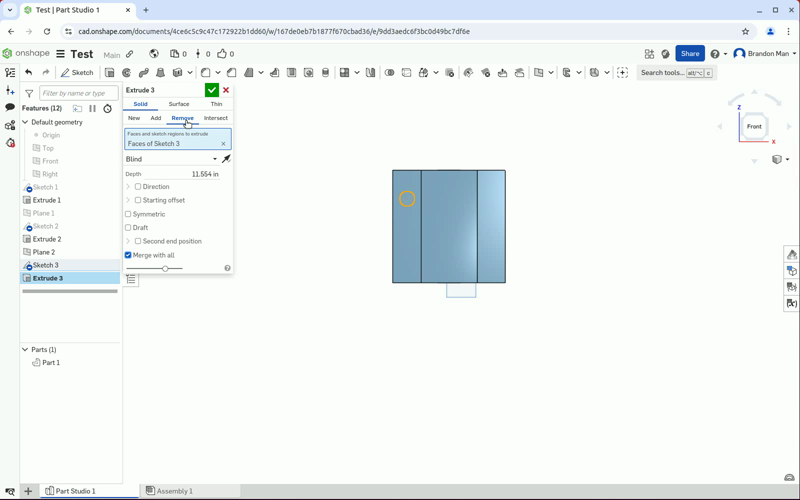
key(enter)
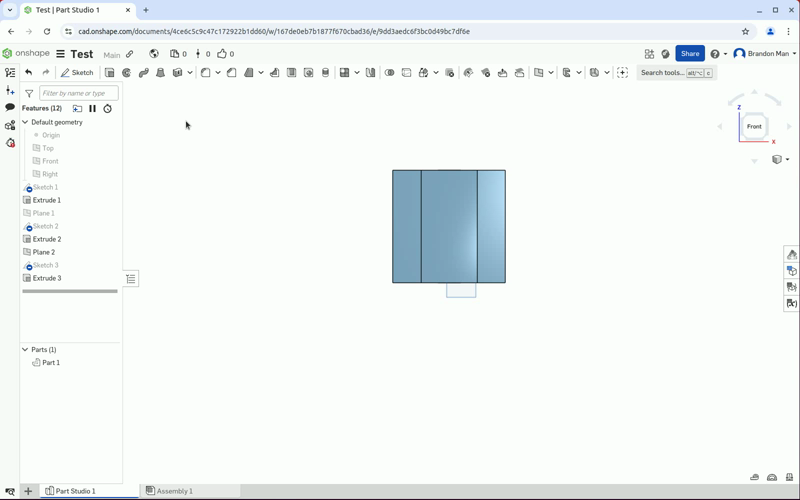
key(shift+h)
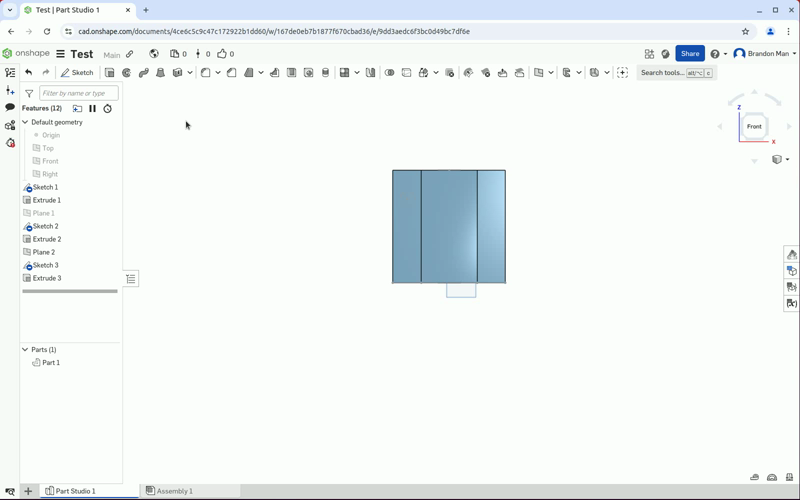
key(shift+h)
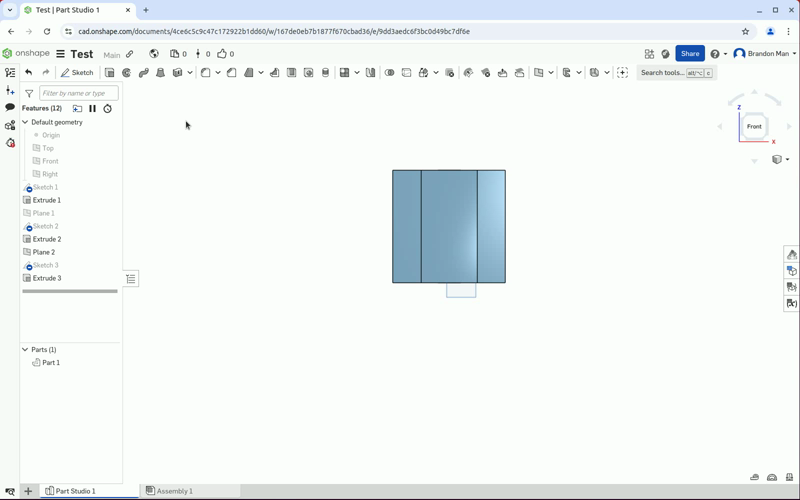
mouse_move(73, 189)
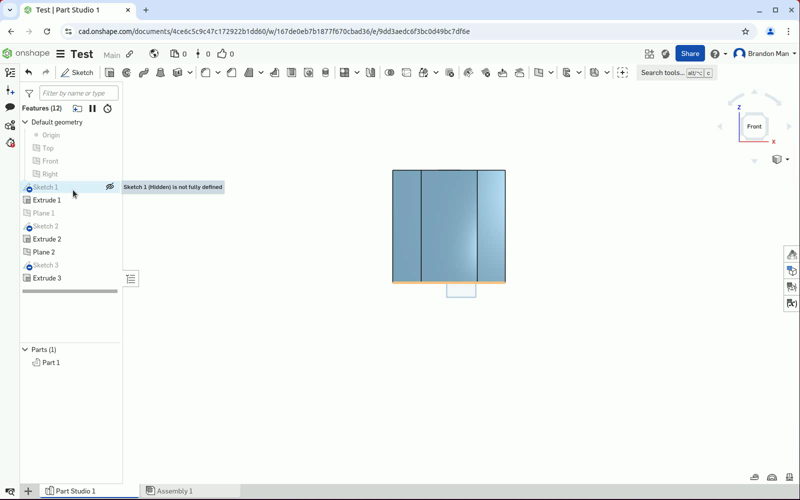
click(73, 189)
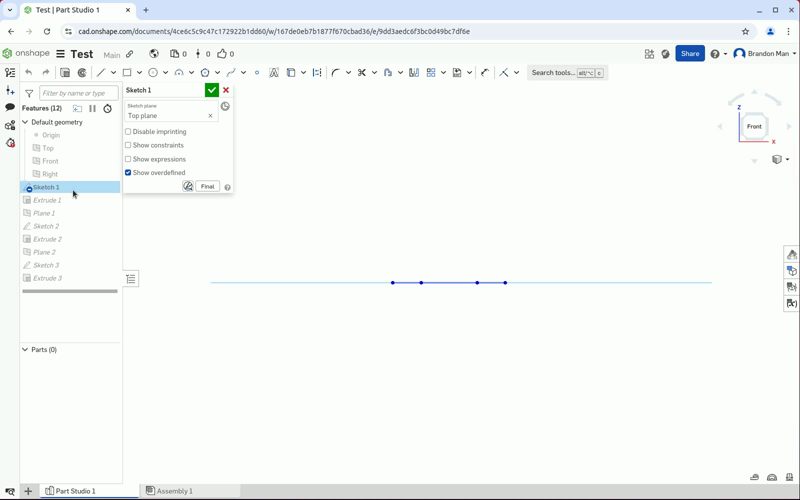
mouse_move(229, 92)
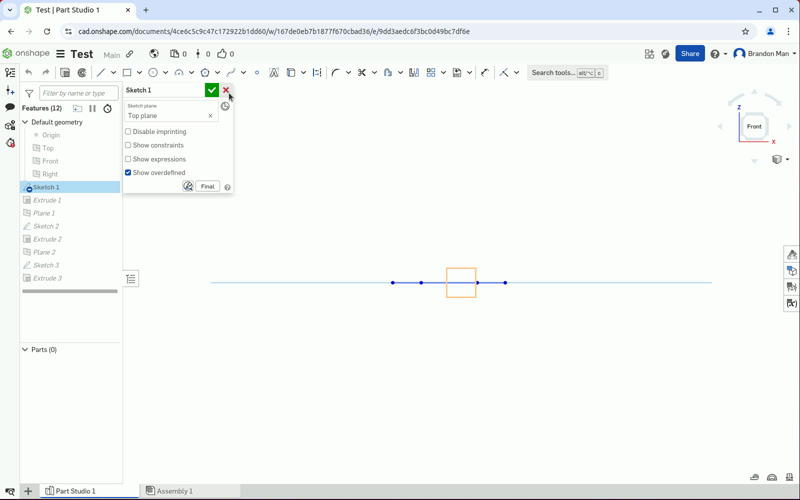
click(229, 92)
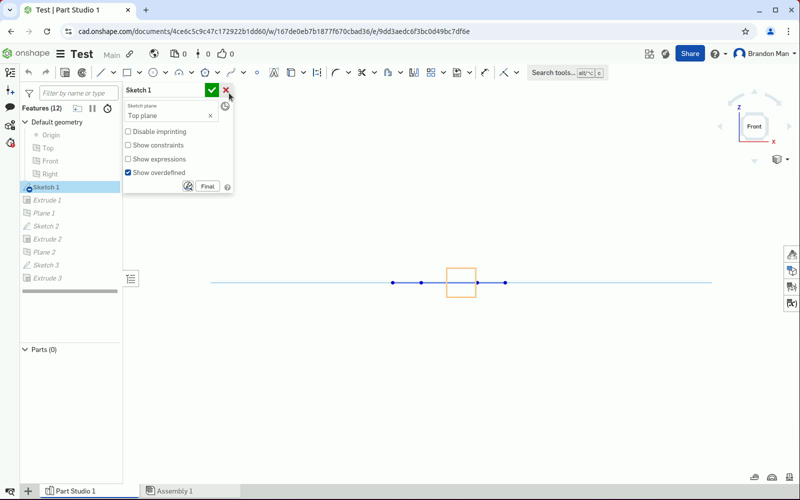
key(shift+s)
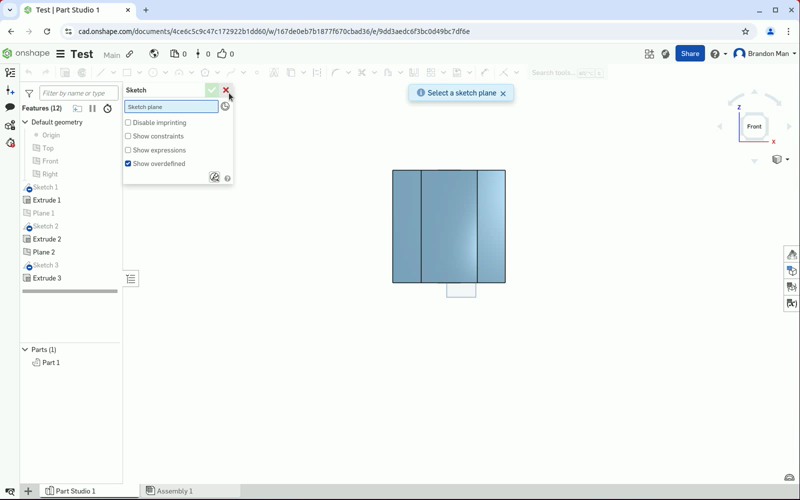
mouse_move(73, 254)
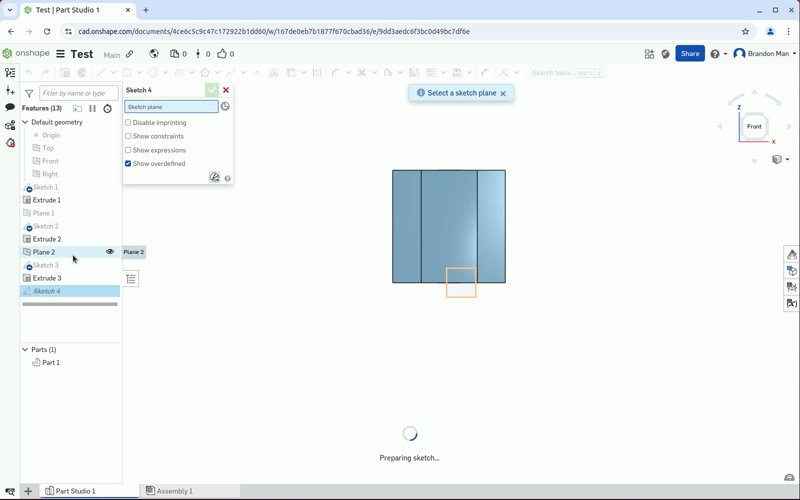
click(73, 254)
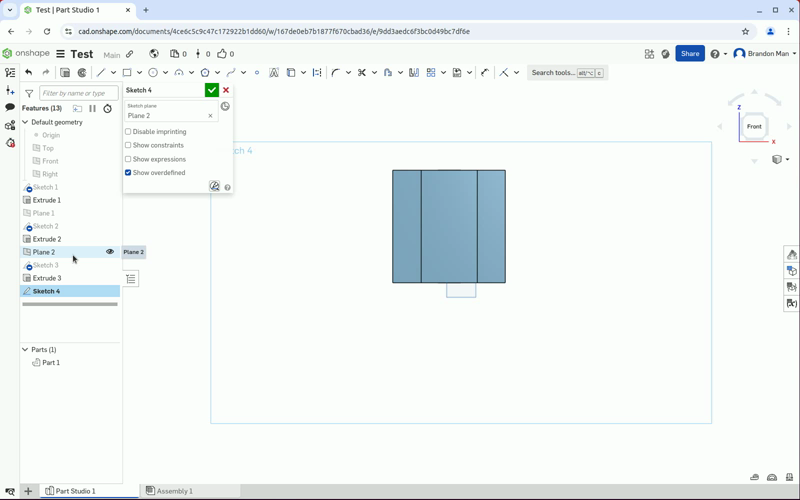
mouse_move(73, 352)
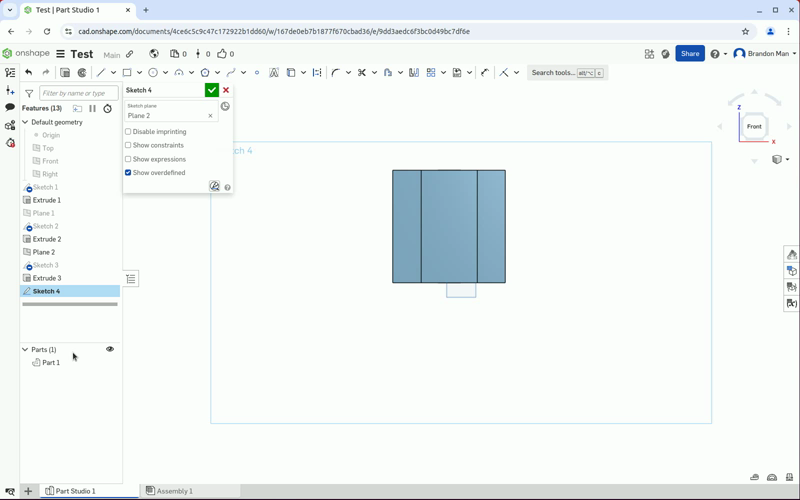
key(y)
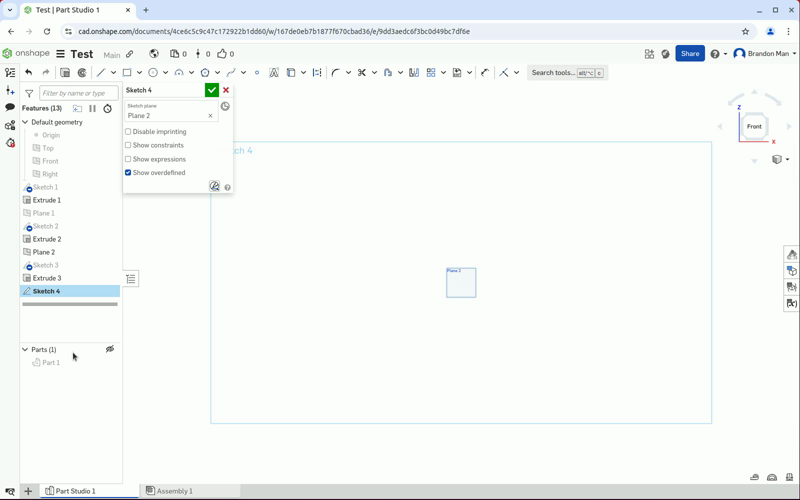
key(c)
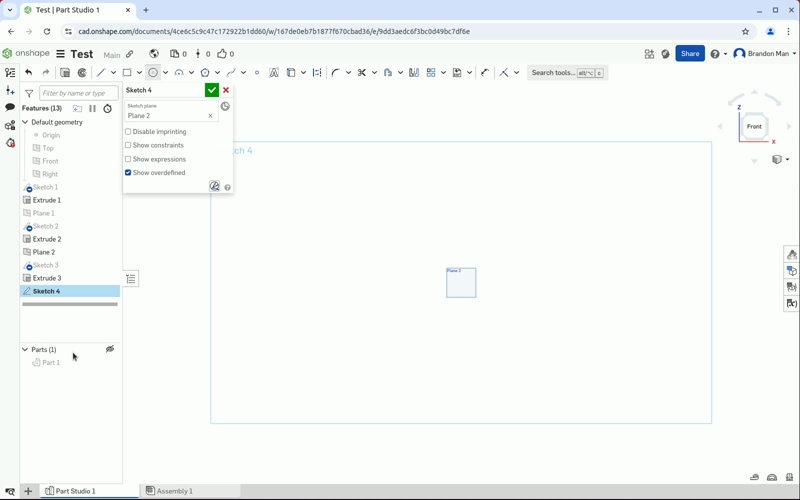
key_down(shift)
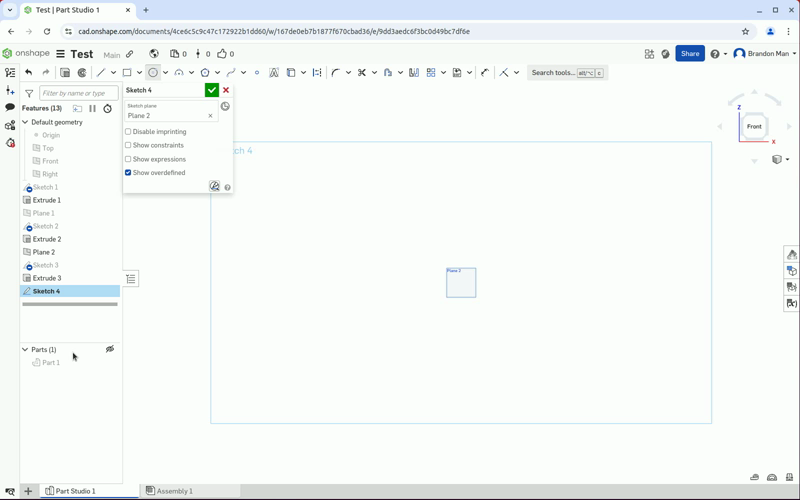
mouse_move(407, 254)
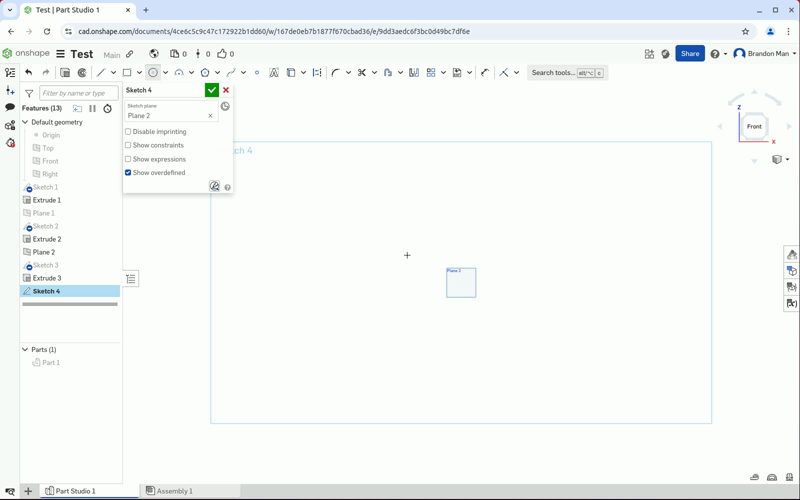
click(407, 254)
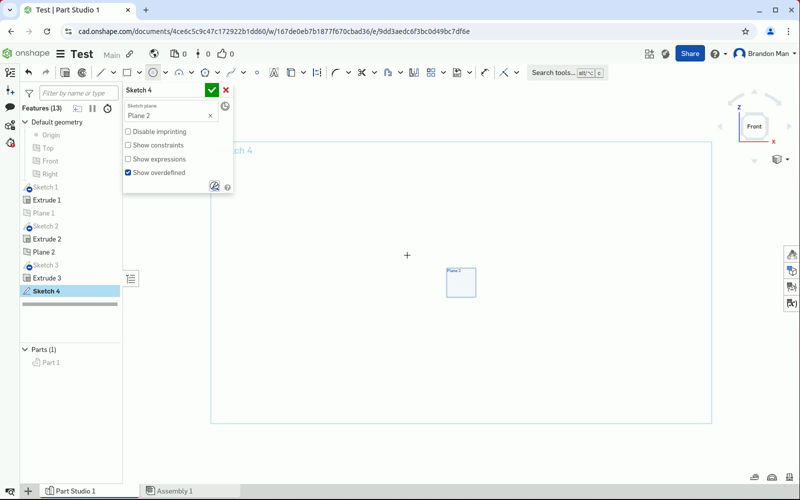
key_up(shift)
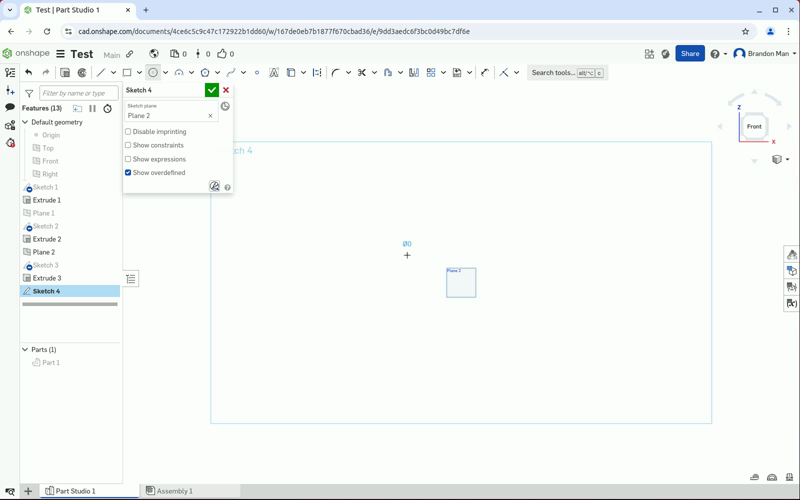
mouse_move(414, 254)
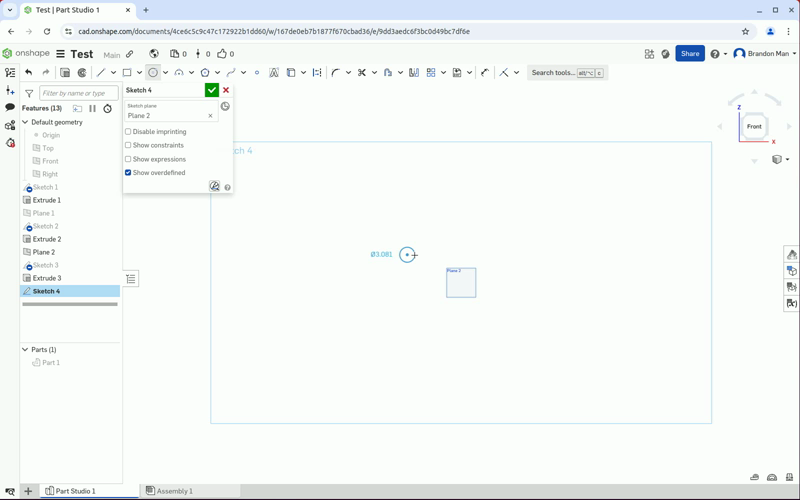
click(414, 254)
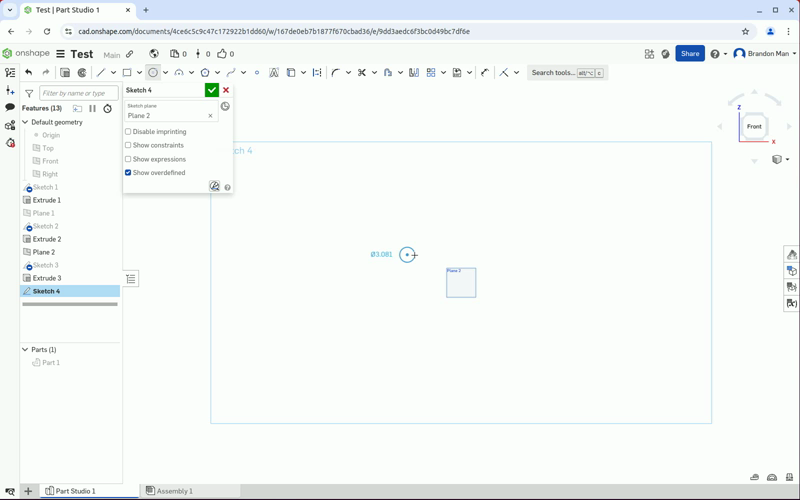
key(esc)
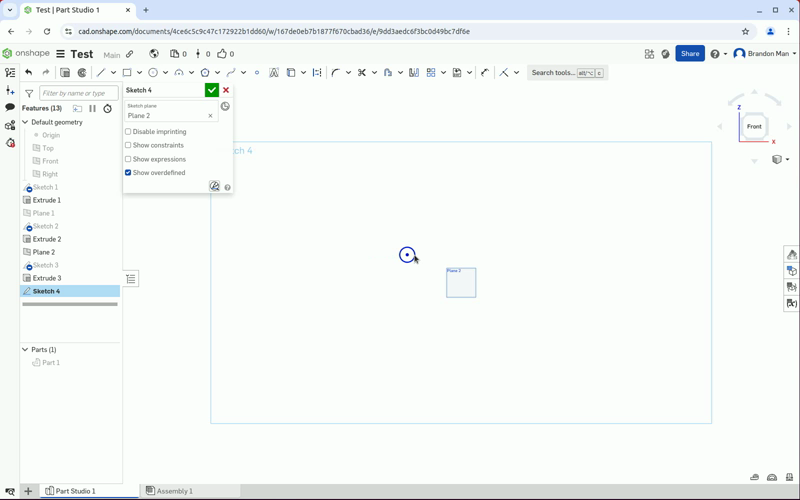
mouse_move(407, 257)
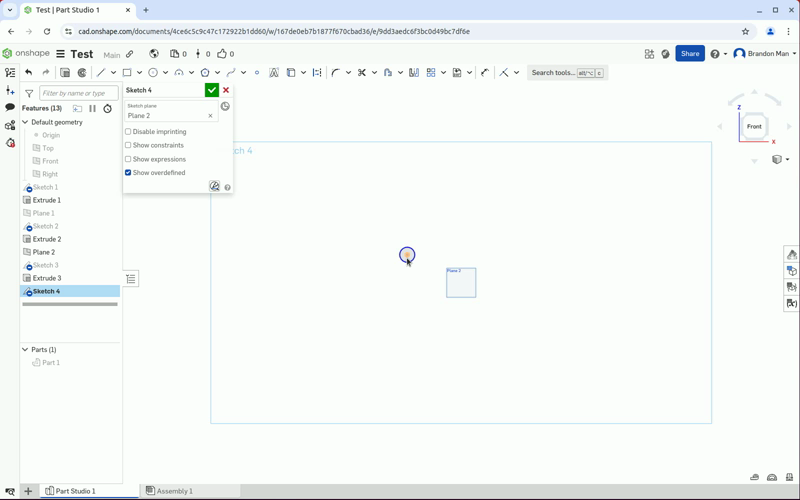
scroll(6)
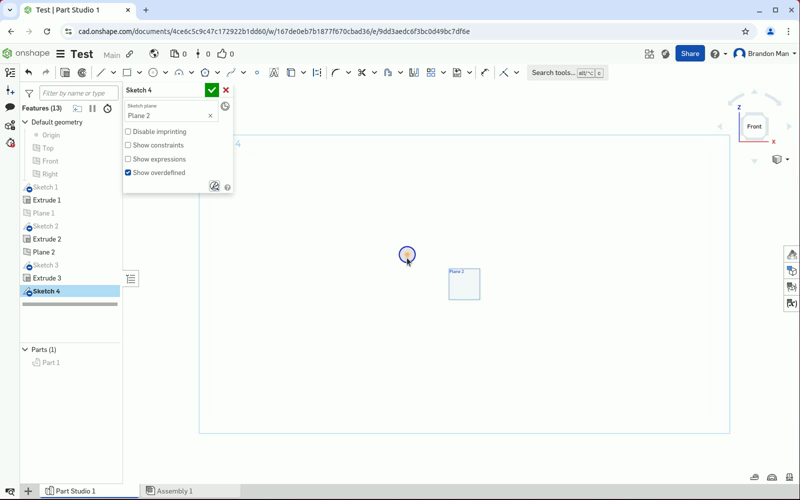
scroll(6)
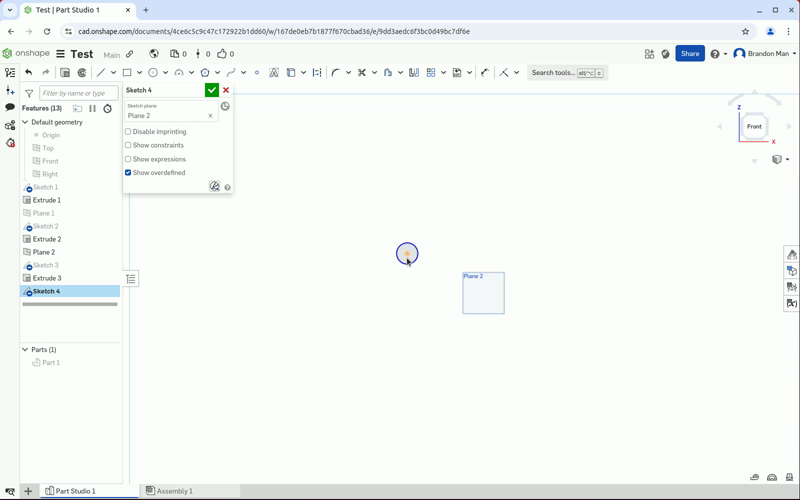
scroll(6)
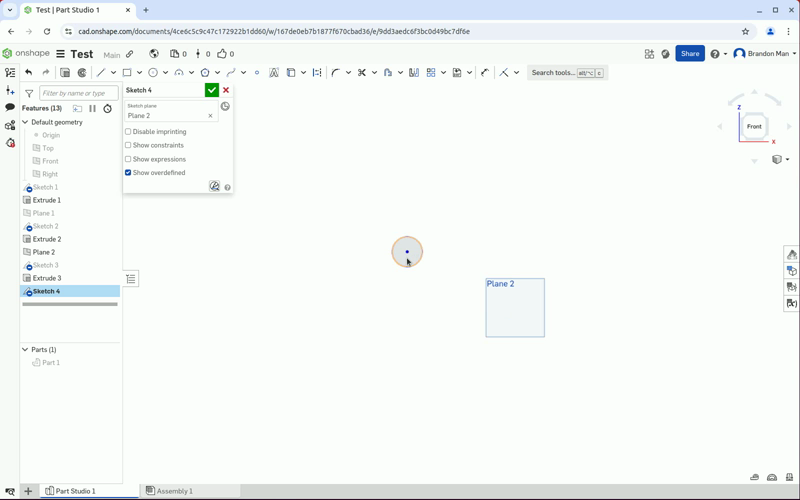
scroll(6)
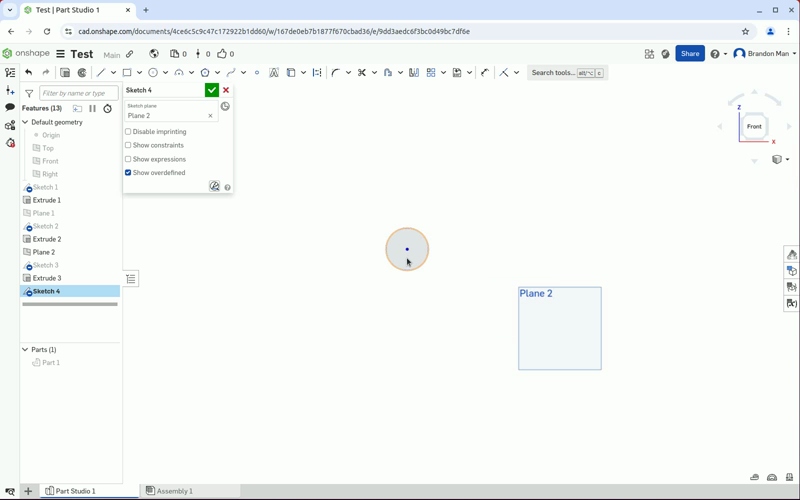
scroll(6)
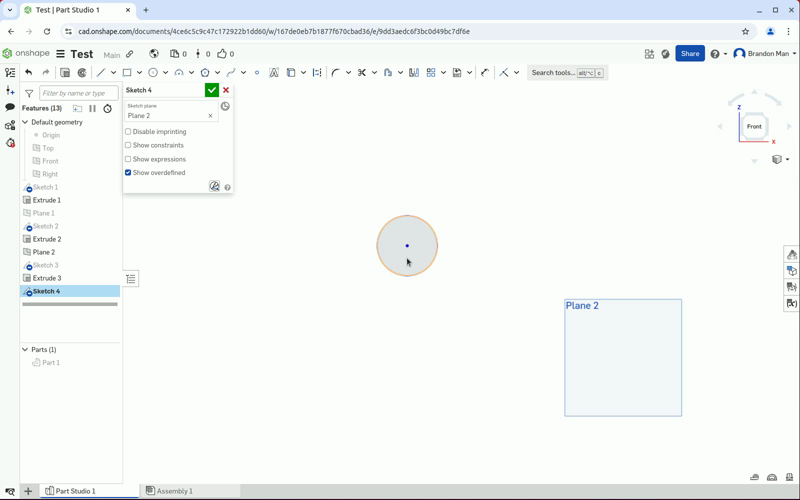
scroll(6)
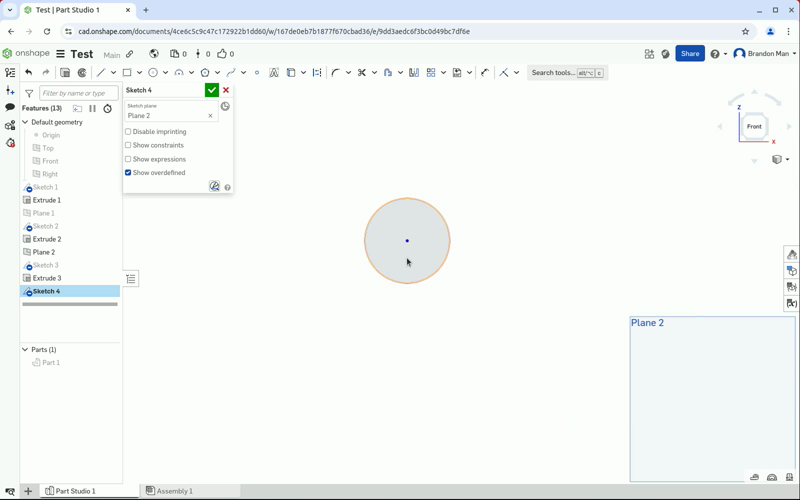
scroll(6)
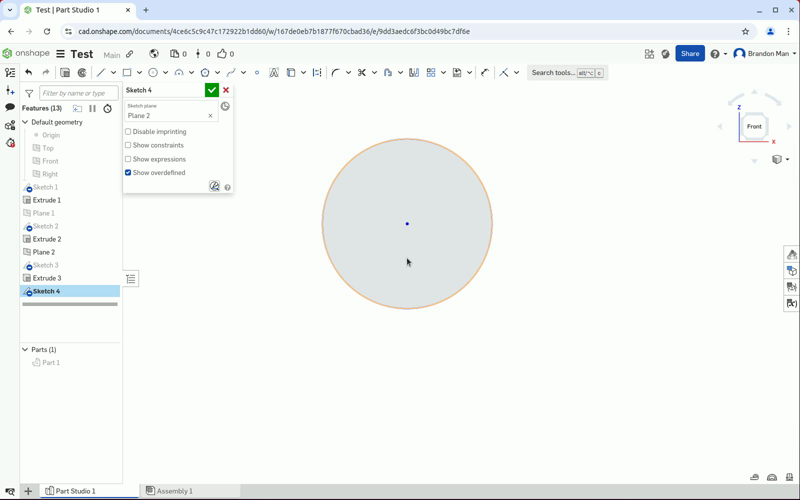
click(407, 257)
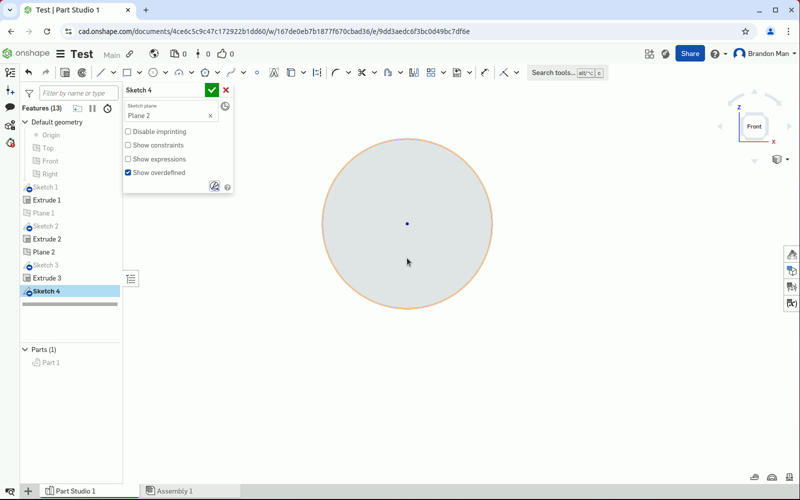
scroll(-6)
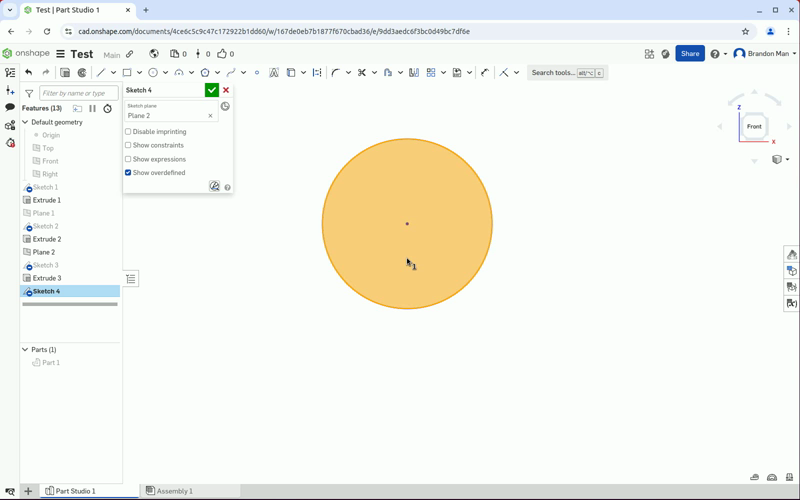
scroll(-6)
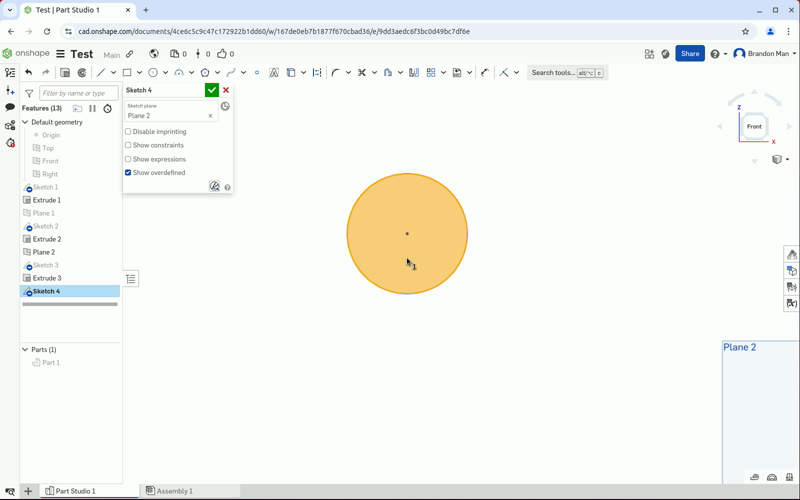
scroll(-6)
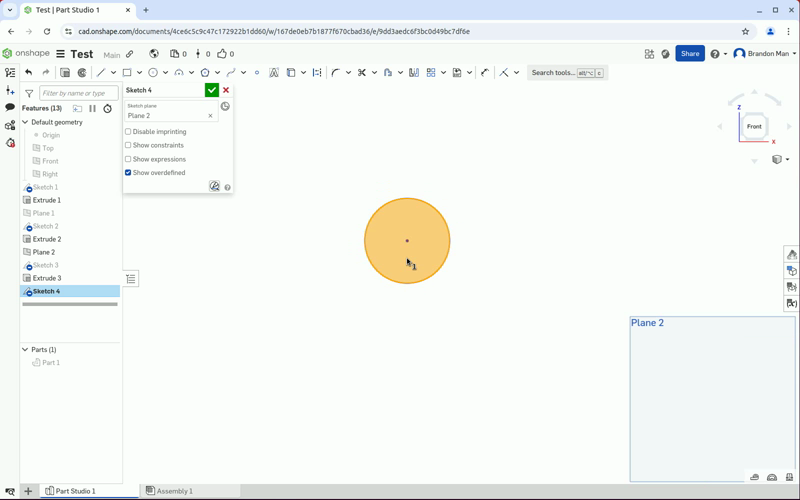
scroll(-6)
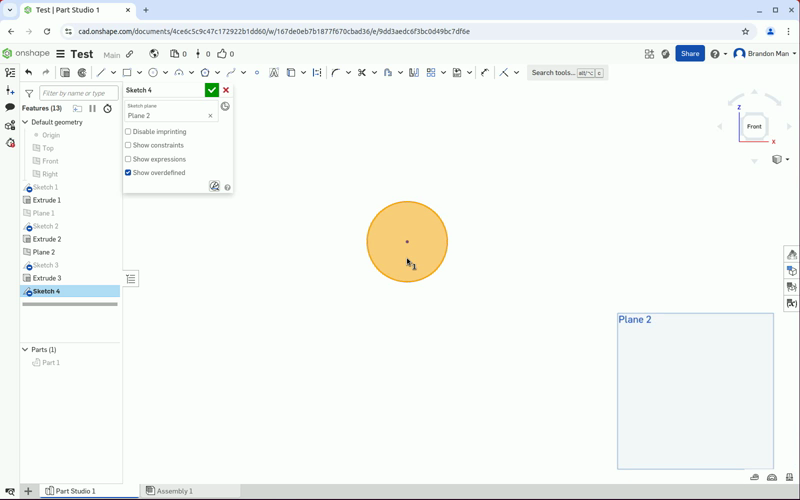
scroll(-6)
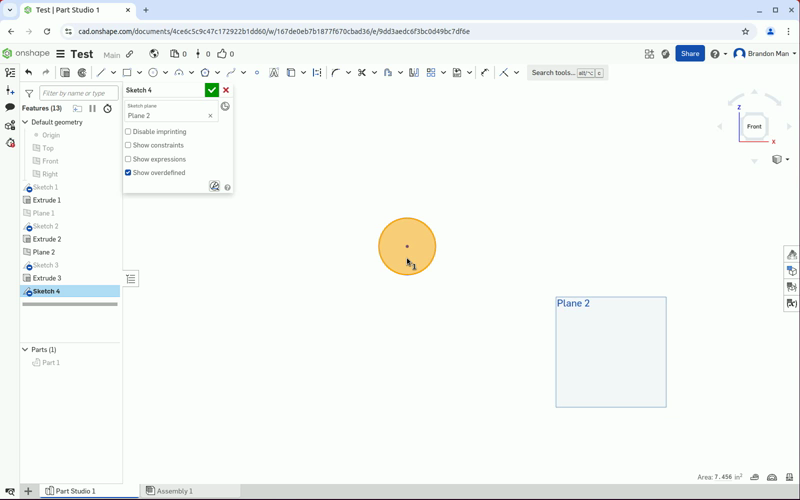
scroll(-6)
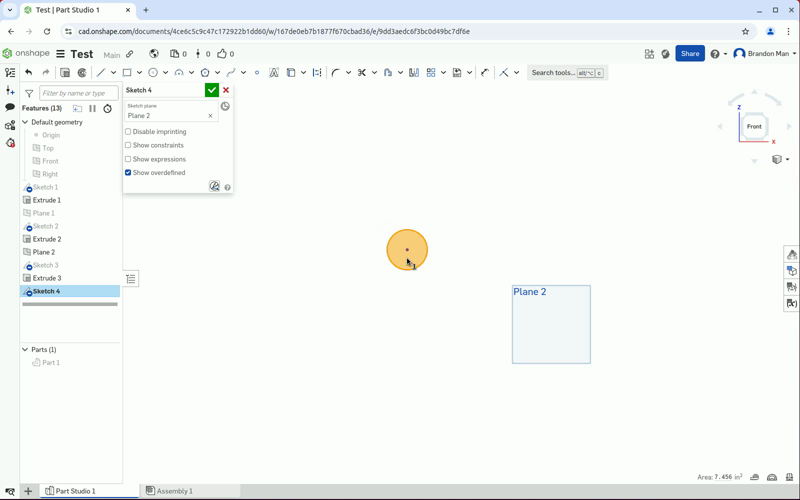
scroll(-6)
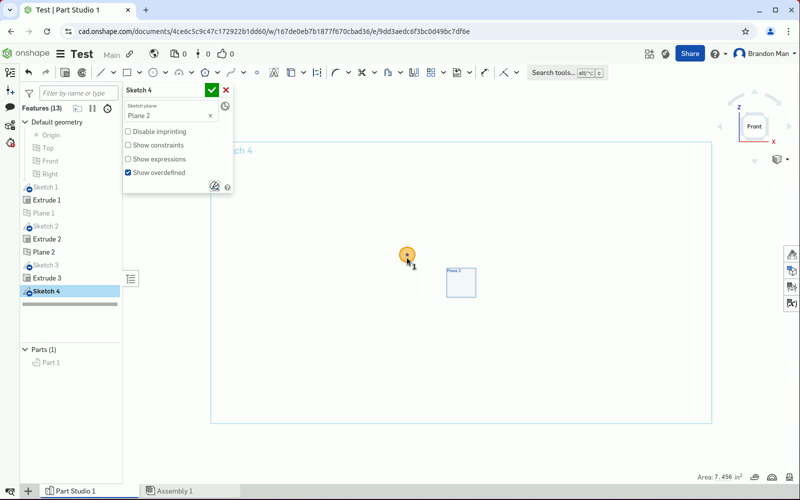
mouse_move(73, 352)
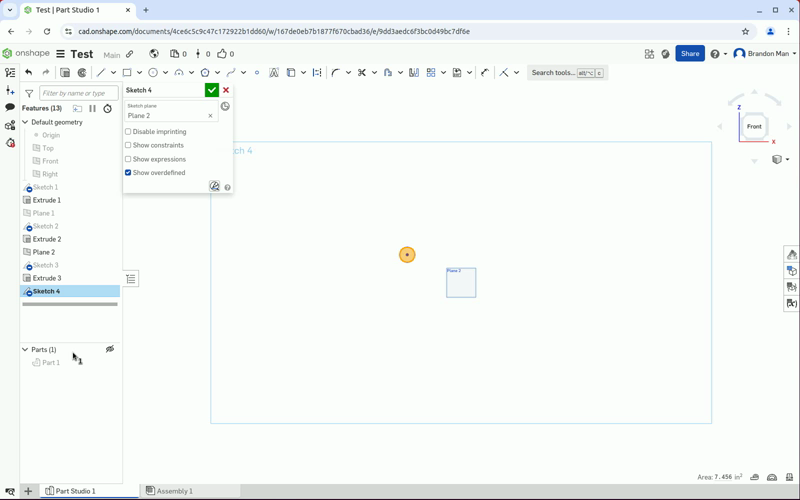
key(shift+y)
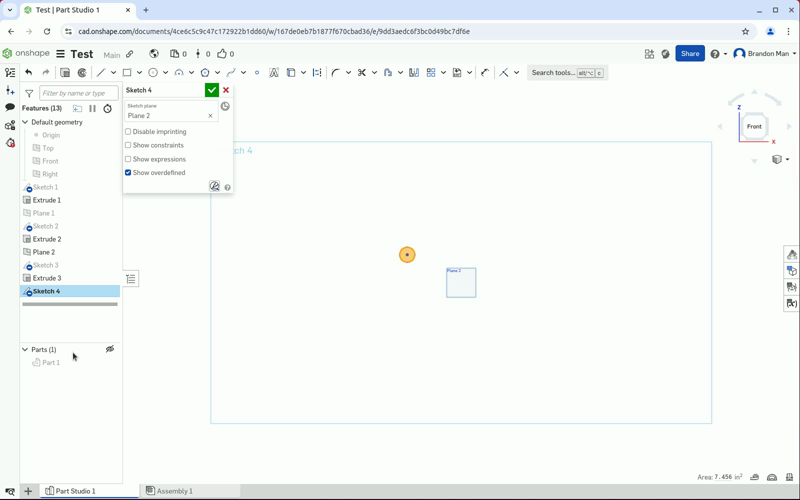
key(shift+e)
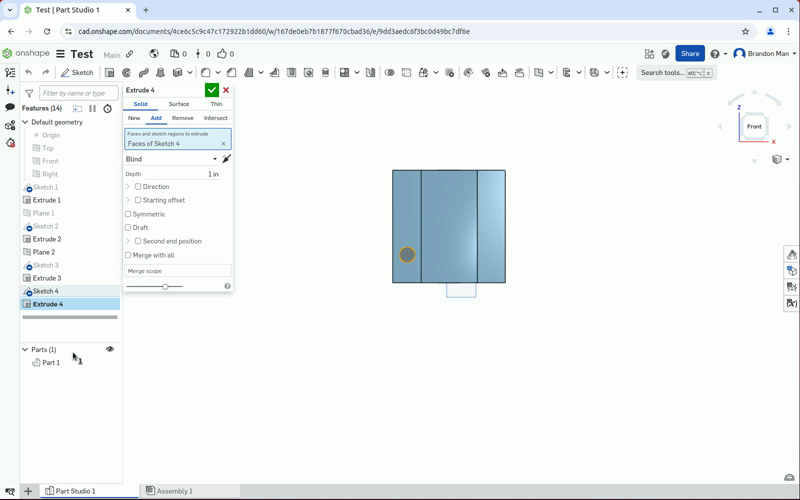
mouse_move(143, 106)
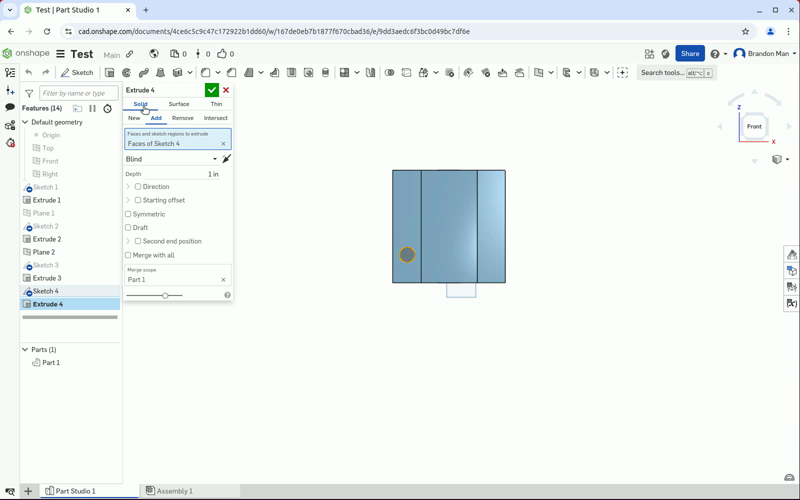
click(143, 106)
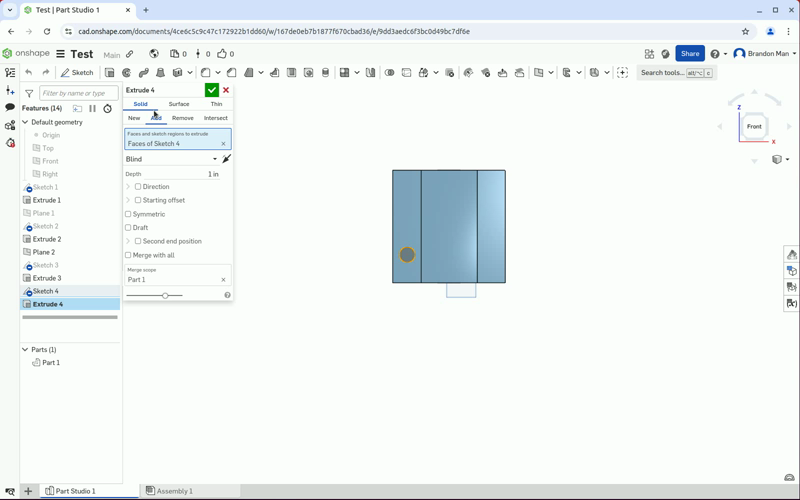
mouse_move(186, 120)
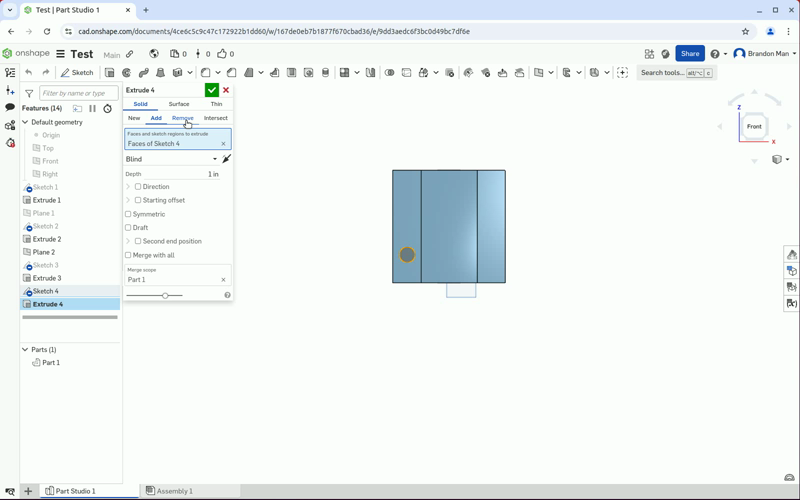
click(186, 120)
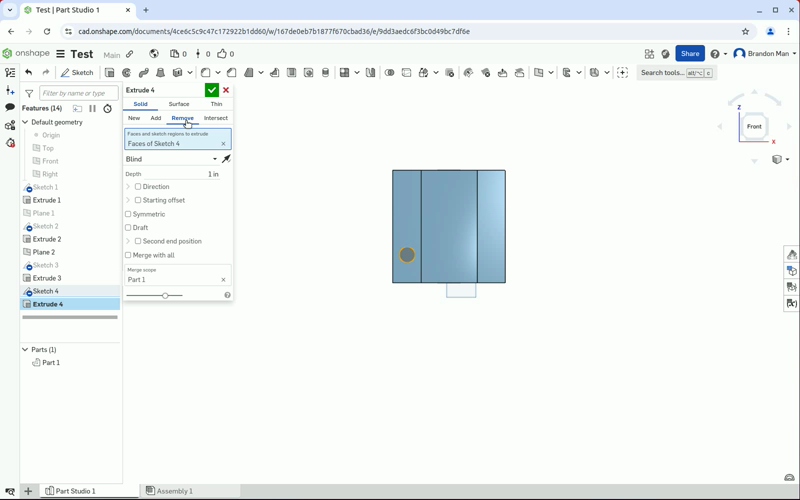
key(tab, 4)
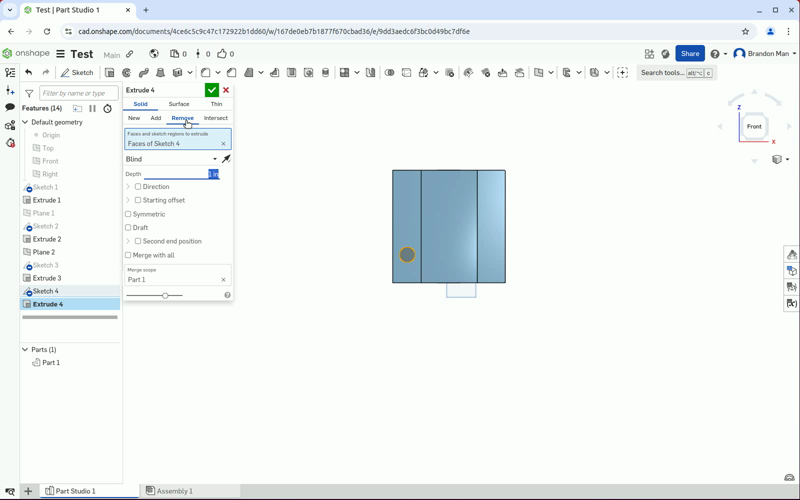
text(11.554)
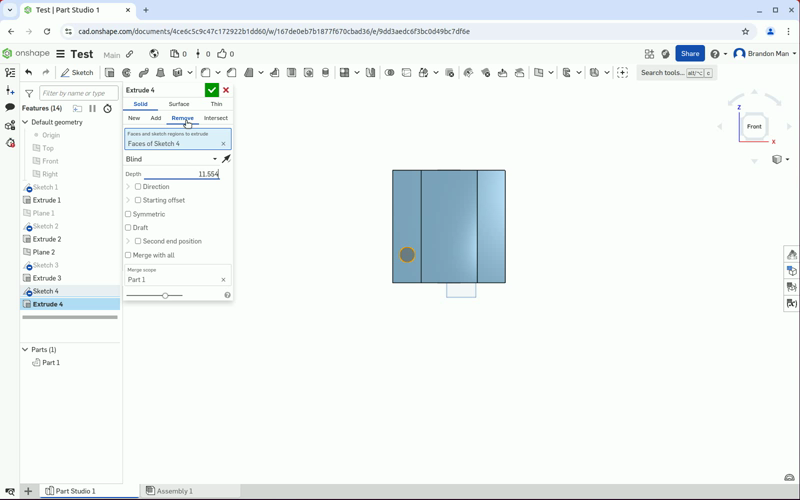
key(tab, 6)
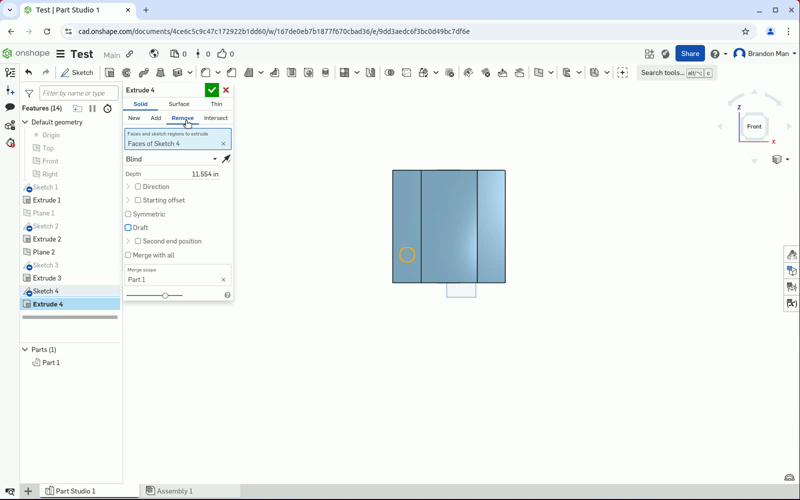
key(space)
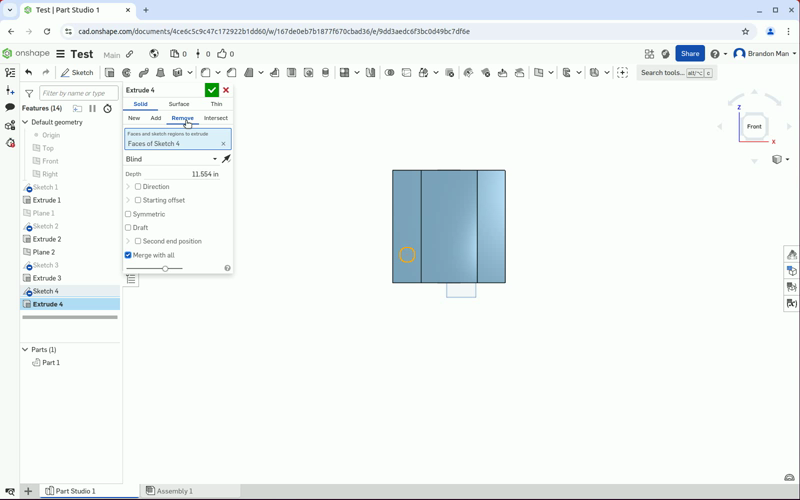
key(enter)
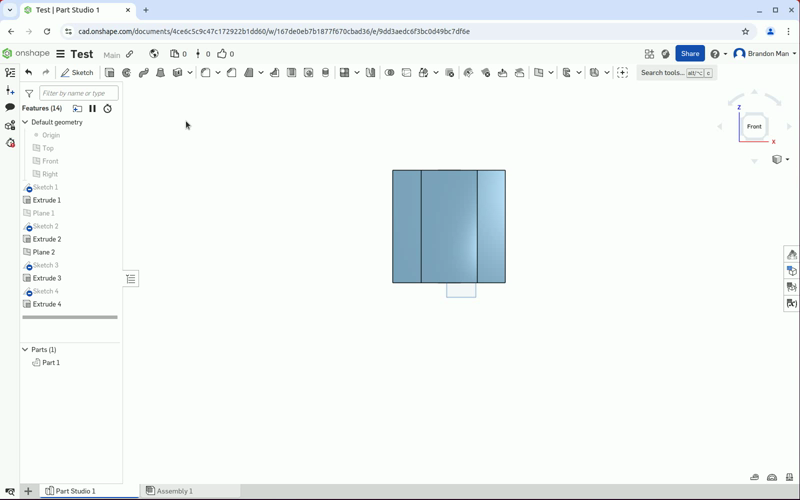
key(shift+h)
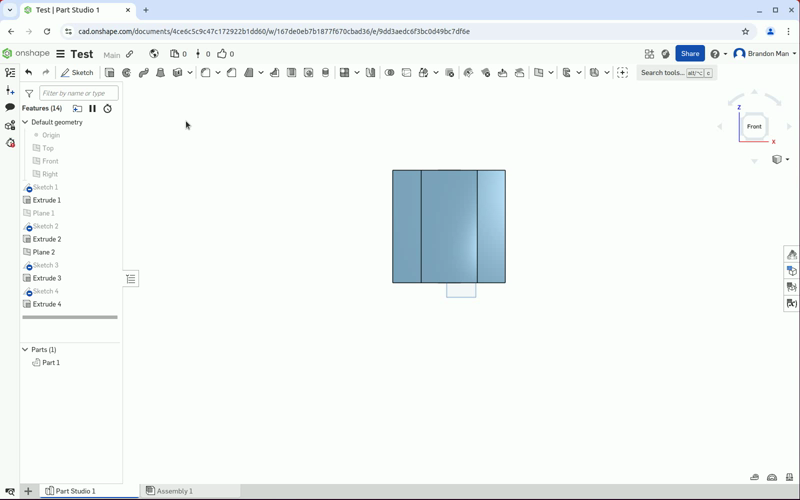
key(shift+h)
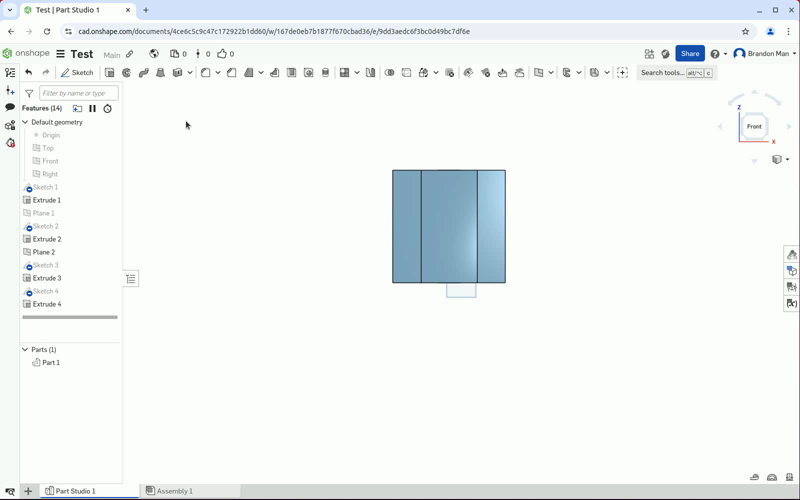
mouse_move(73, 189)
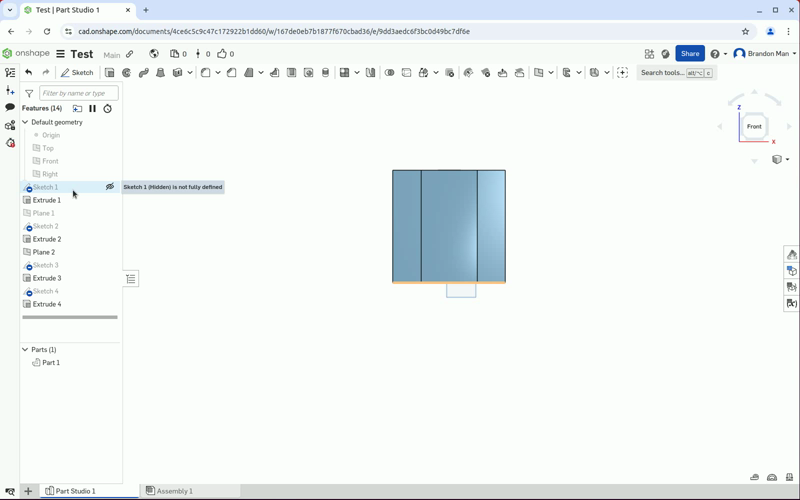
click(73, 189)
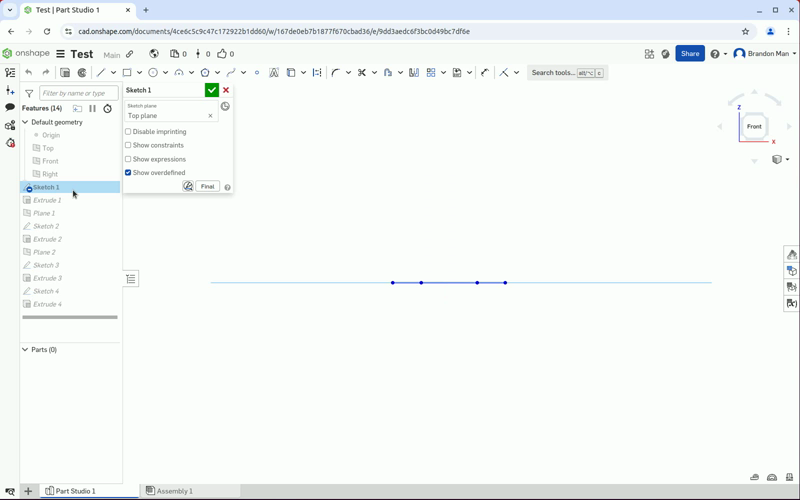
mouse_move(229, 92)
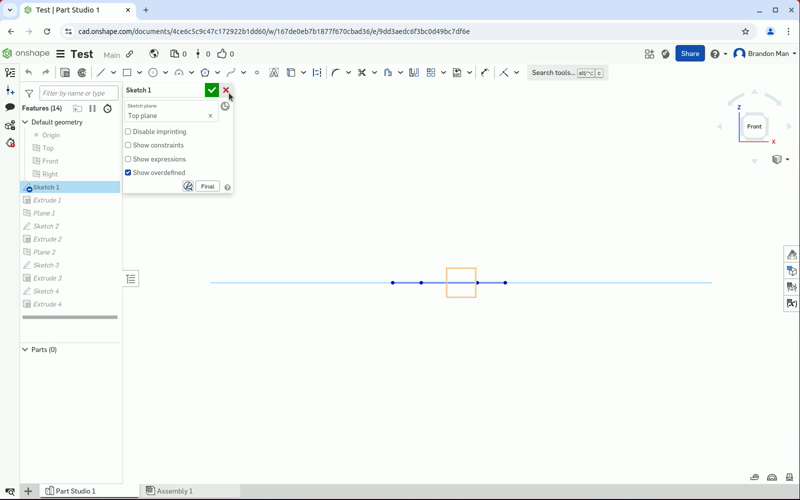
click(229, 92)
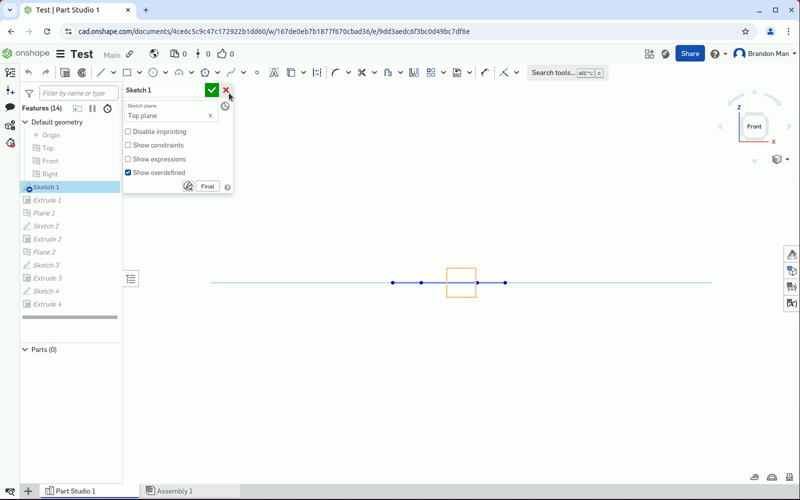
key(shift+s)
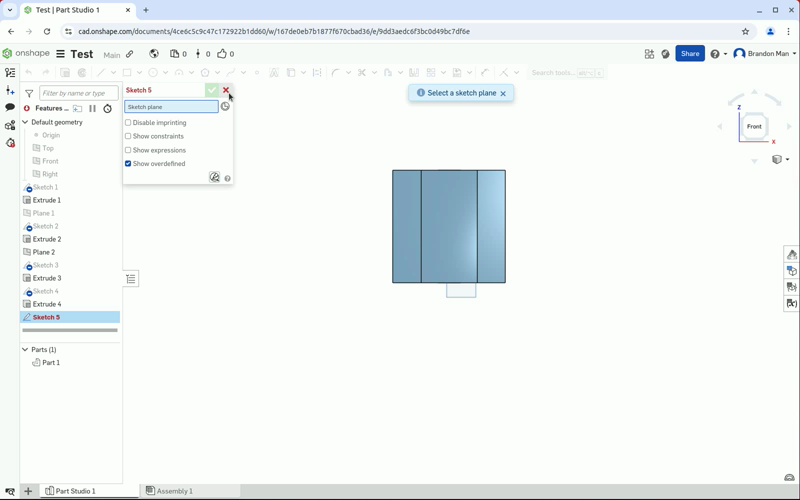
mouse_move(73, 254)
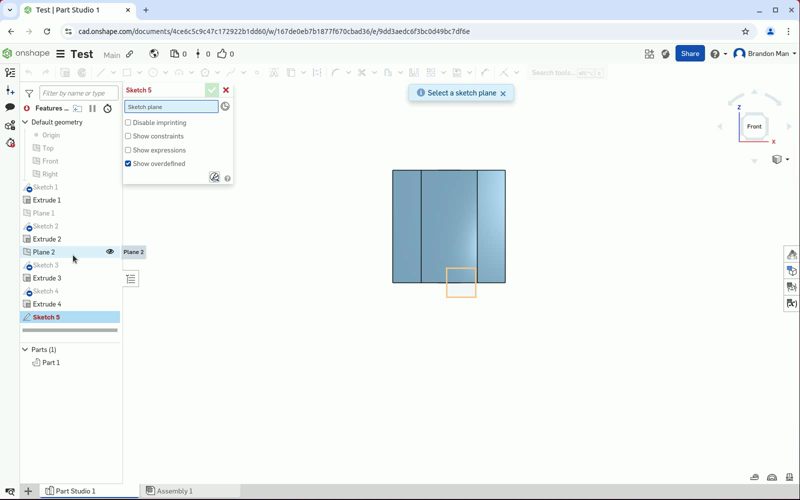
click(73, 254)
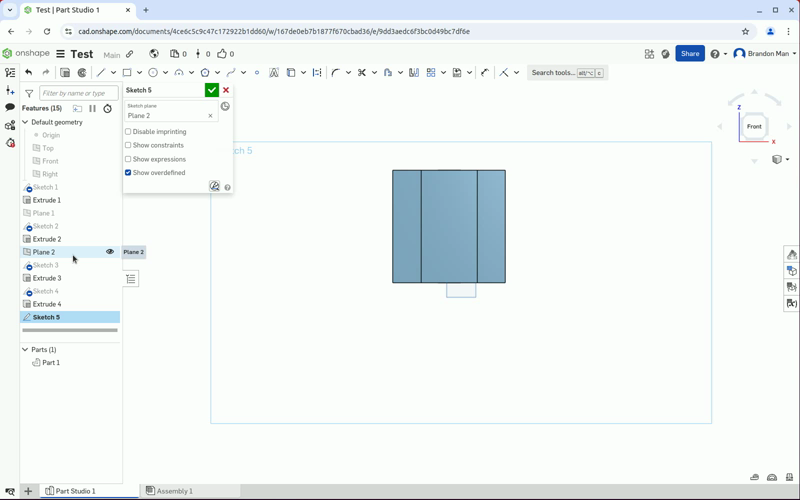
mouse_move(73, 352)
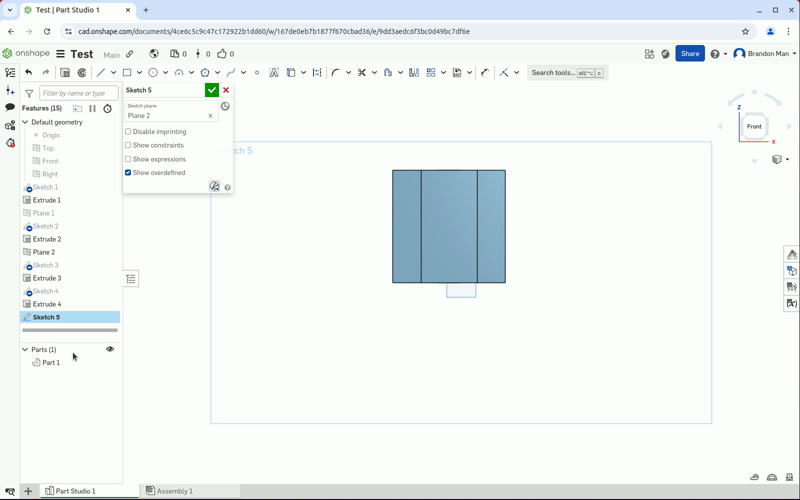
key(y)
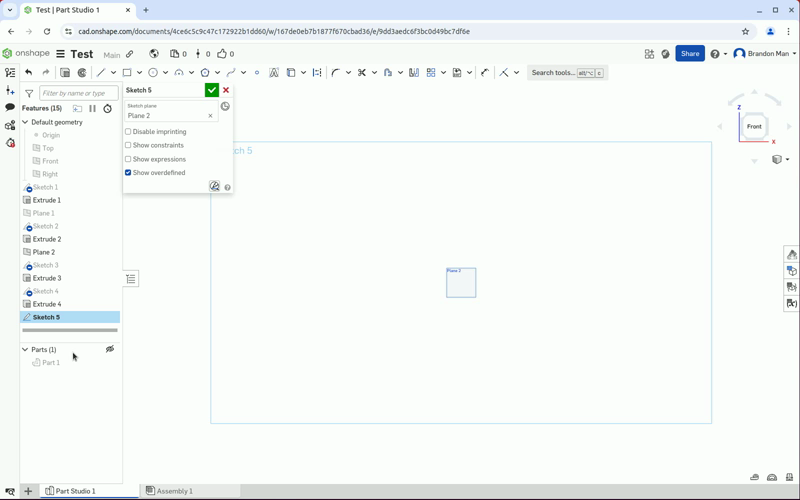
key(c)
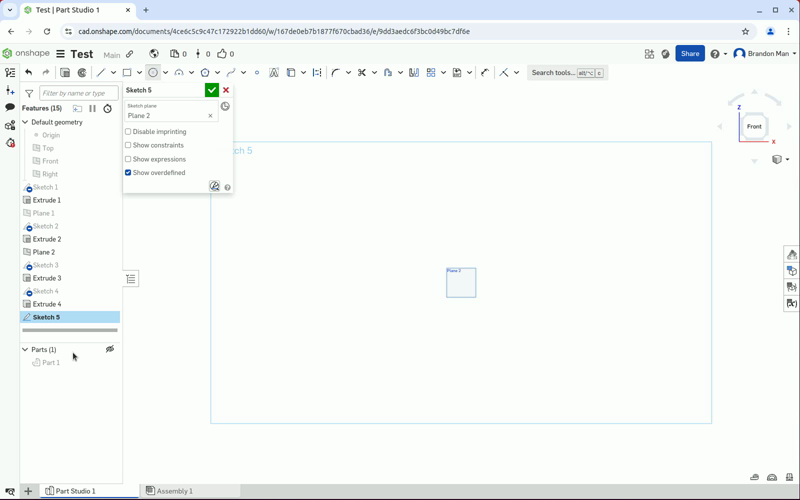
key_down(shift)
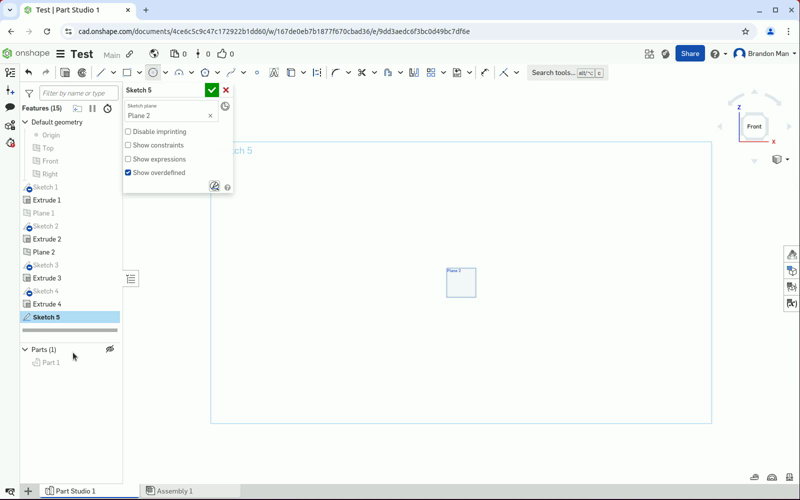
mouse_move(491, 198)
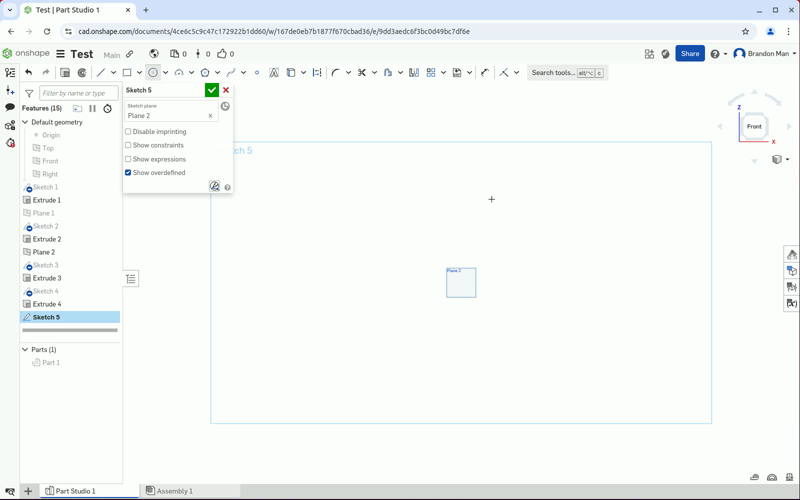
click(491, 198)
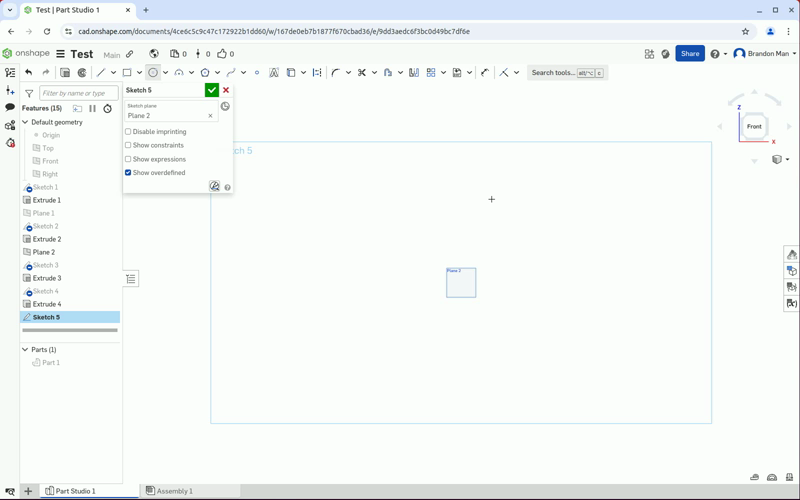
key_up(shift)
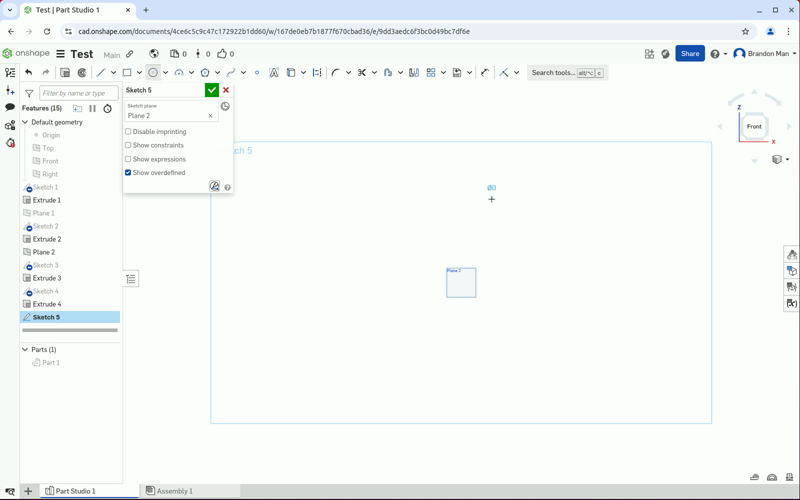
mouse_move(499, 198)
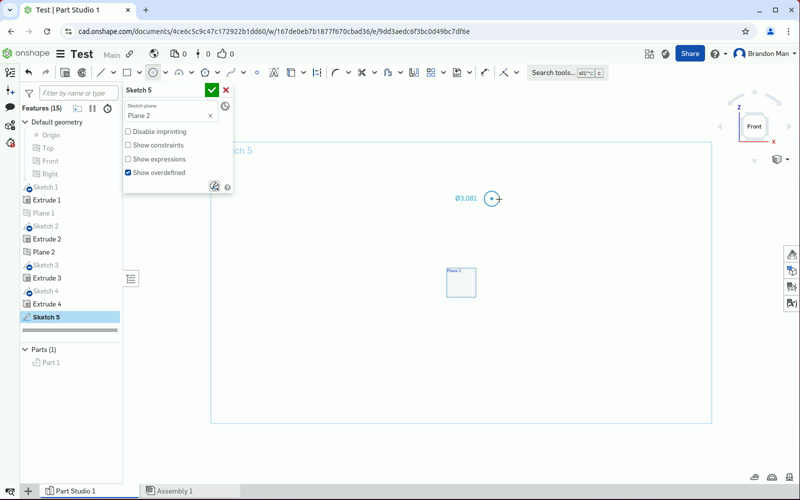
click(499, 198)
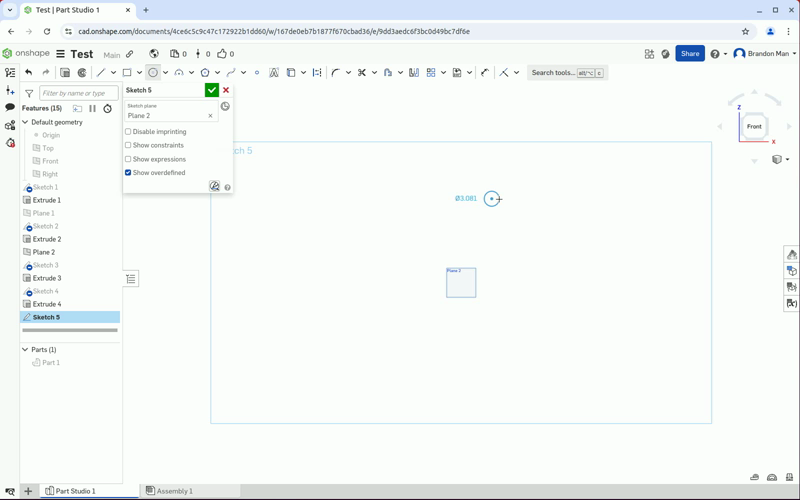
key(esc)
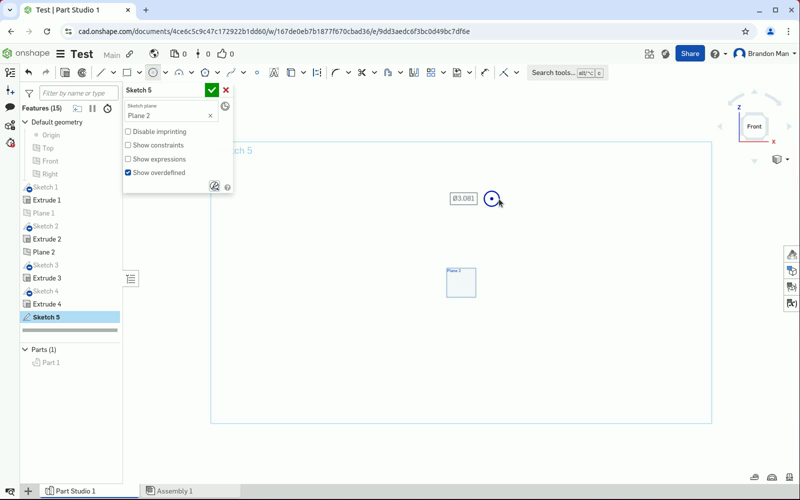
mouse_move(498, 195)
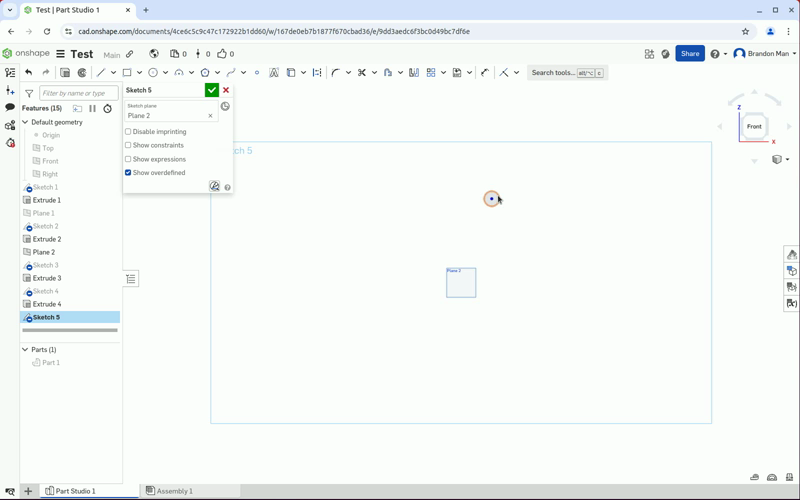
scroll(6)
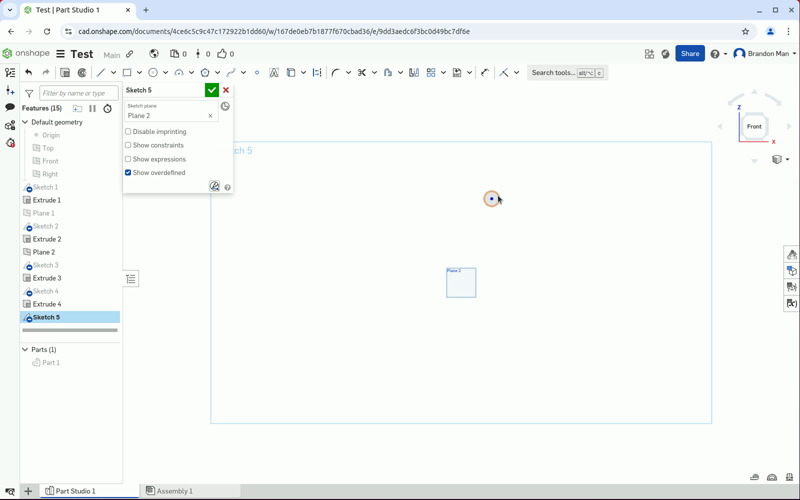
scroll(6)
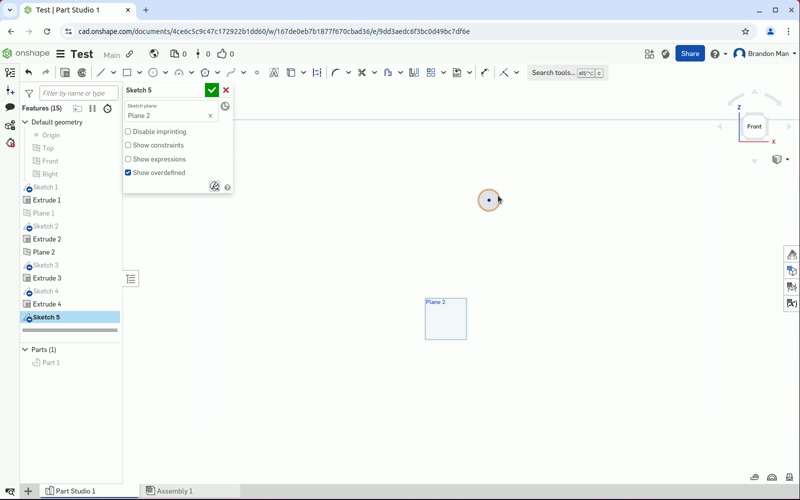
scroll(6)
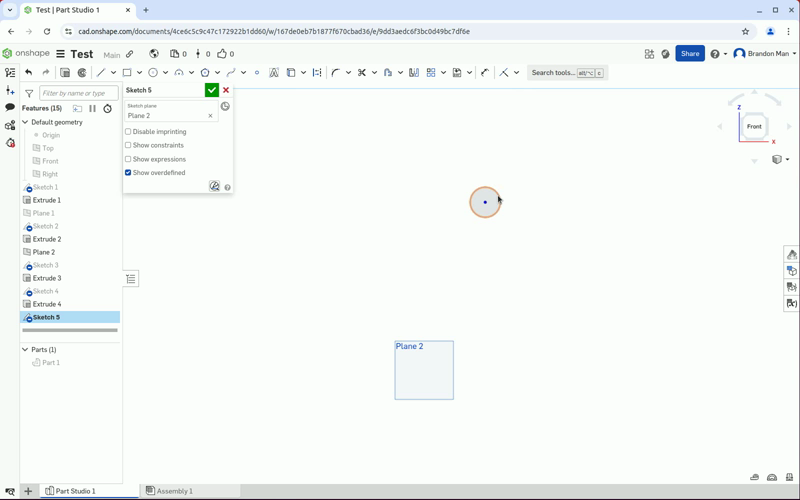
scroll(6)
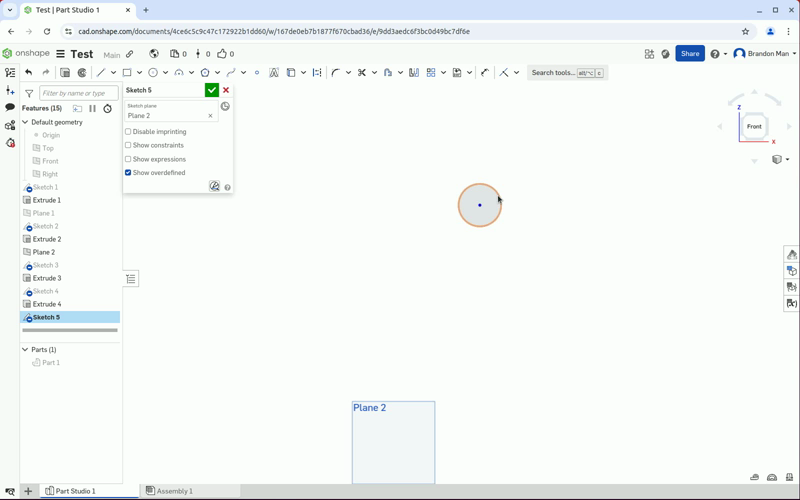
scroll(6)
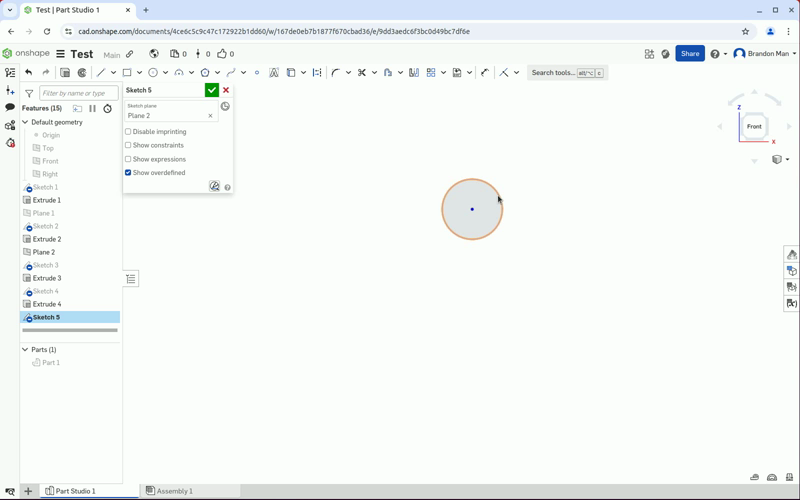
scroll(6)
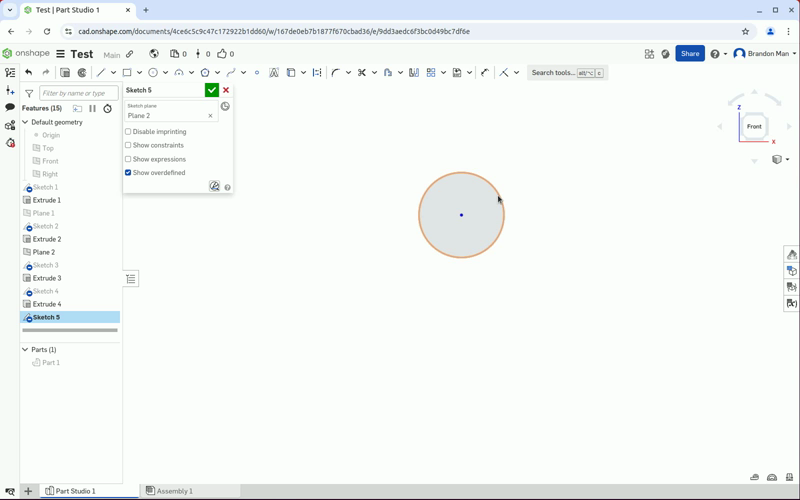
scroll(6)
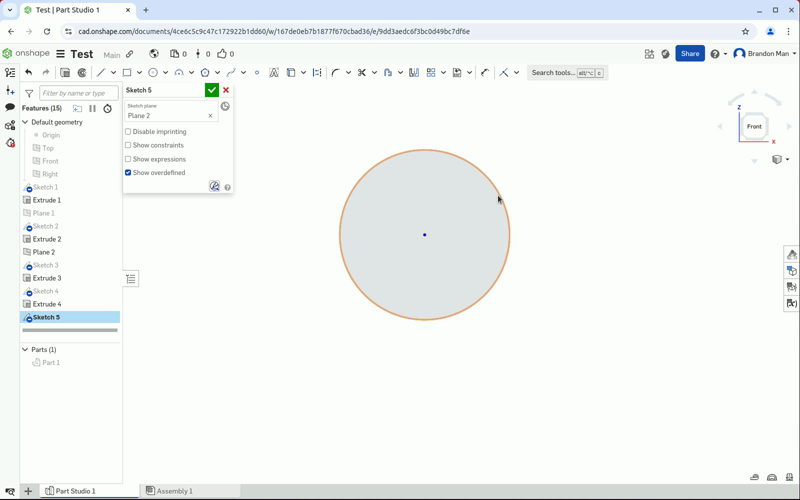
click(498, 195)
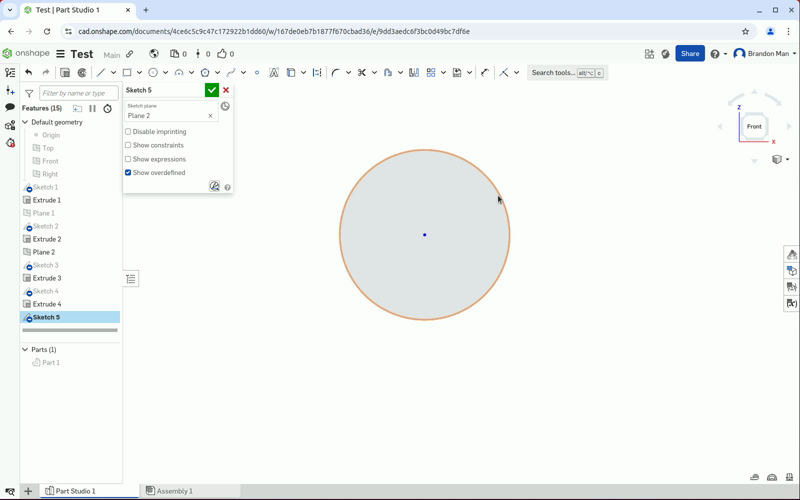
scroll(-6)
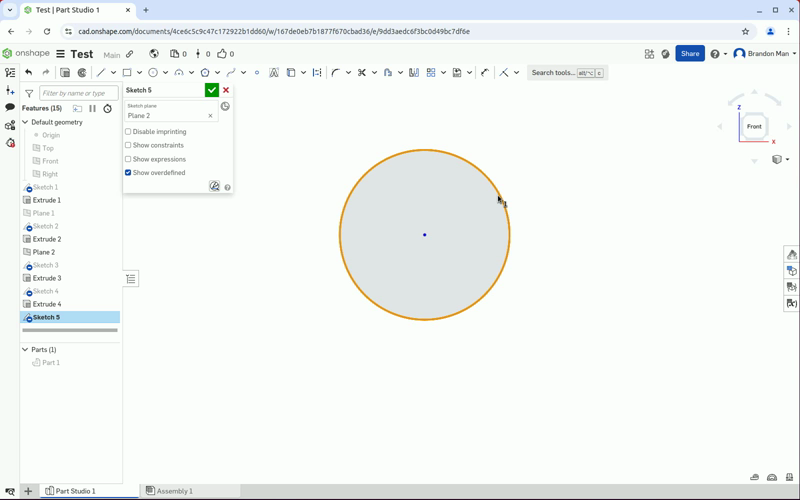
scroll(-6)
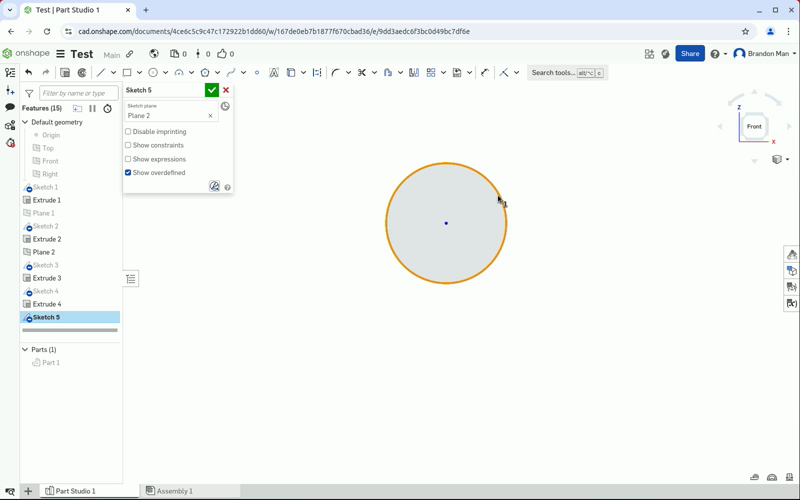
scroll(-6)
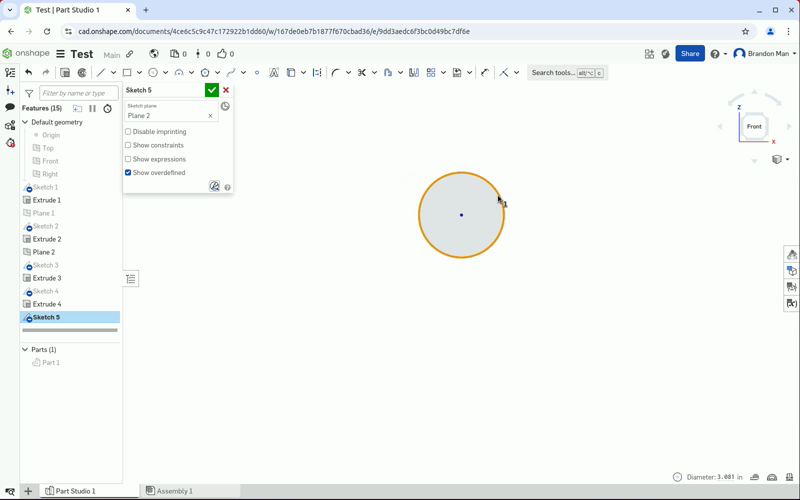
scroll(-6)
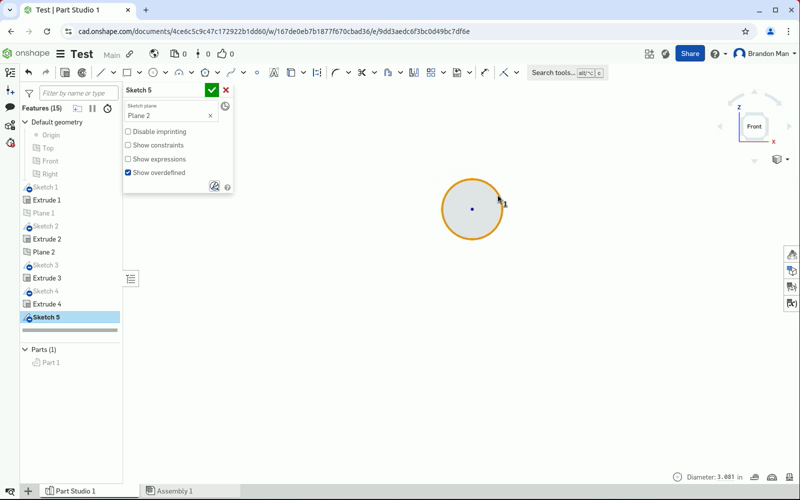
scroll(-6)
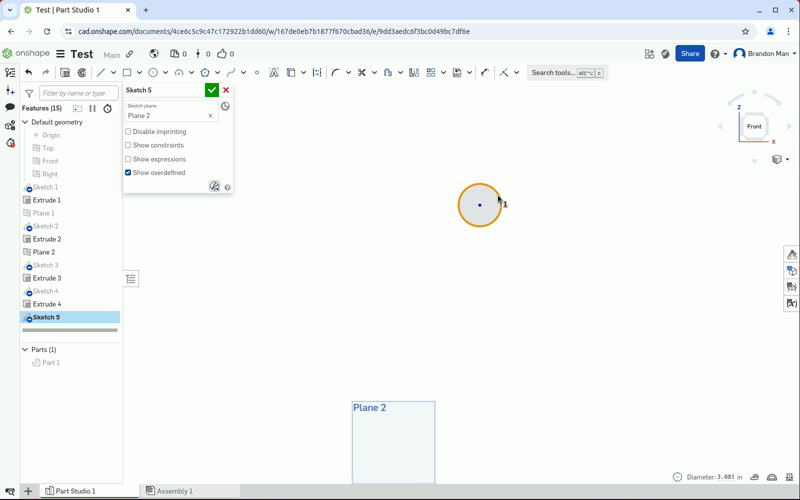
scroll(-6)
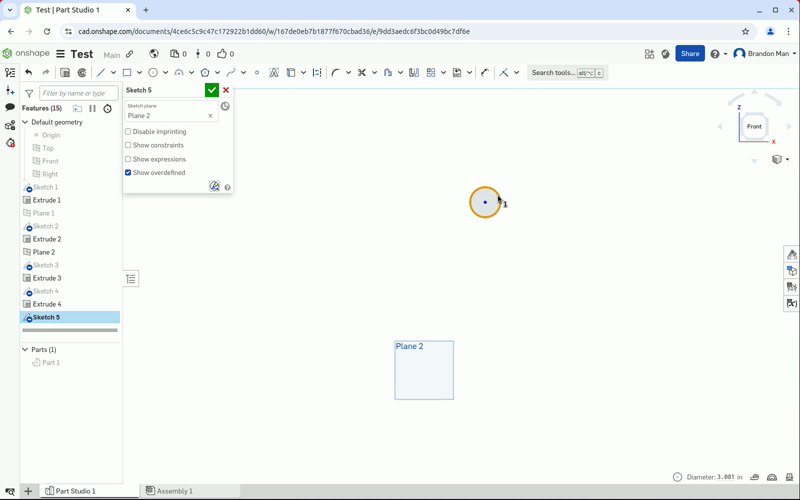
scroll(-6)
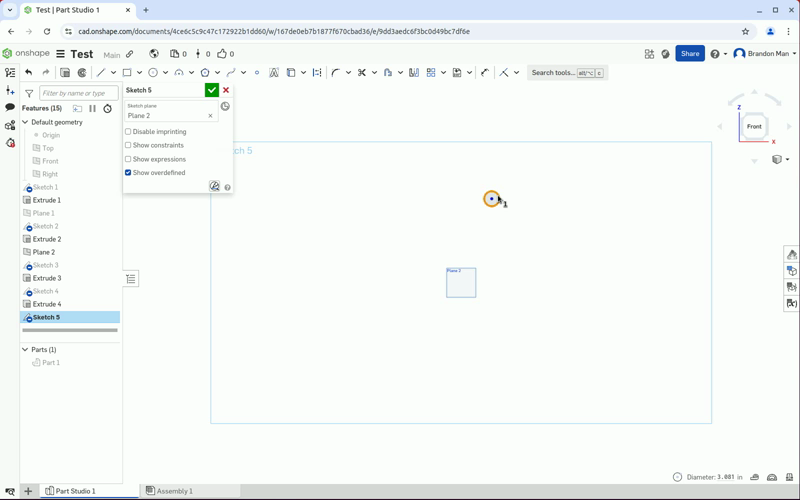
mouse_move(73, 352)
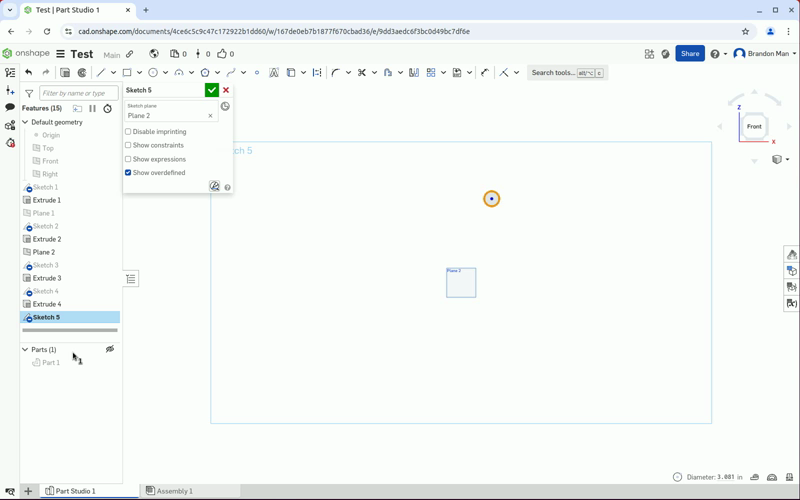
key(shift+y)
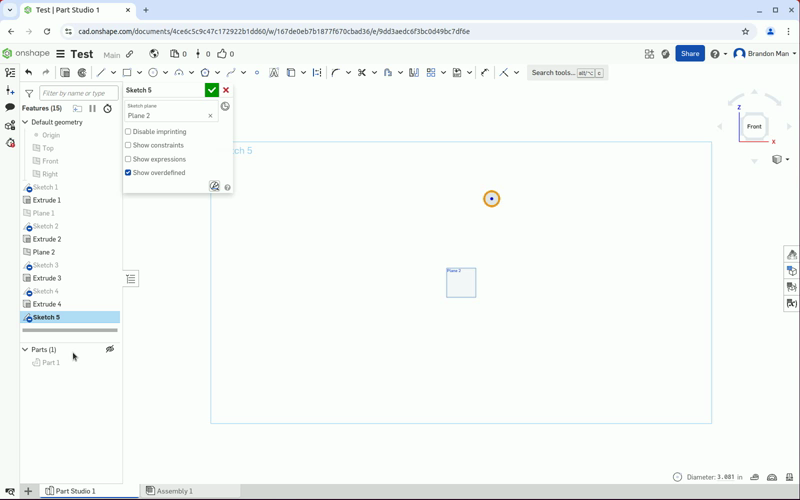
key(shift+e)
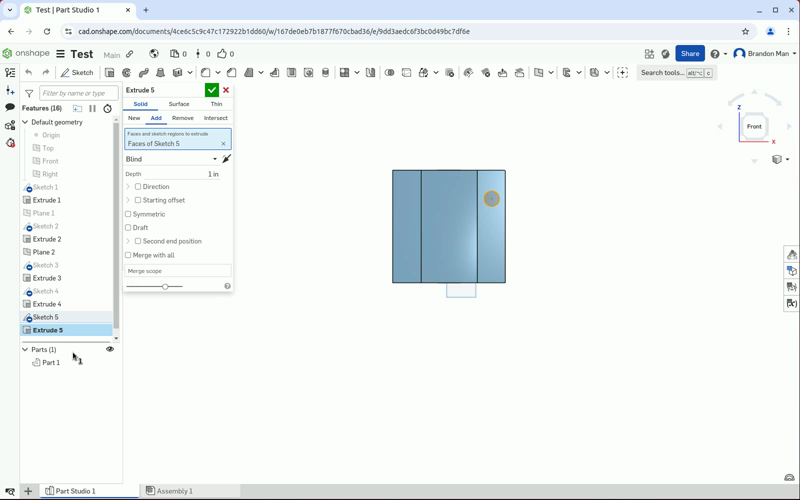
mouse_move(143, 106)
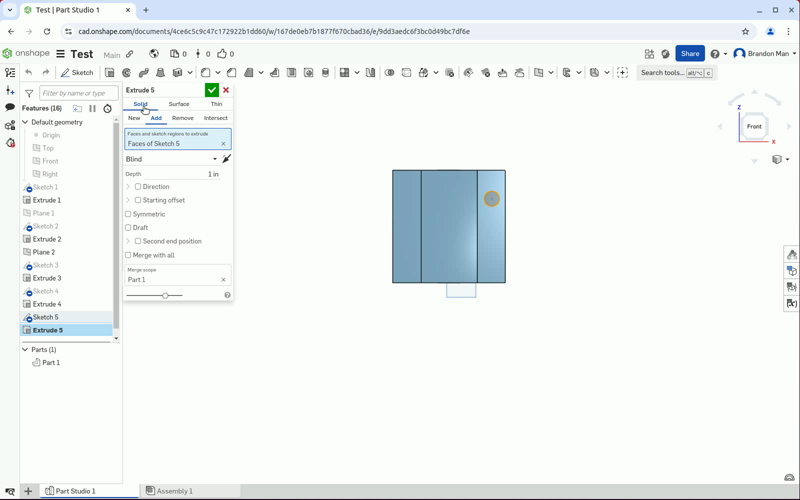
click(143, 106)
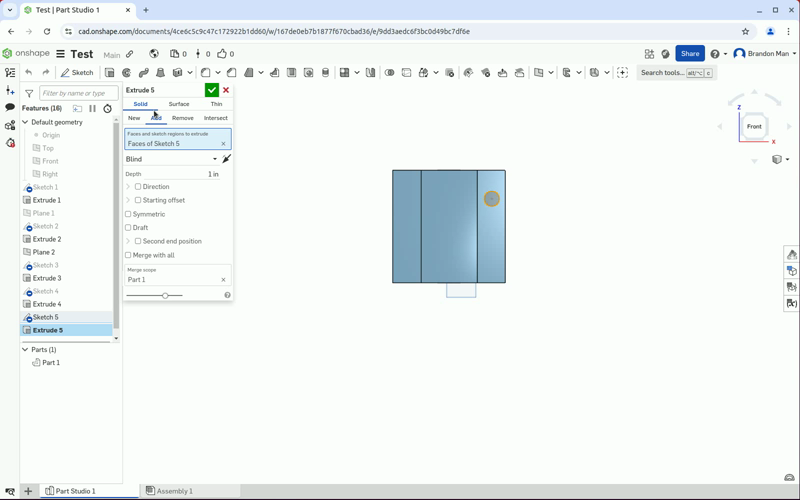
mouse_move(186, 120)
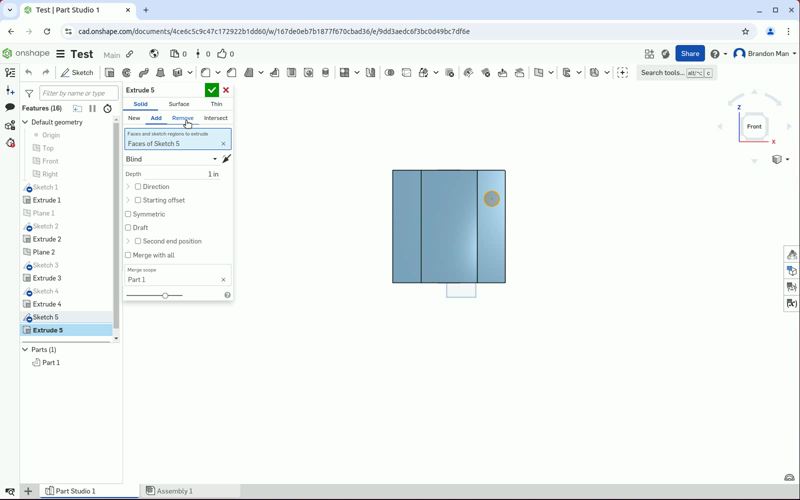
click(186, 120)
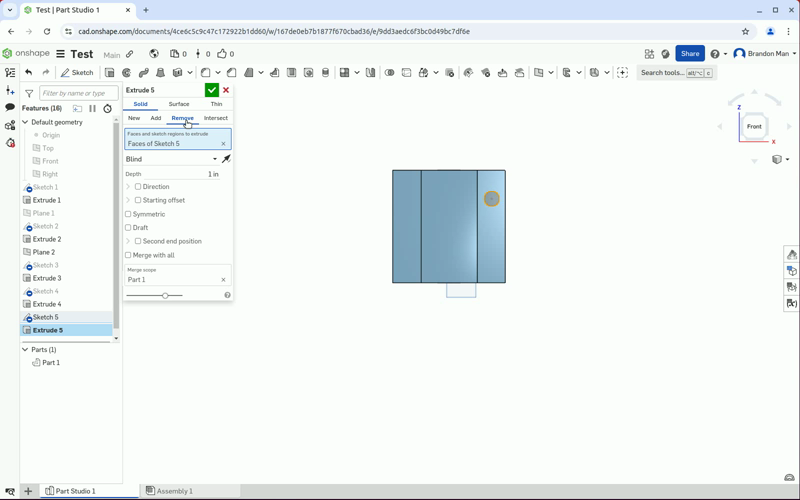
key(tab, 4)
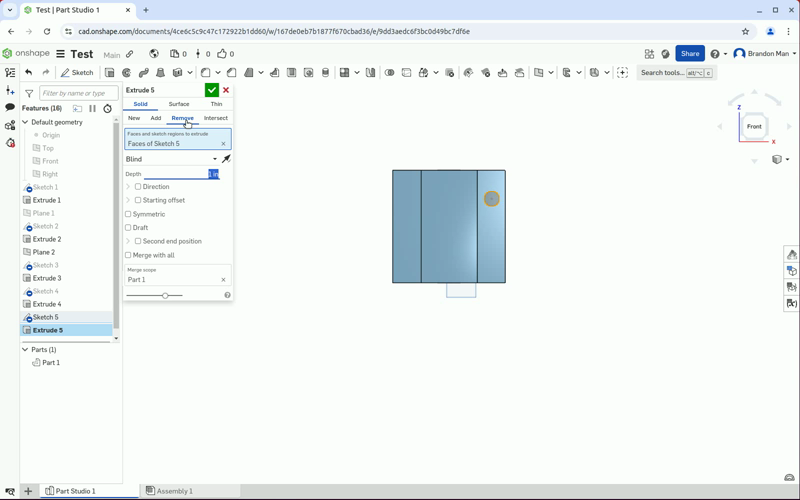
text(11.554)
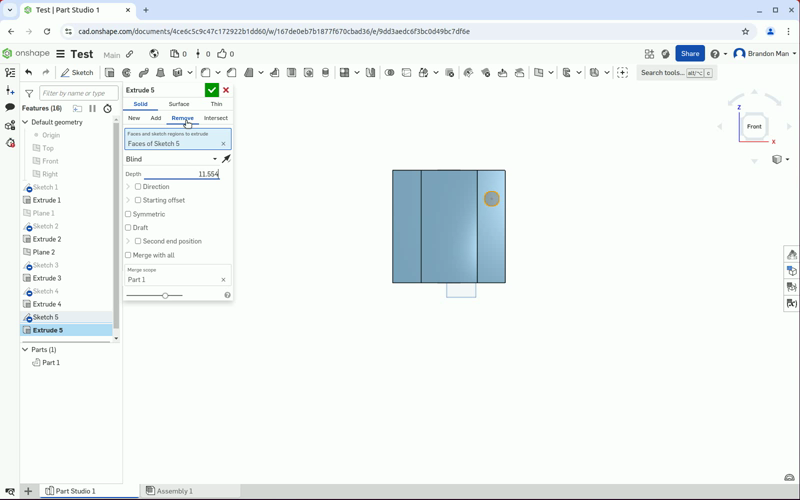
key(tab, 6)
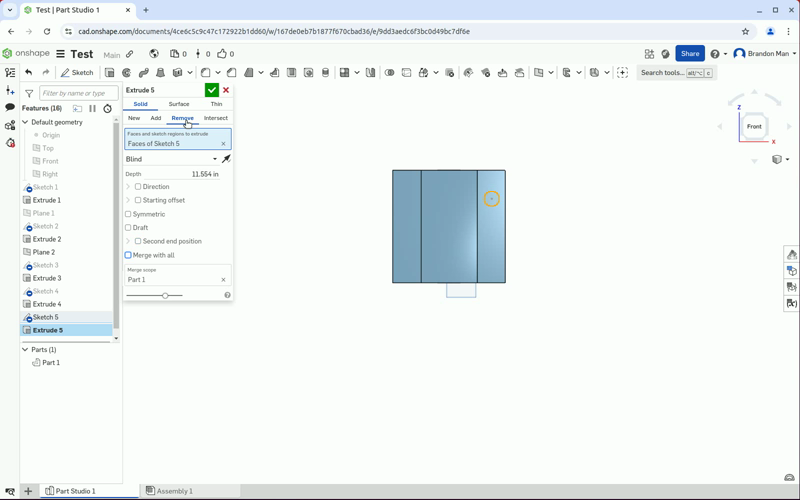
key(space)
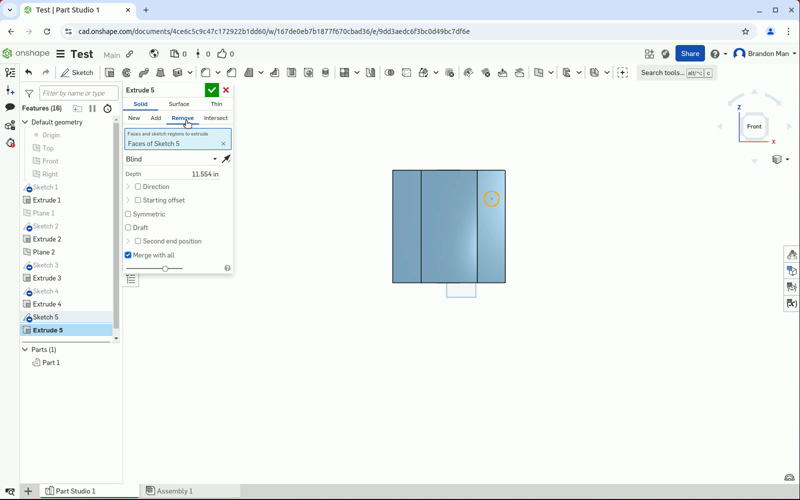
key(enter)
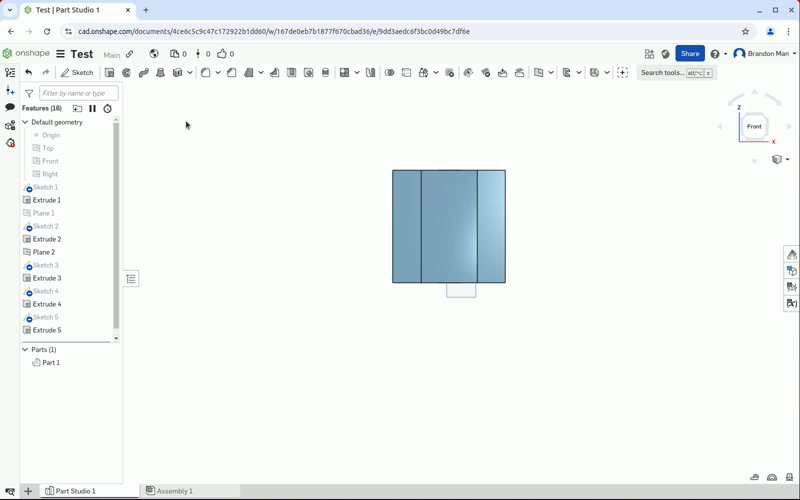
key(shift+h)
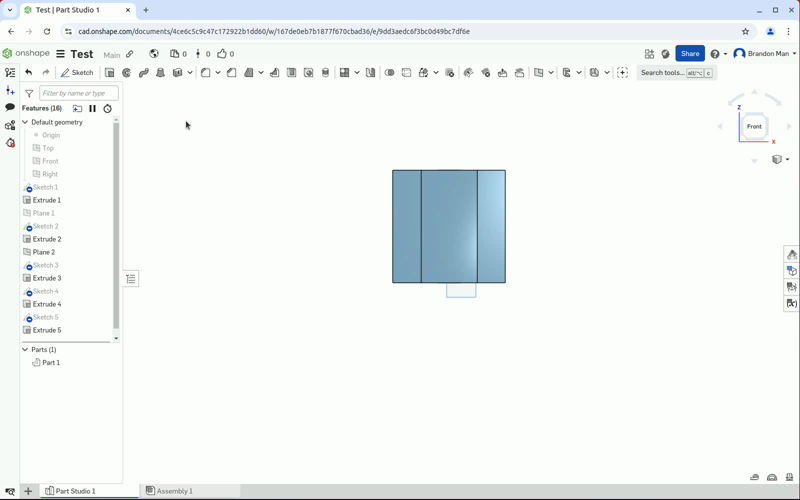
key(shift+h)
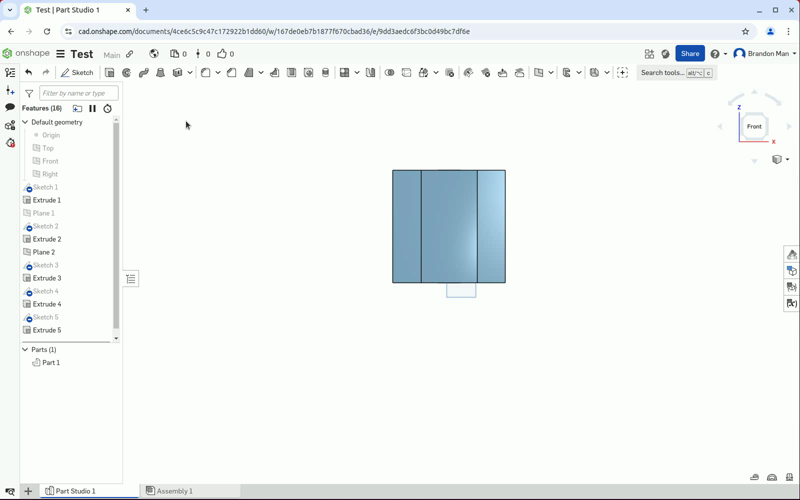
mouse_move(69, 189)
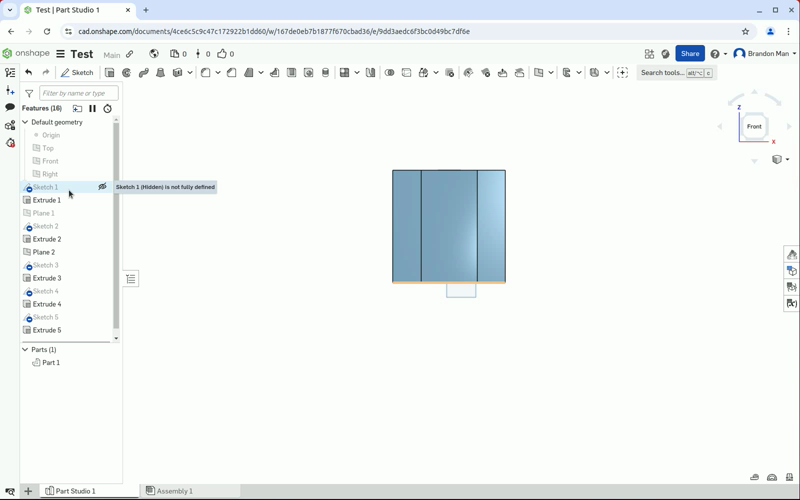
click(69, 189)
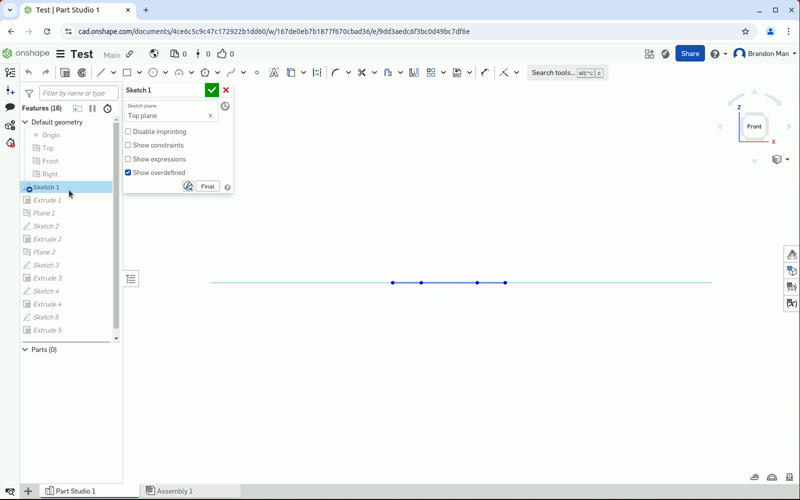
mouse_move(229, 92)
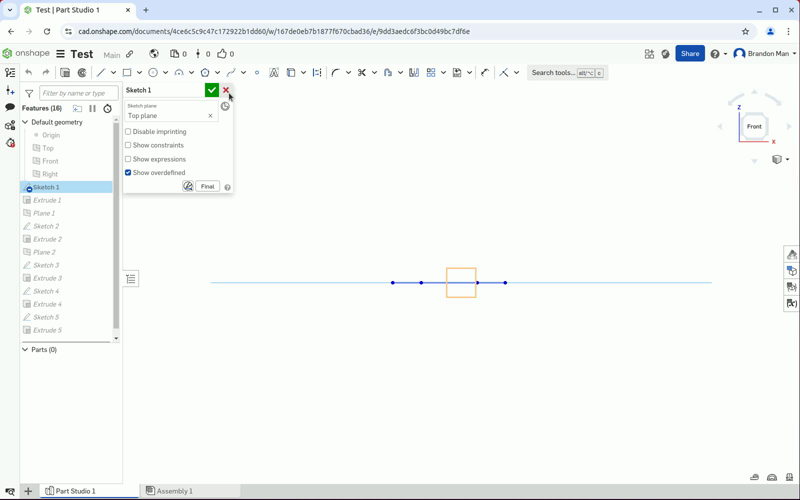
click(229, 92)
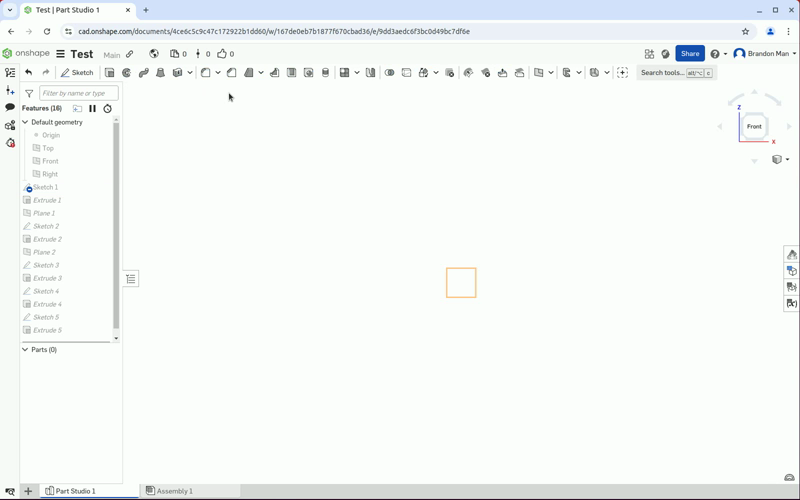
key(shift+s)
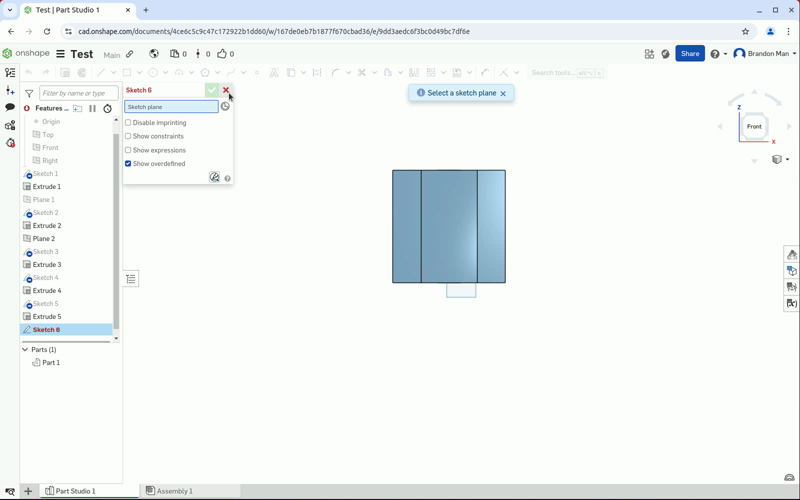
mouse_move(69, 241)
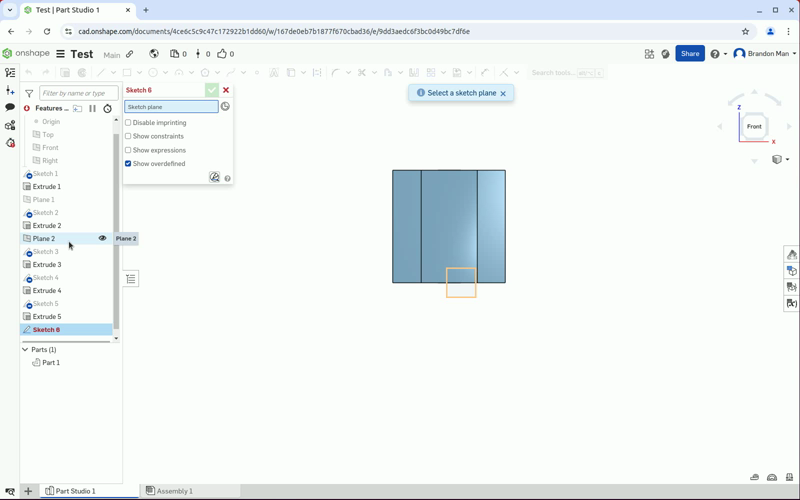
click(69, 241)
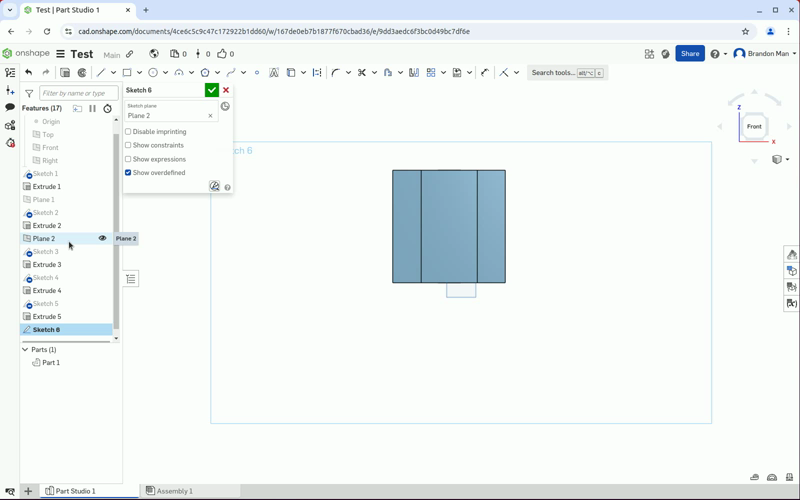
mouse_move(73, 352)
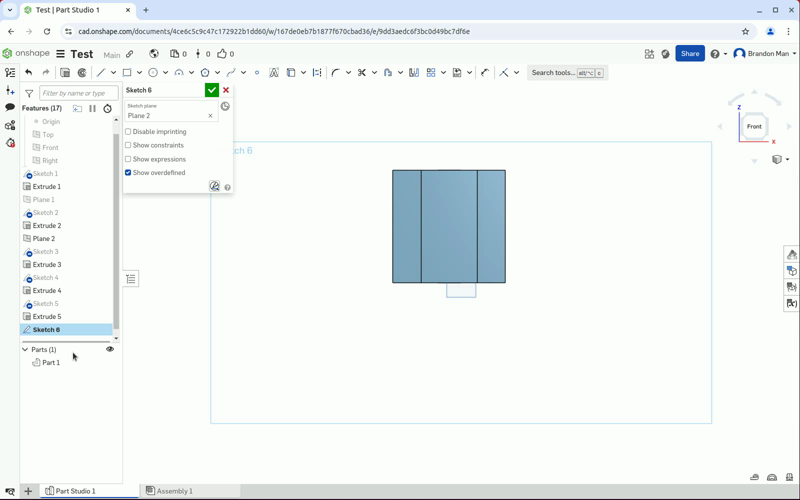
key(y)
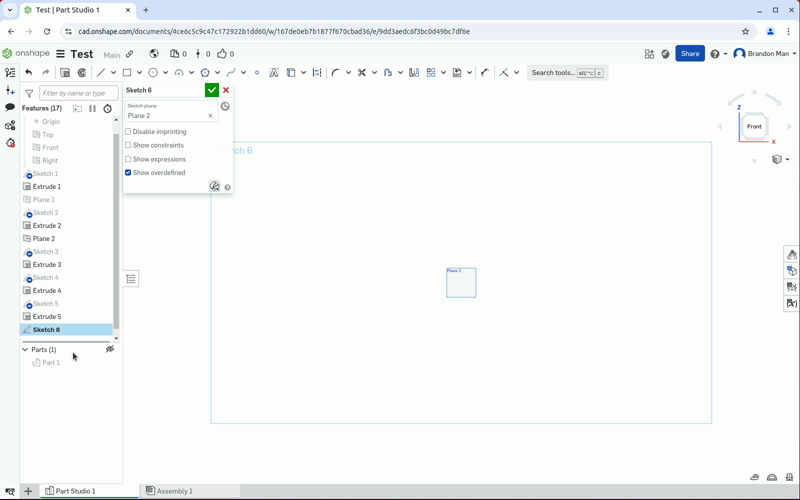
key(c)
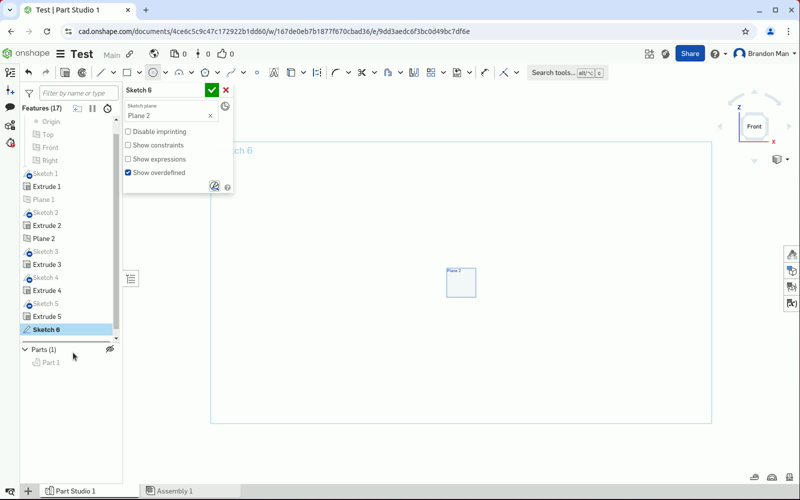
key_down(shift)
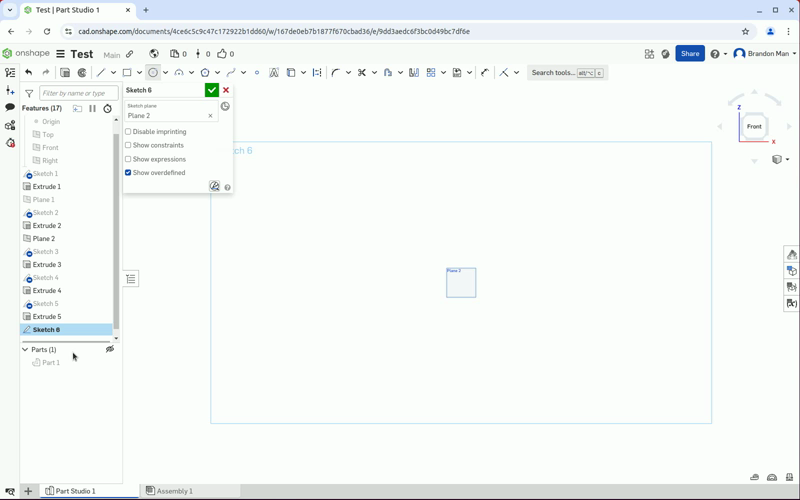
mouse_move(491, 254)
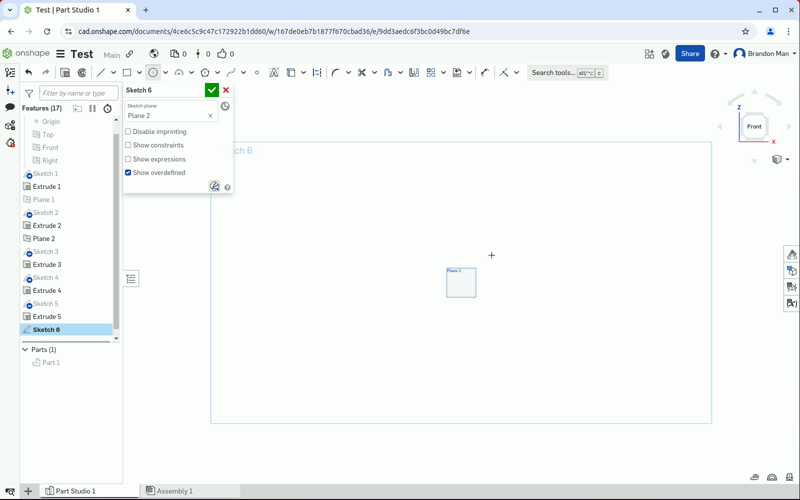
click(491, 254)
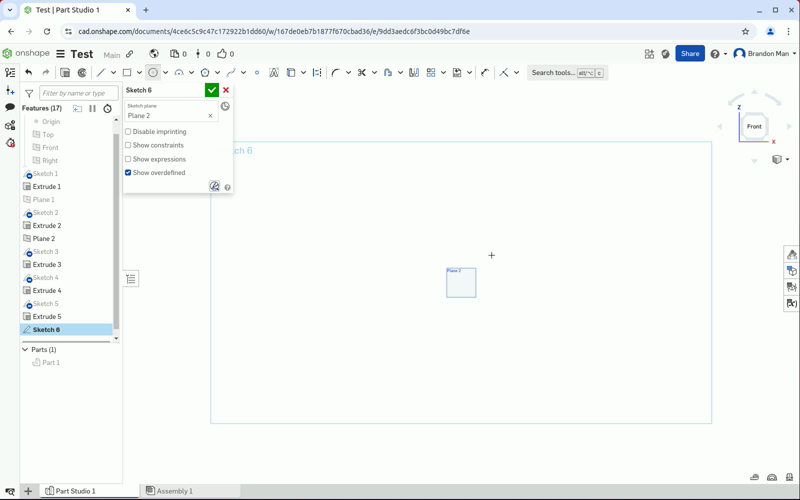
key_up(shift)
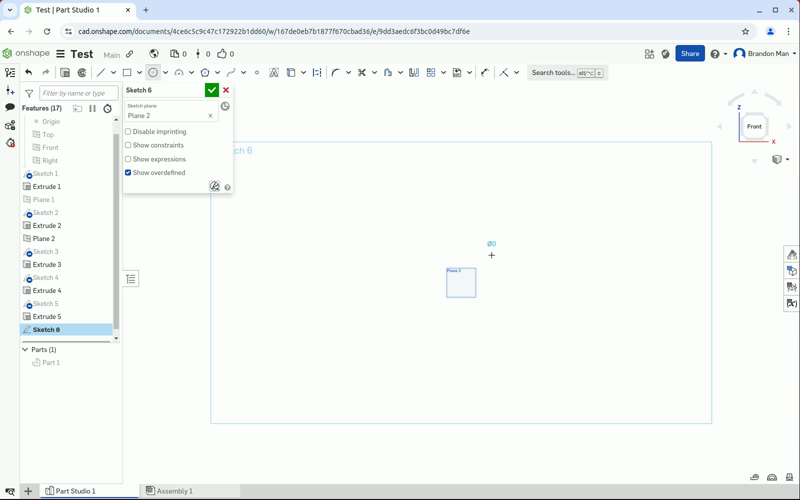
mouse_move(499, 254)
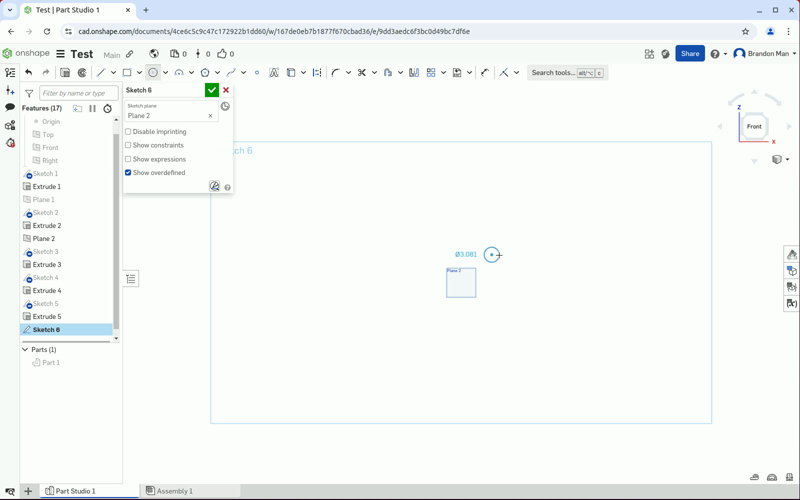
click(499, 254)
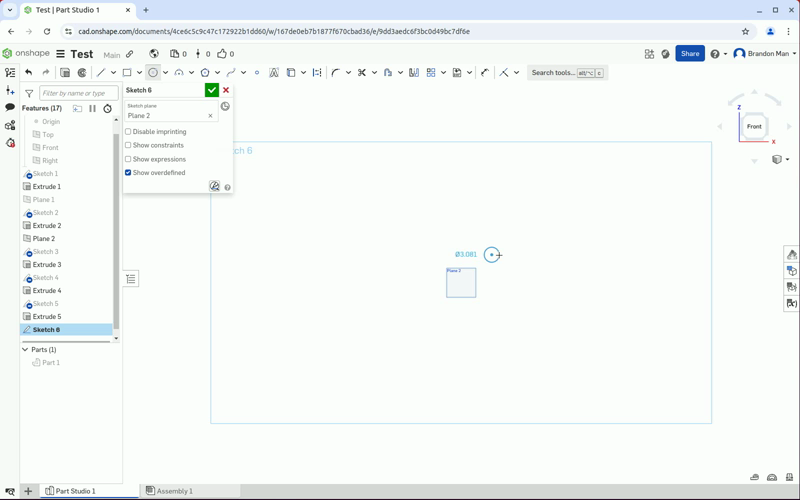
key(esc)
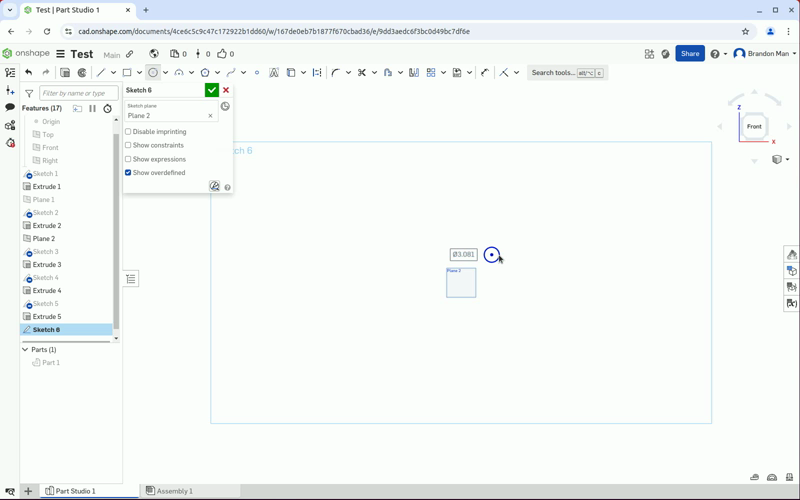
mouse_move(492, 250)
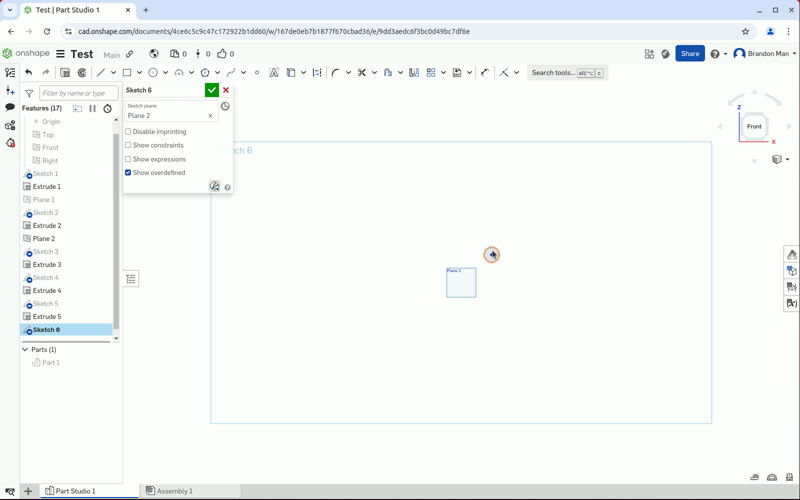
scroll(6)
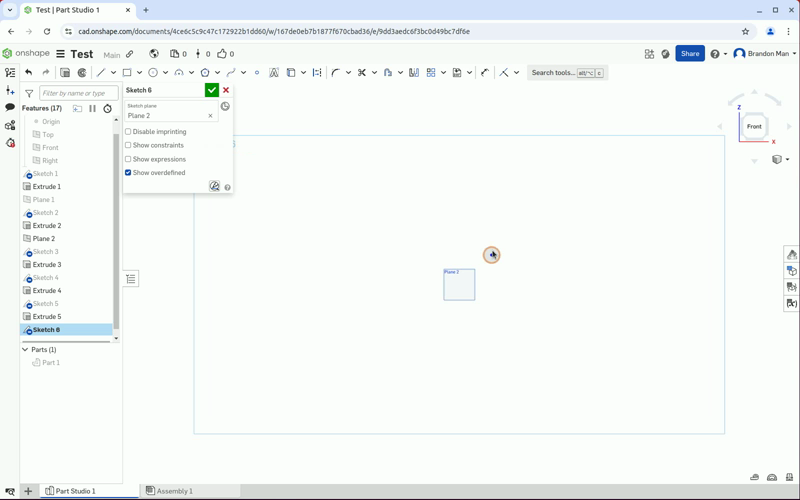
scroll(6)
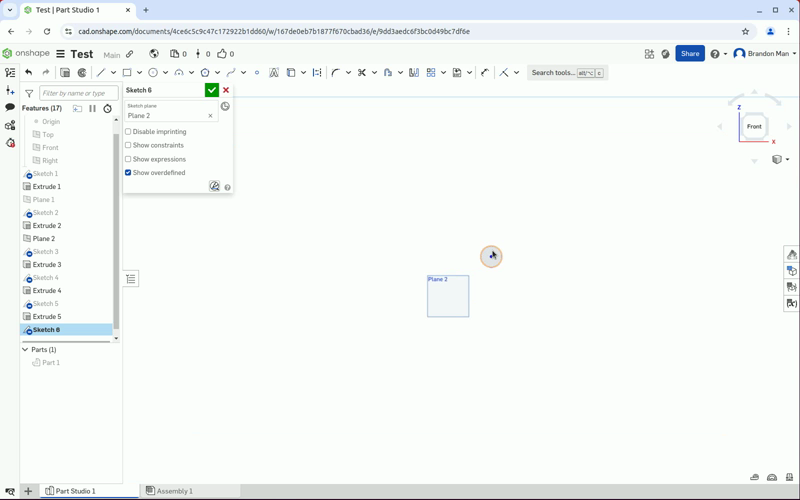
scroll(6)
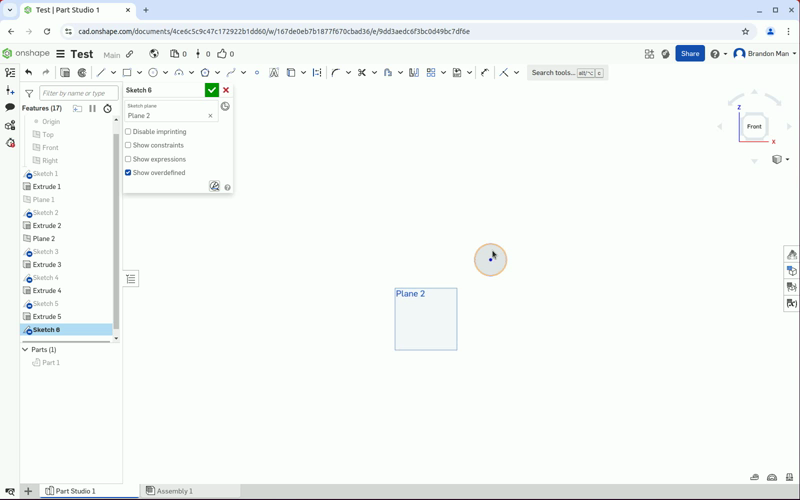
scroll(6)
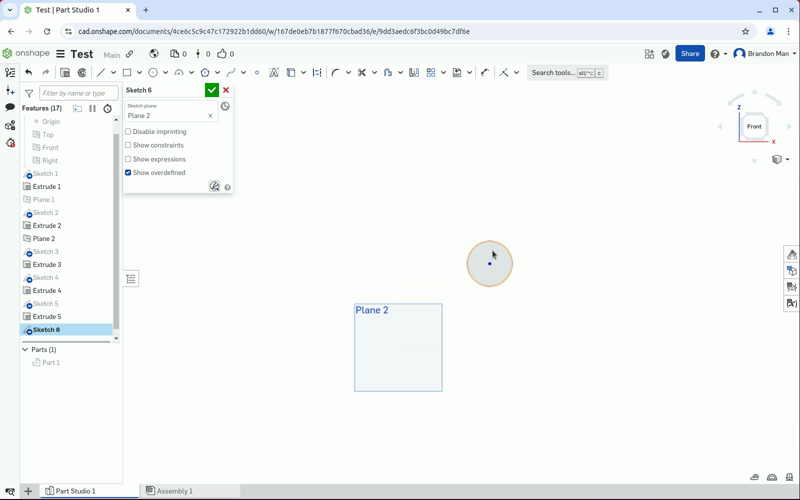
scroll(6)
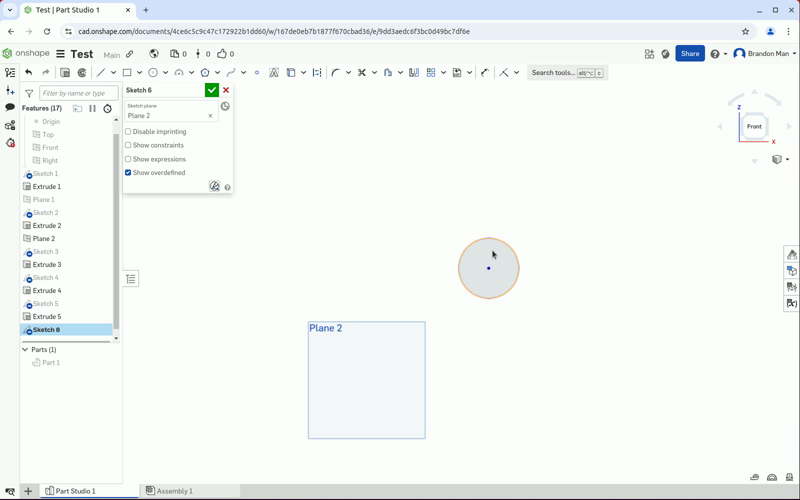
scroll(6)
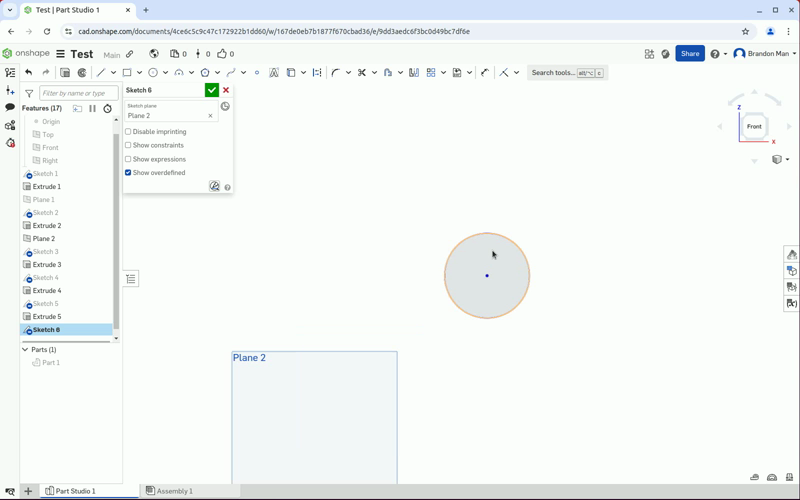
scroll(6)
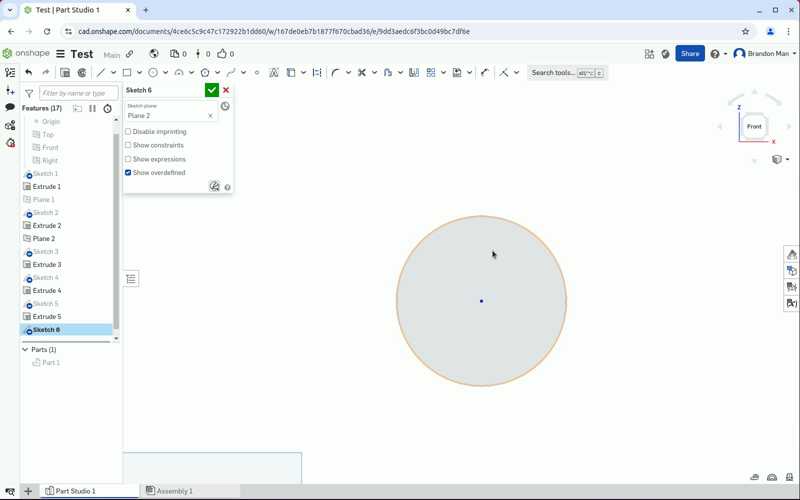
click(492, 250)
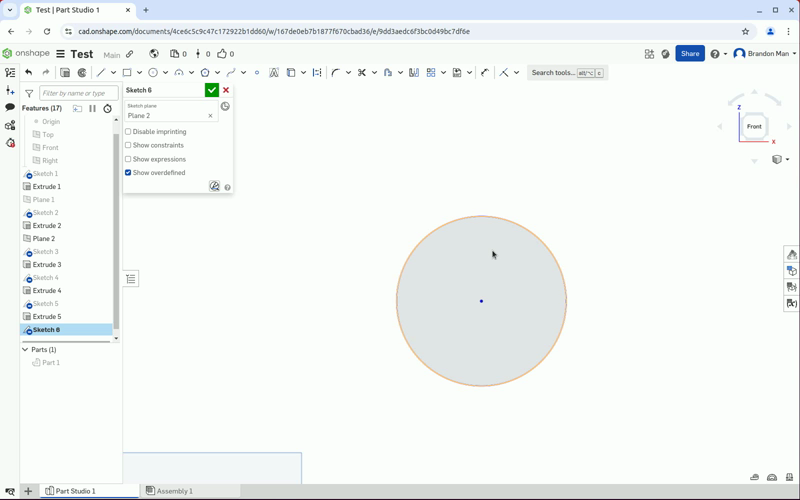
scroll(-6)
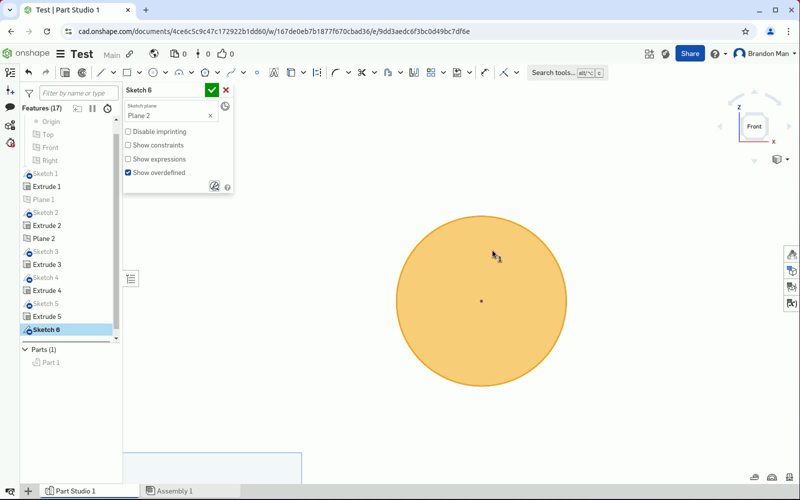
scroll(-6)
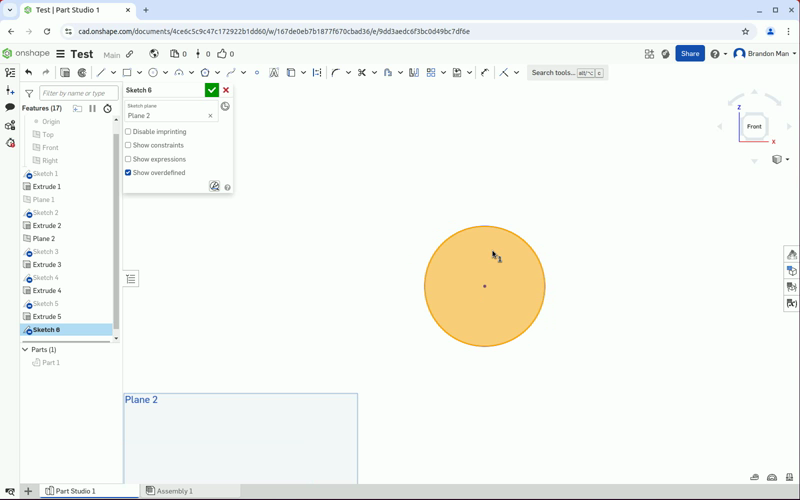
scroll(-6)
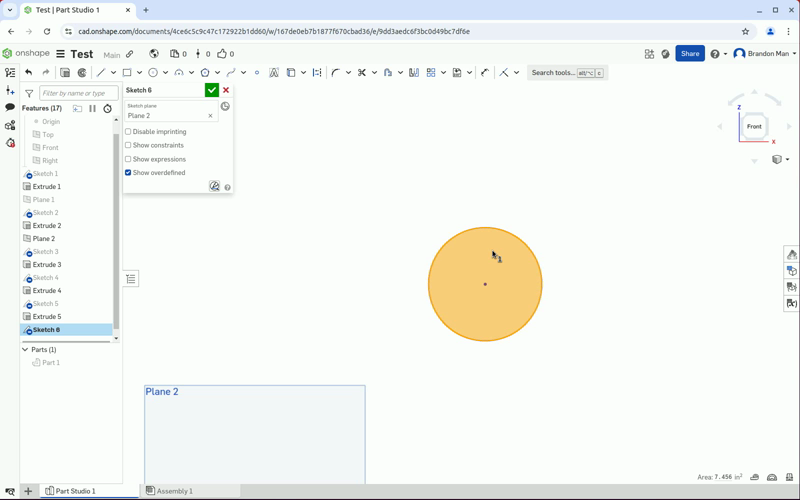
scroll(-6)
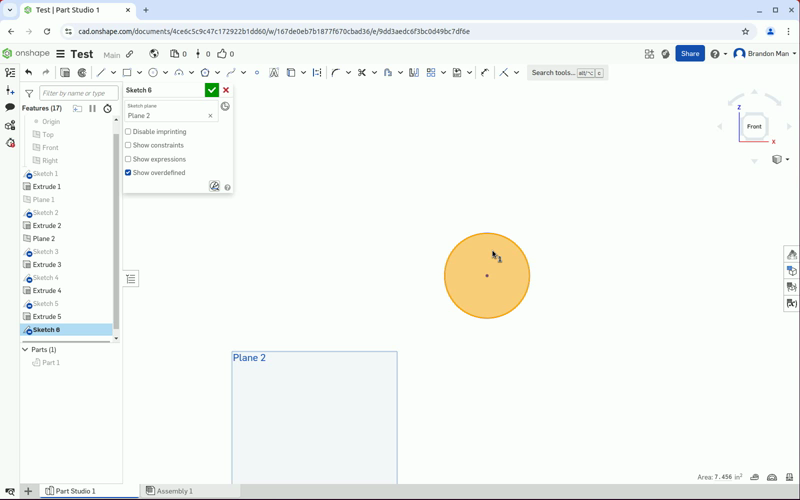
scroll(-6)
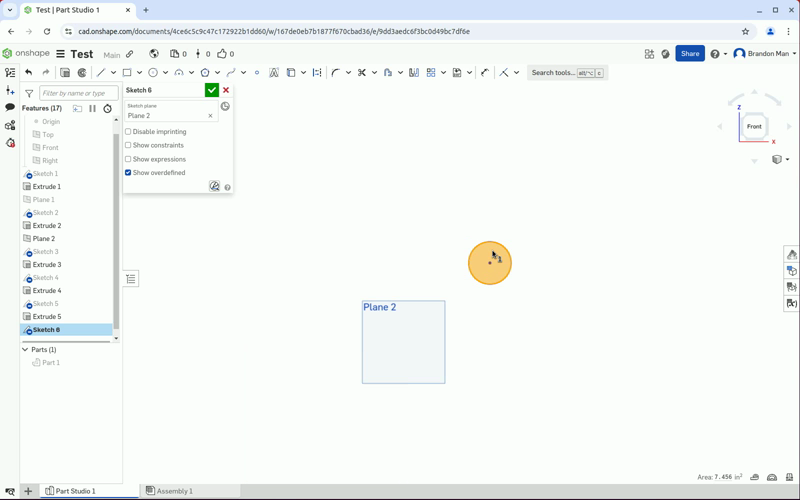
scroll(-6)
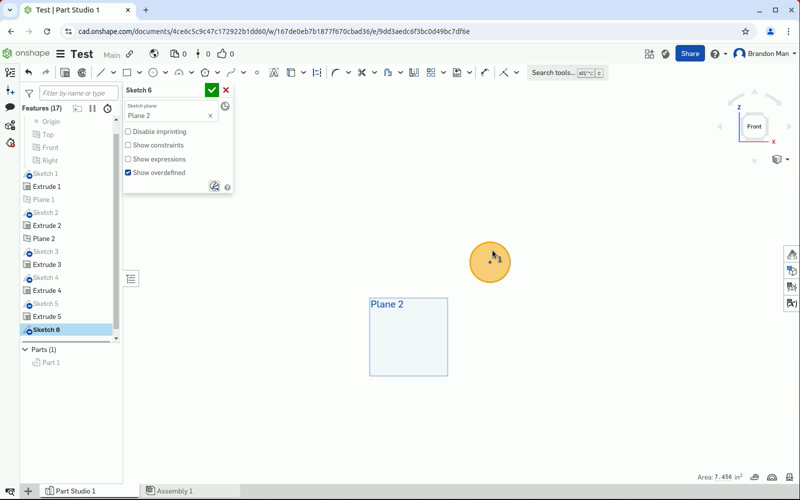
scroll(-6)
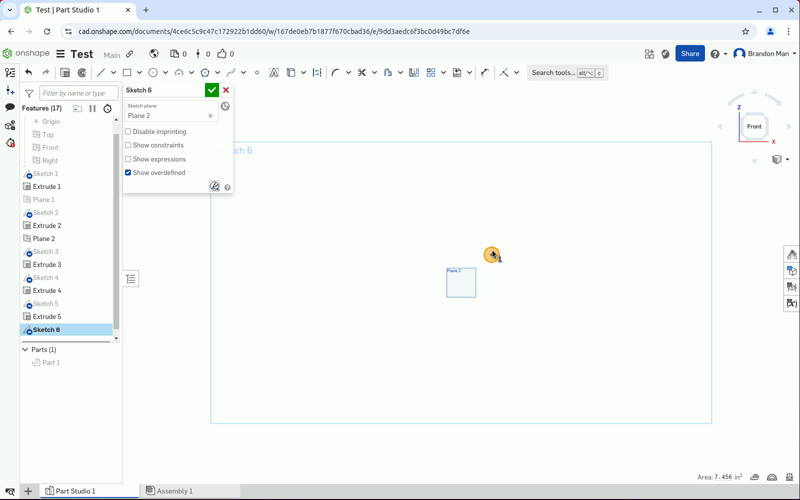
mouse_move(73, 352)
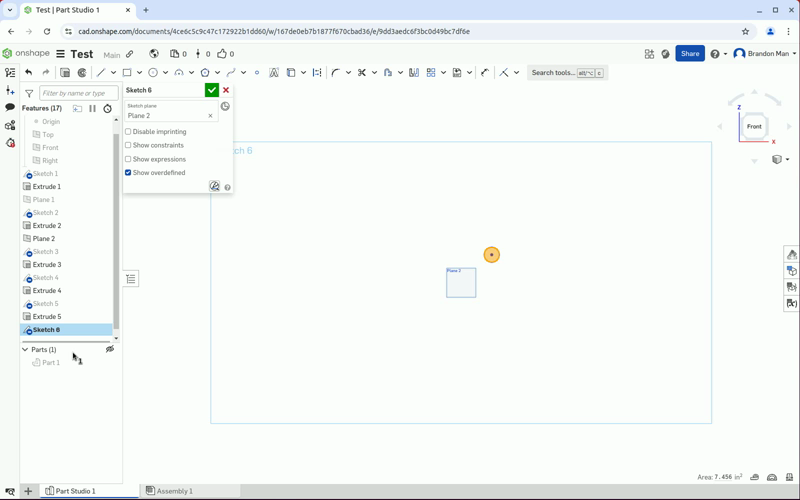
key(shift+y)
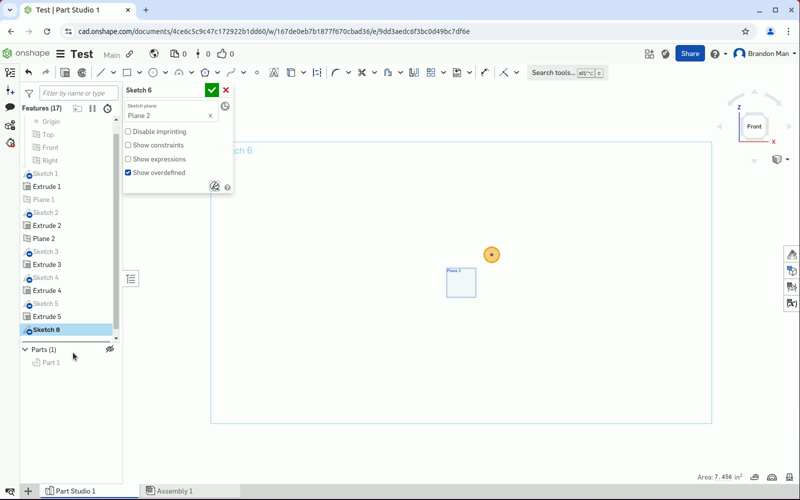
key(shift+e)
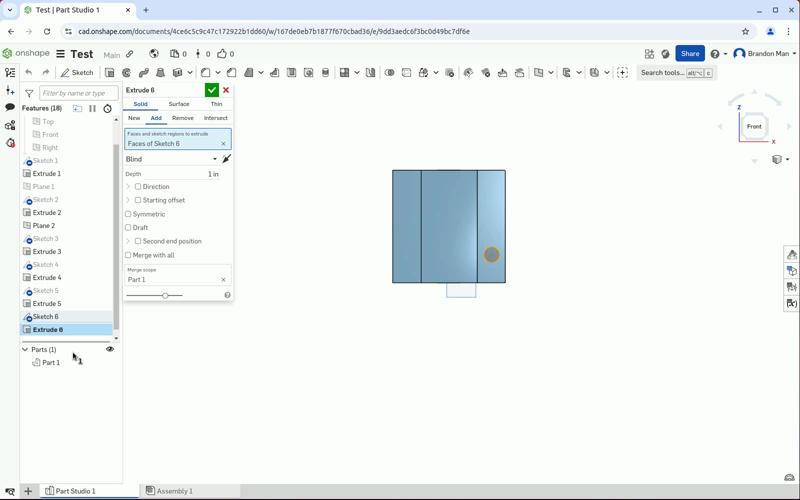
mouse_move(143, 106)
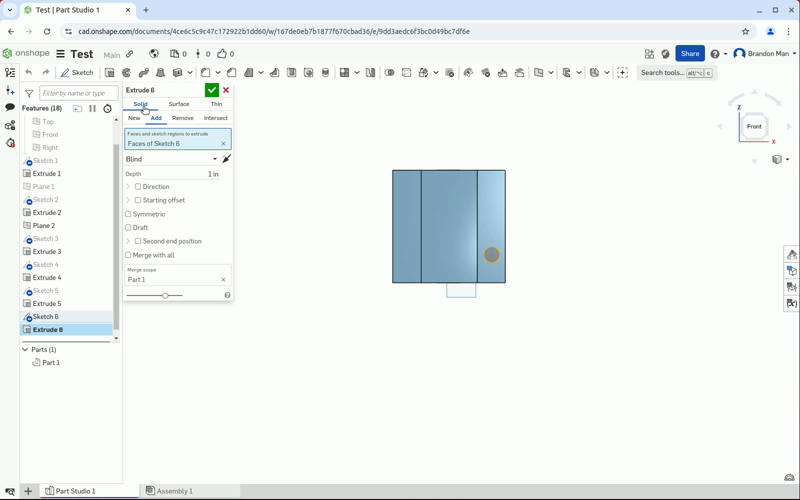
click(143, 106)
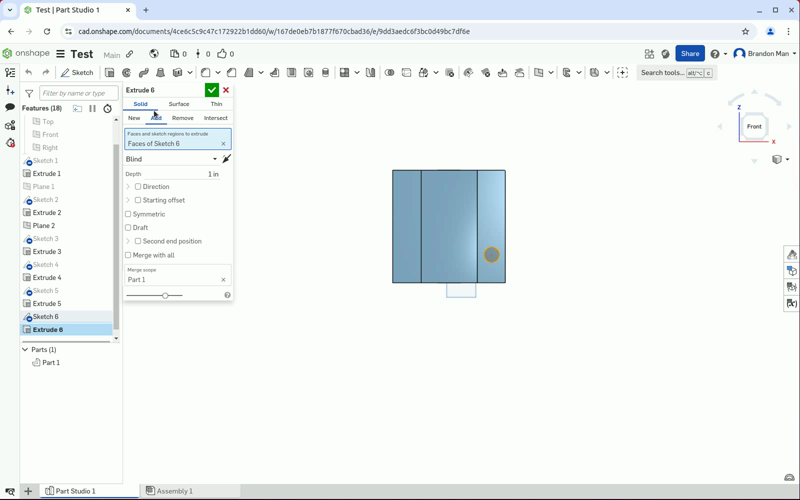
mouse_move(186, 120)
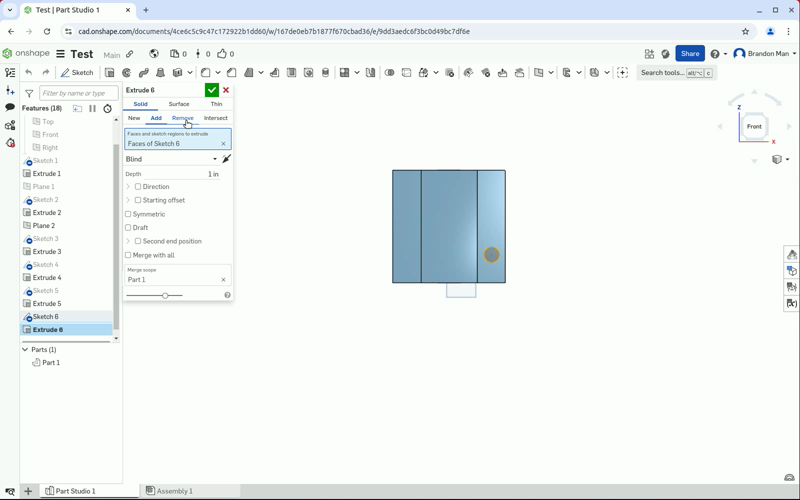
click(186, 120)
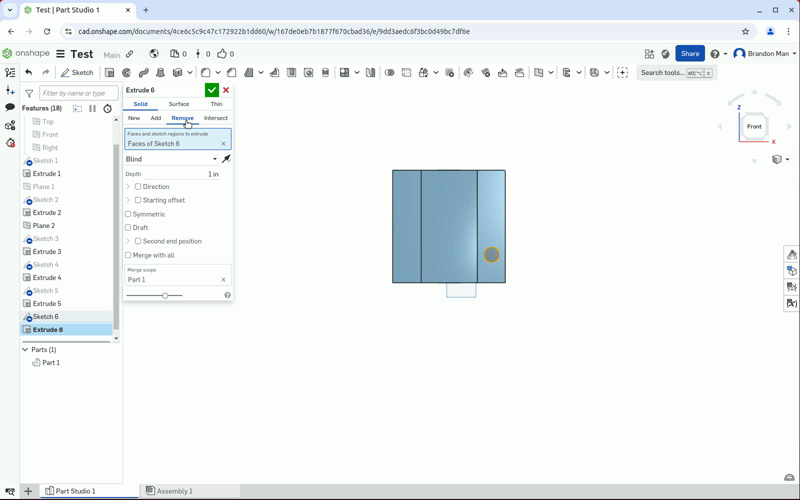
key(tab, 4)
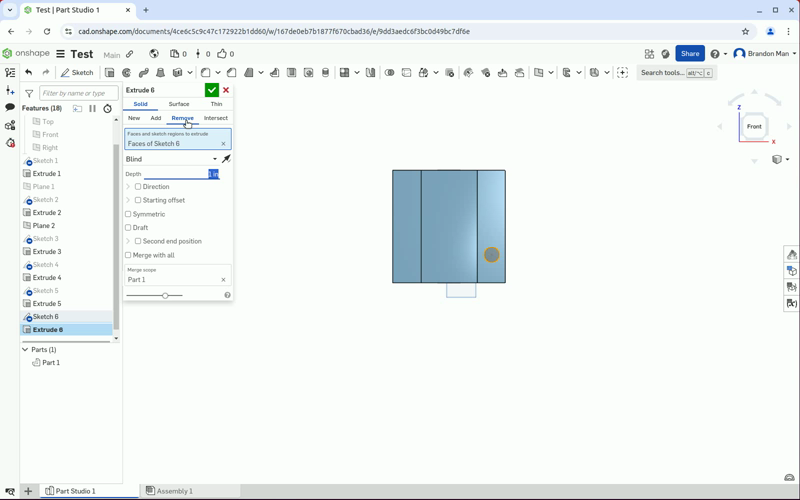
text(11.554)
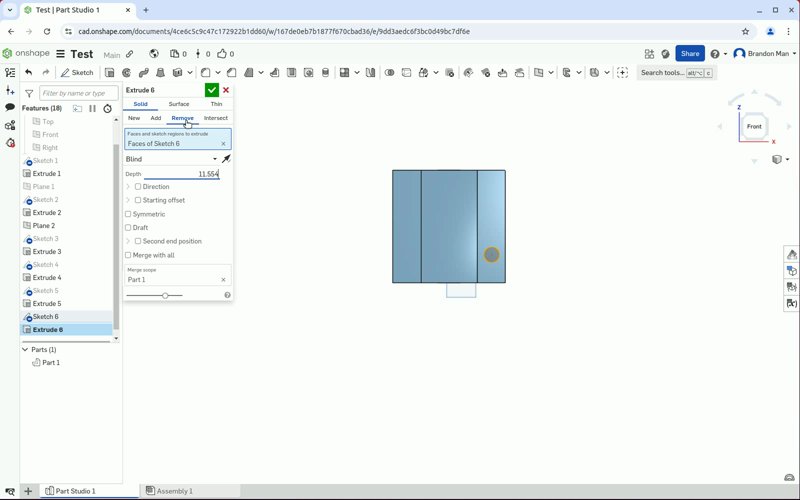
key(tab, 6)
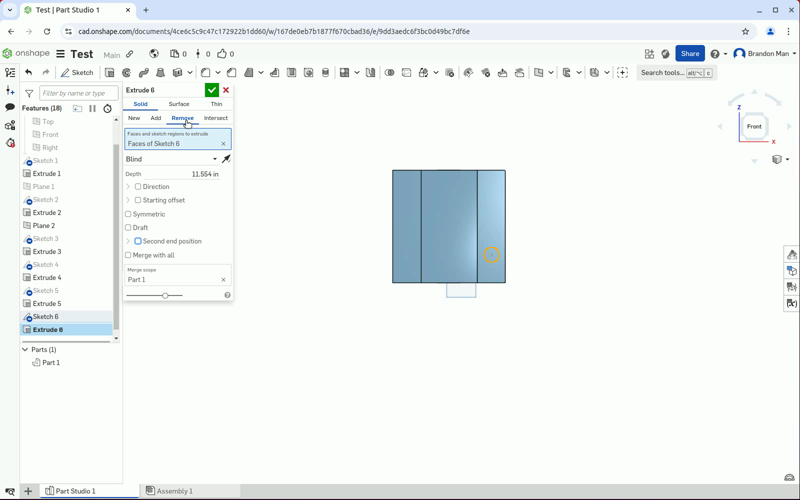
key(space)
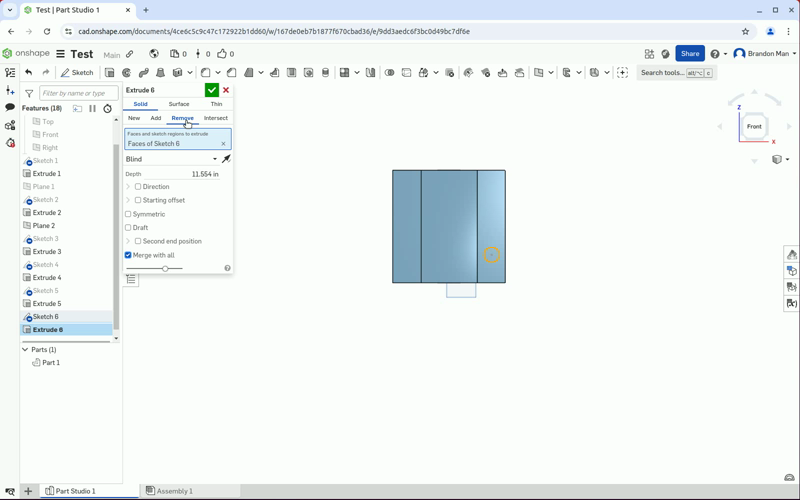
key(enter)
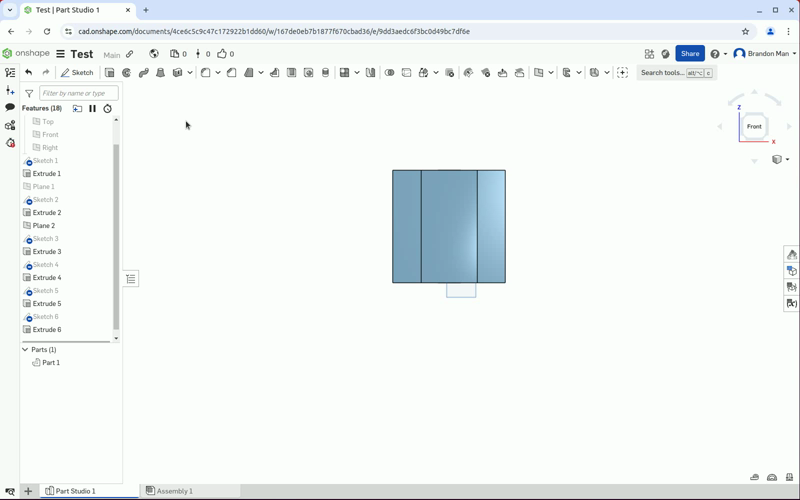
key(shift+h)
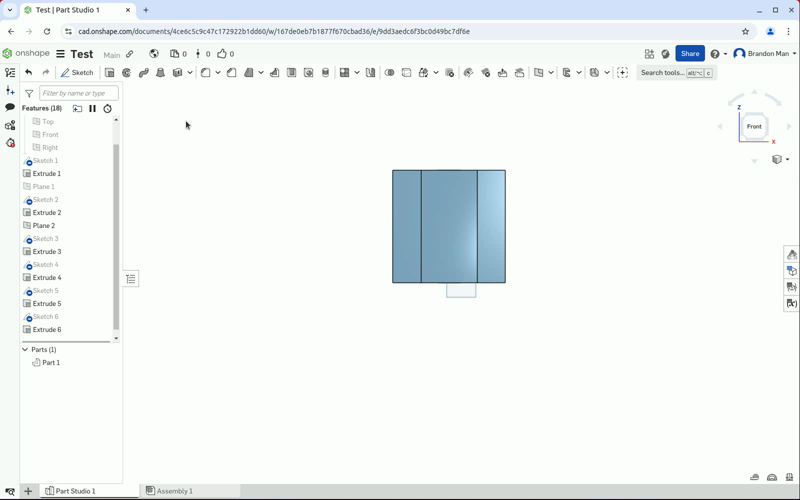
key(shift+h)
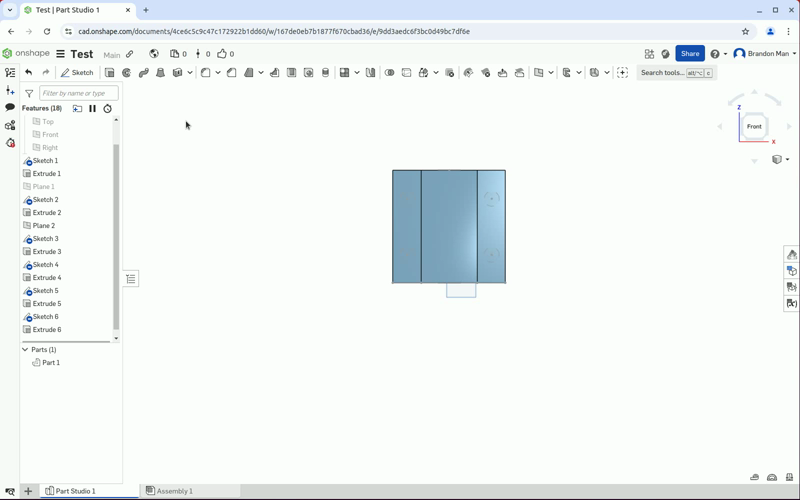
key(shift+7)
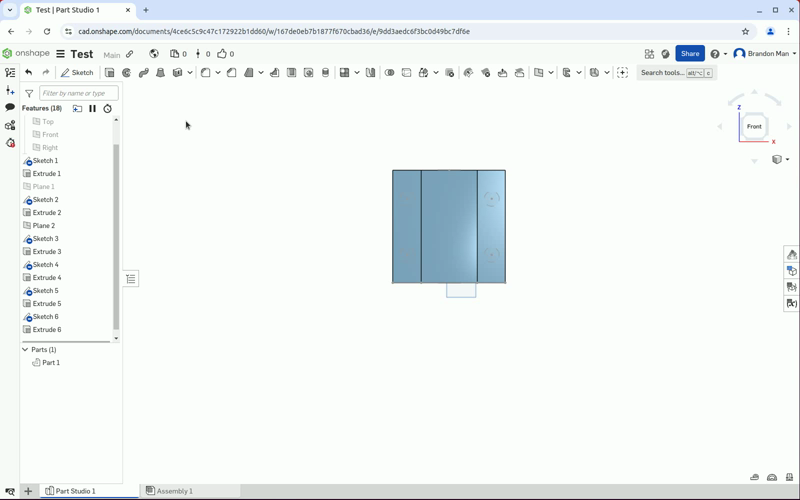
key(left, 2)
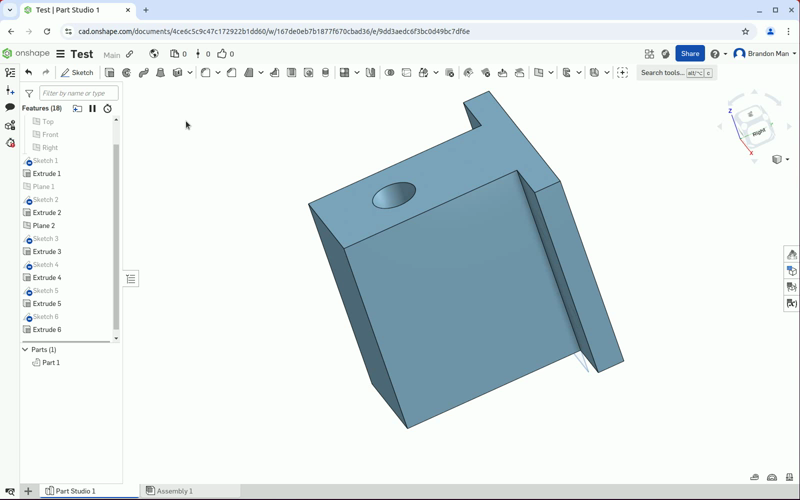
key(down, 2)
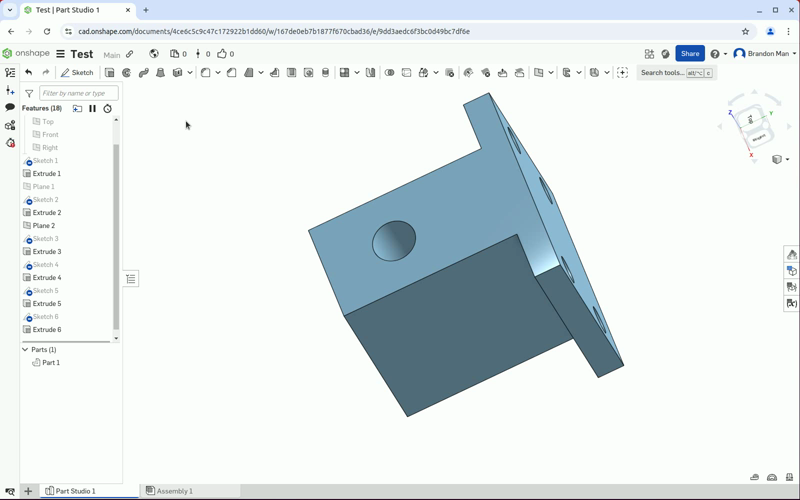
key(up, 2)
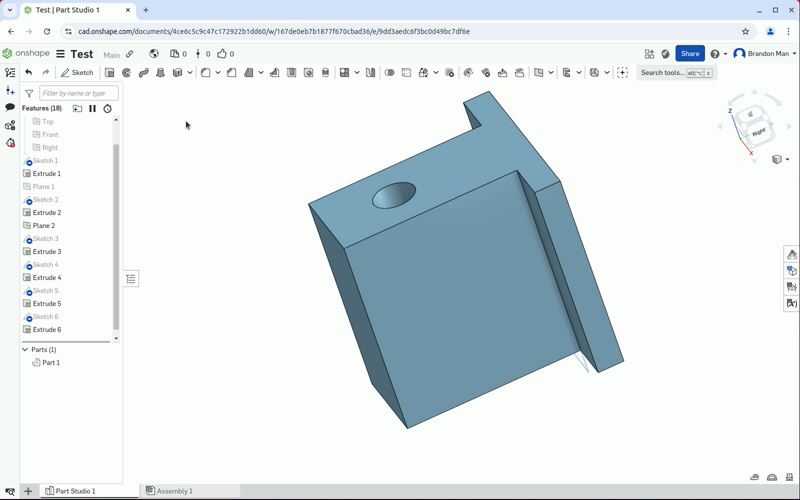
key(right, 2)
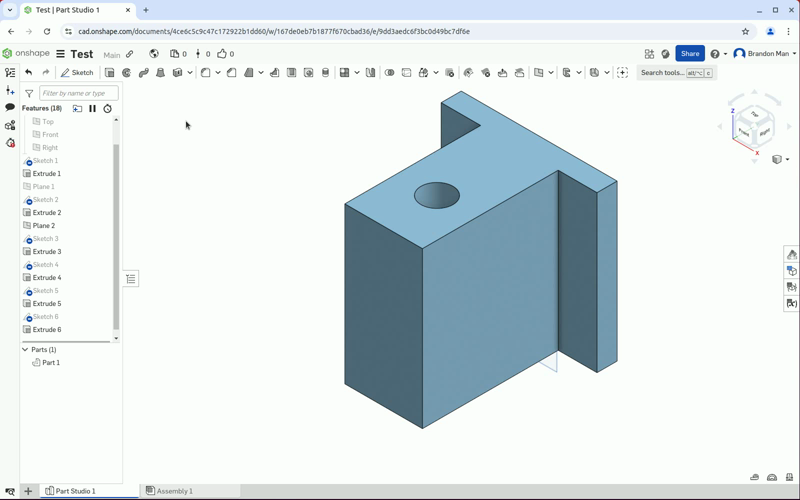
mouse_move(69, 163)
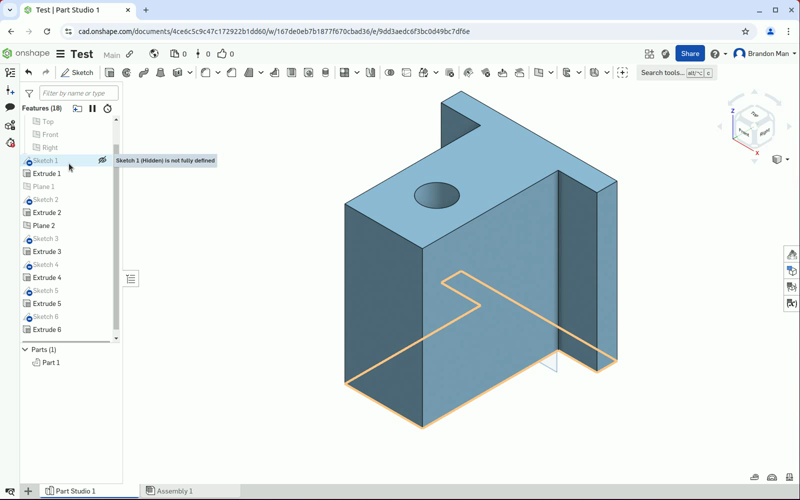
click(69, 163)